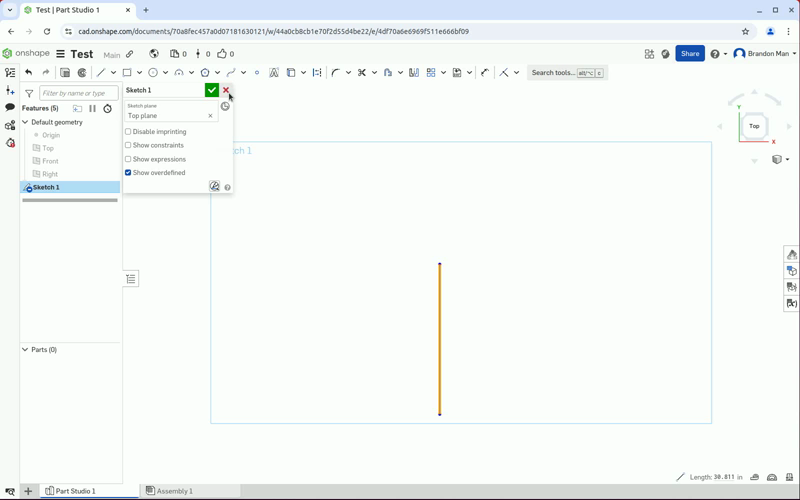
key(shift+h)
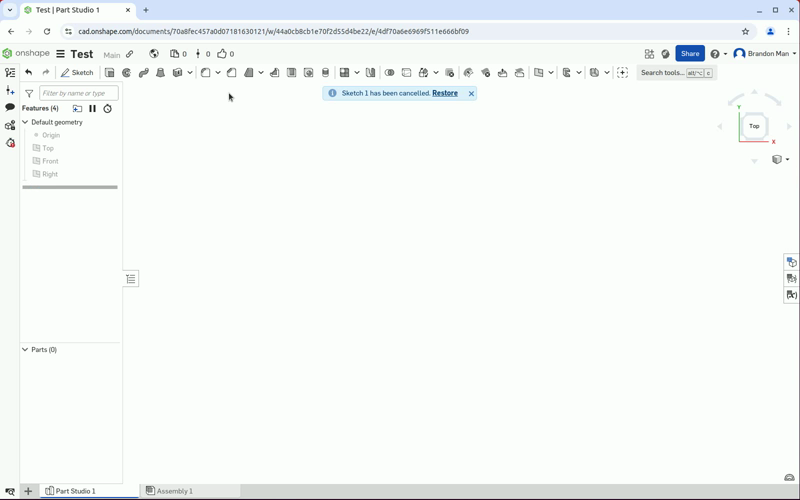
mouse_move(73, 352)
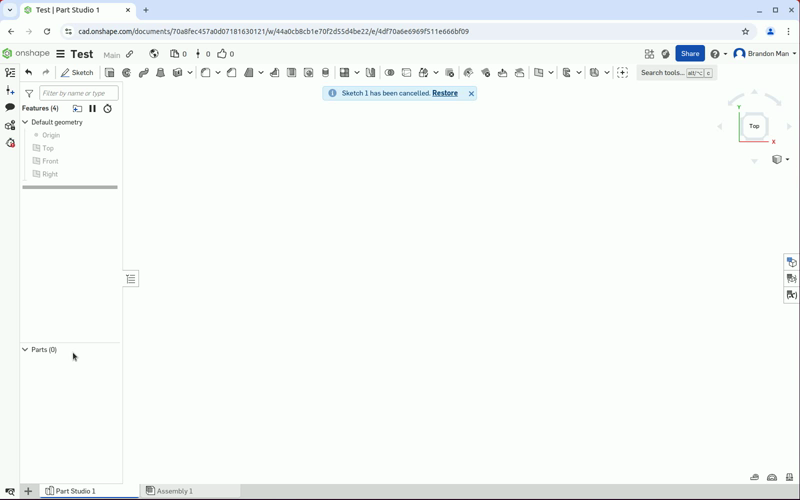
key(y)
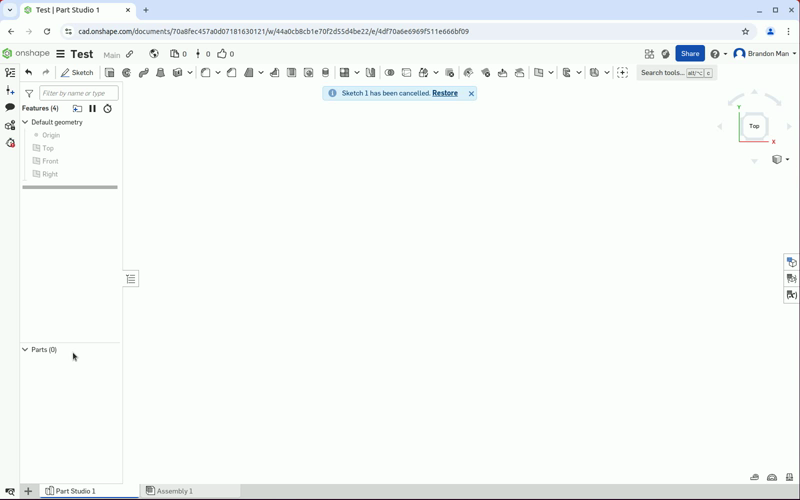
key(shift+p)
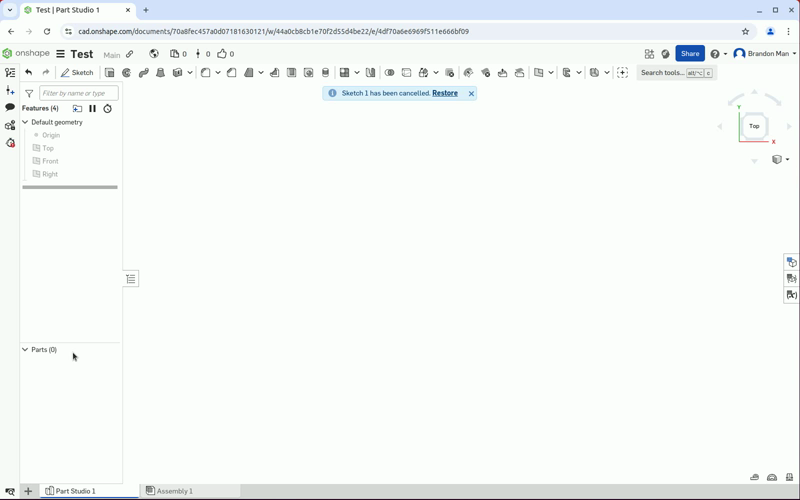
key(space)
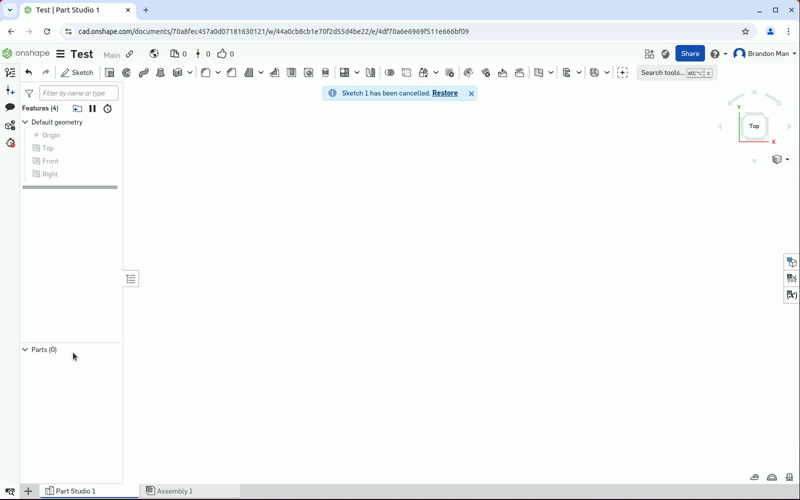
key_down(shift)
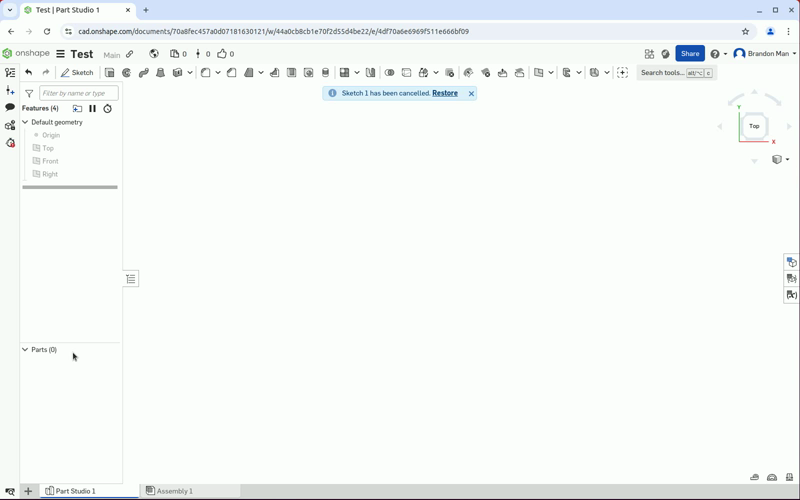
key(up)
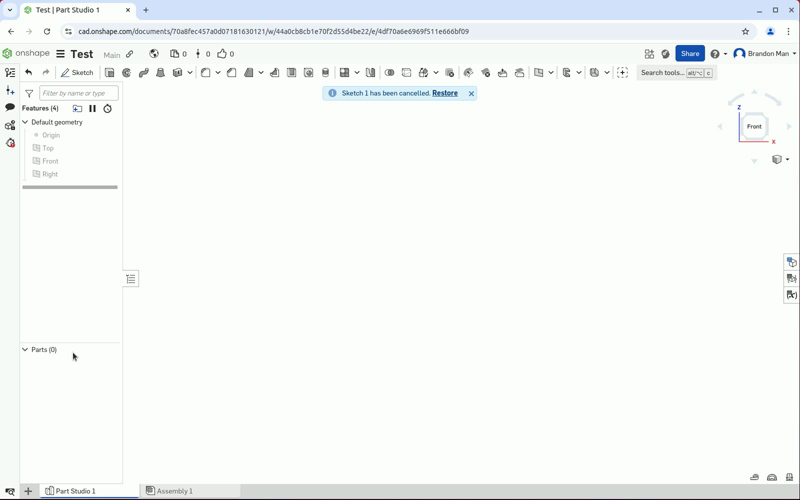
key_up(shift)
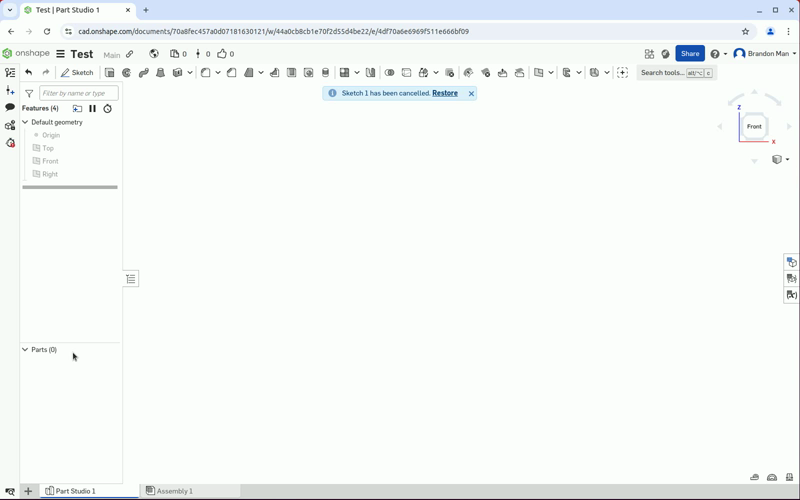
mouse_move(73, 352)
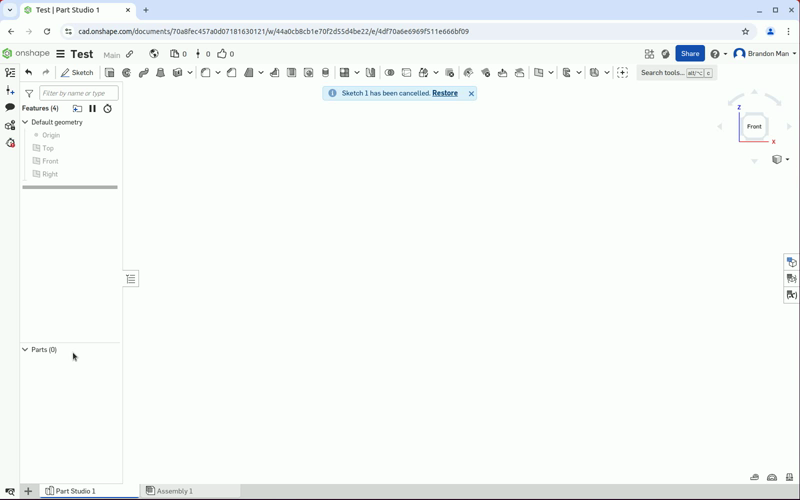
key(shift+y)
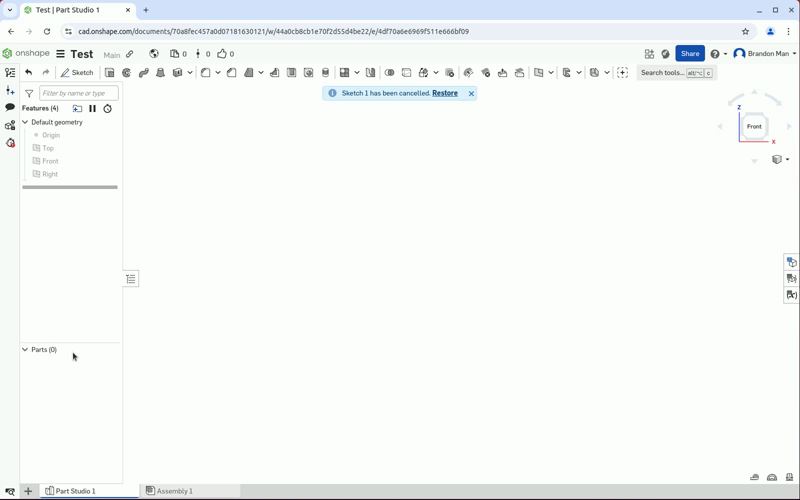
key(shift+s)
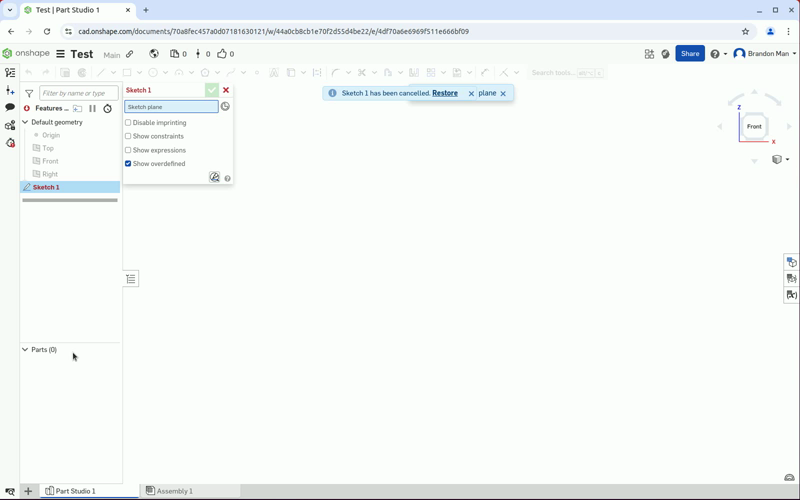
mouse_move(73, 163)
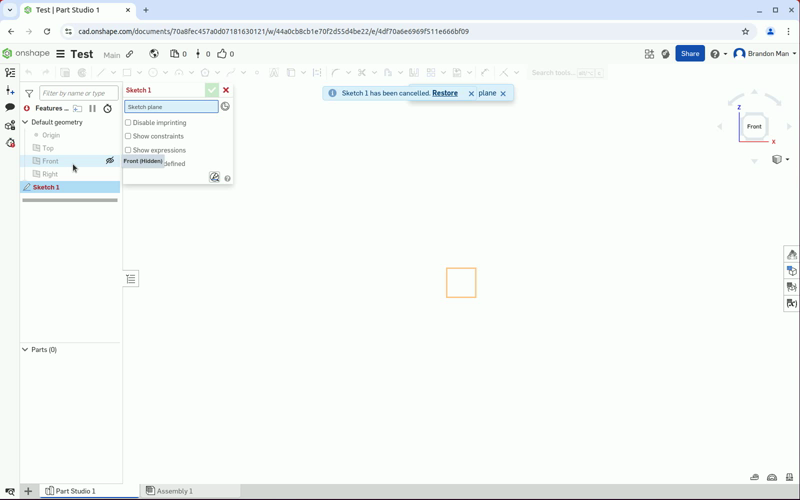
click(73, 163)
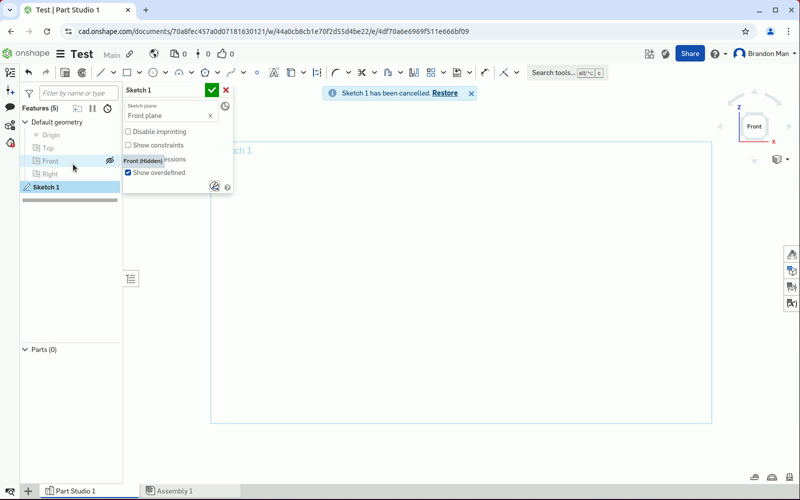
mouse_move(73, 352)
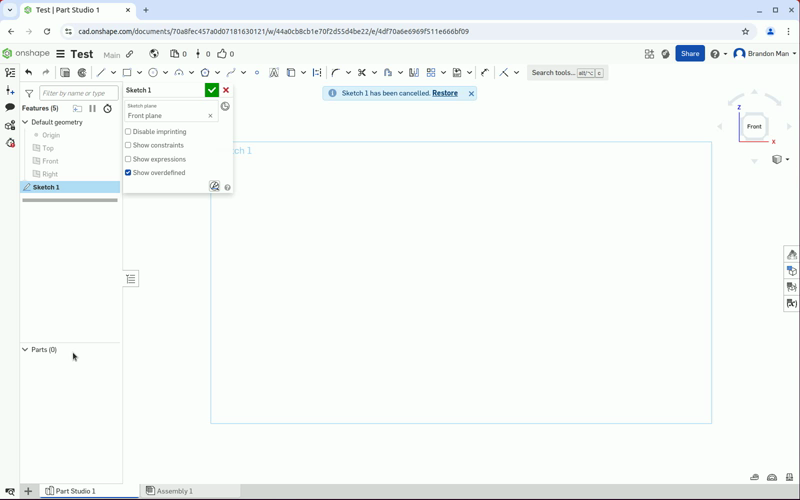
key(y)
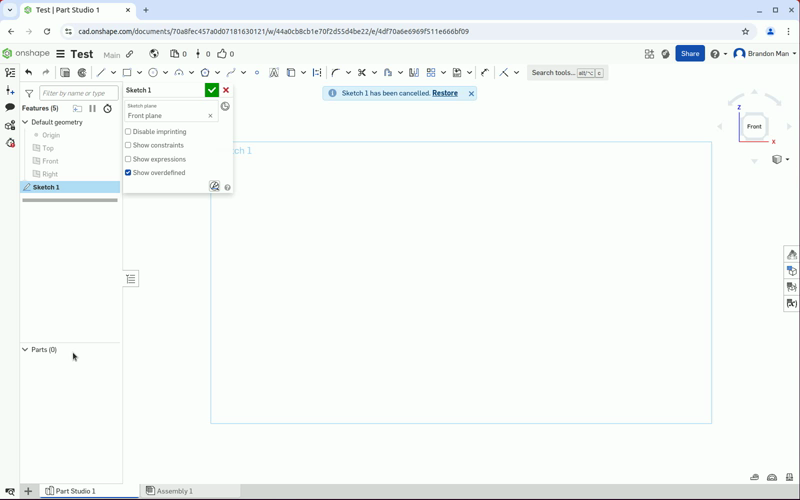
key(l)
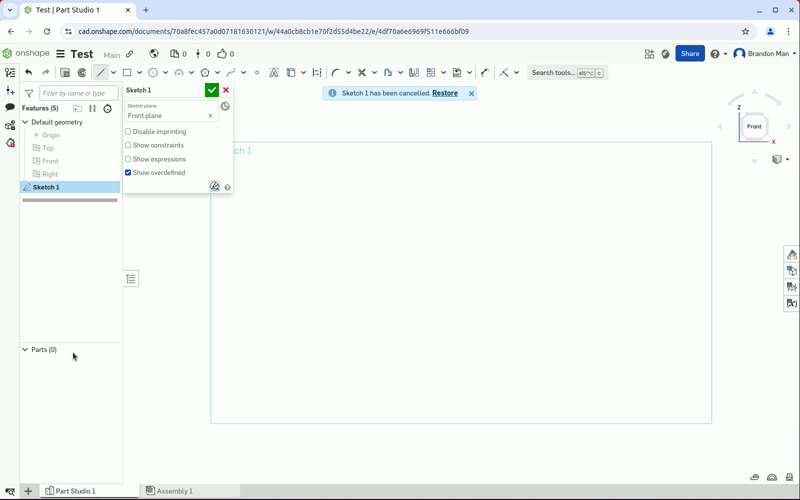
key_down(shift)
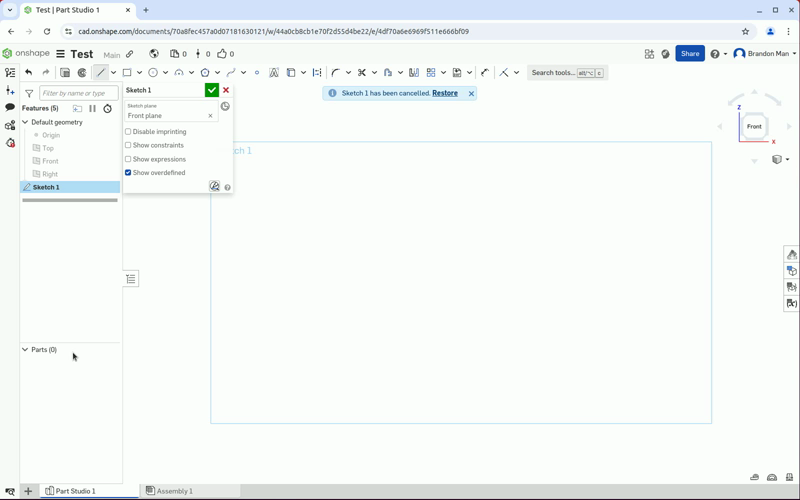
mouse_move(453, 247)
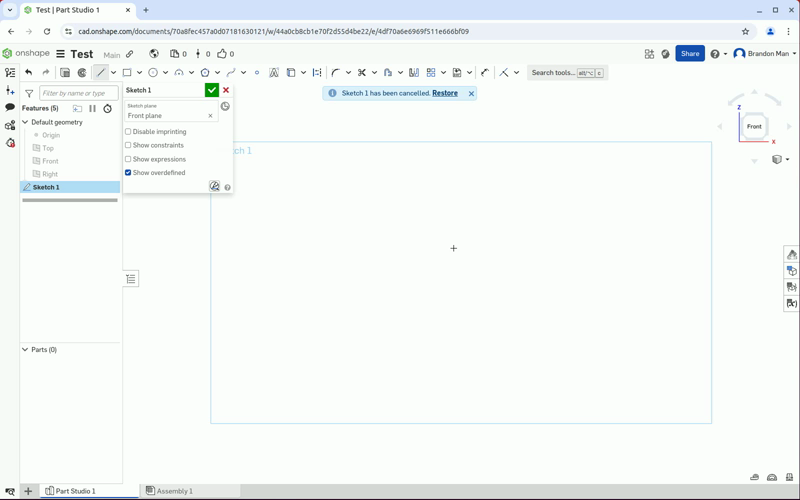
click(453, 247)
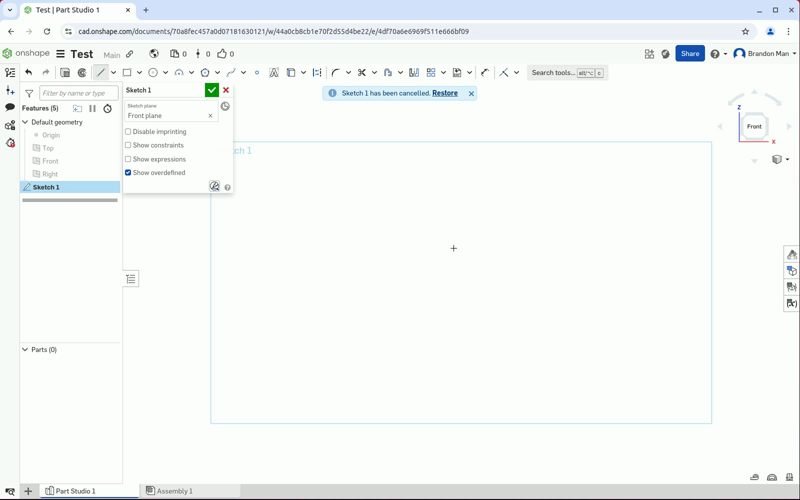
key_up(shift)
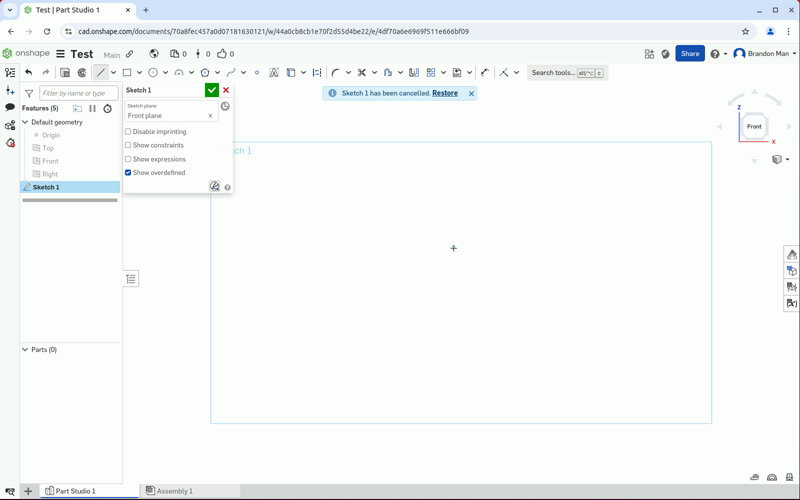
key_down(shift)
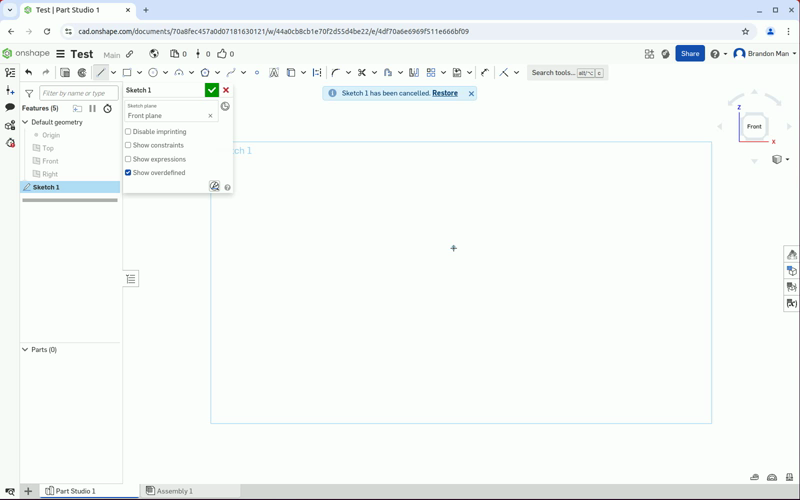
mouse_move(483, 247)
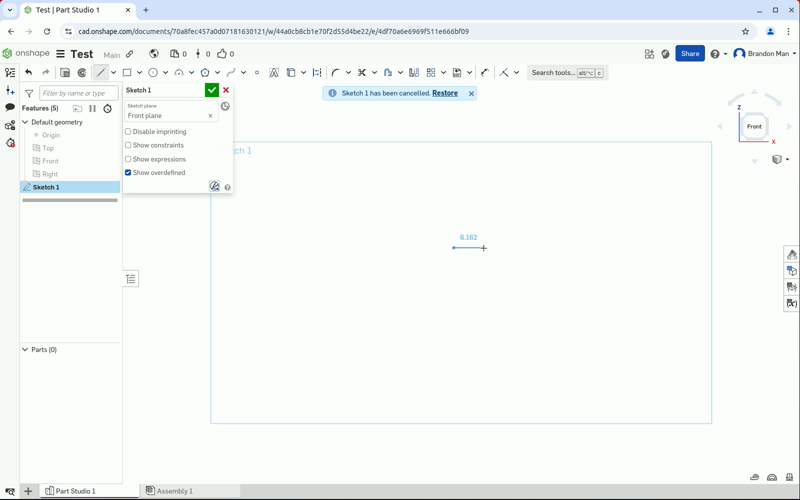
mouse_move(502, 247)
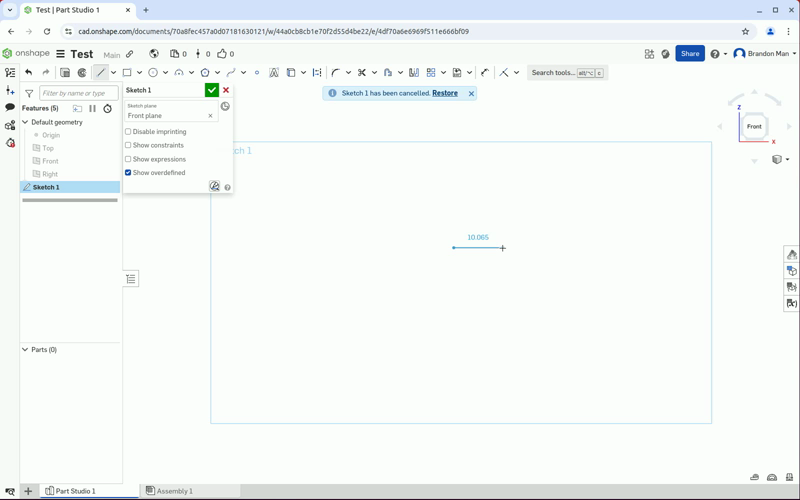
click(502, 247)
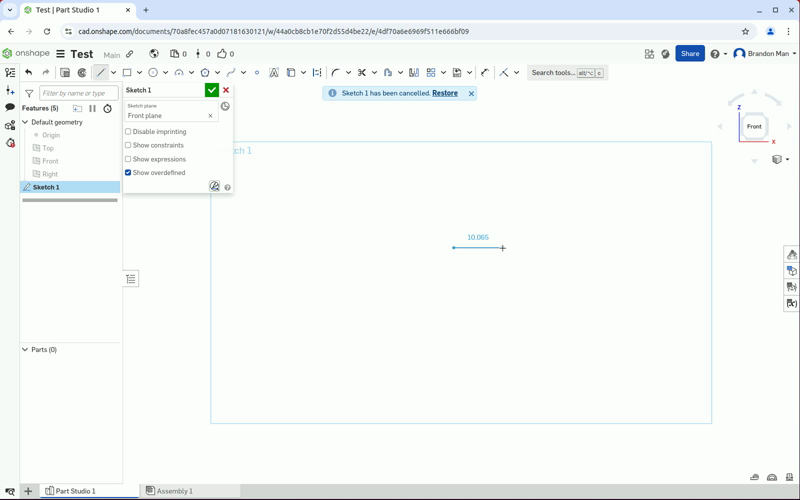
key_up(shift)
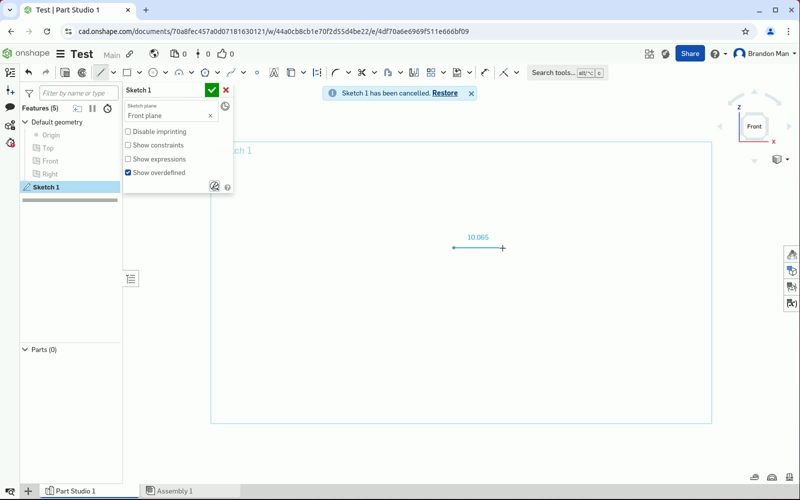
key_down(shift)
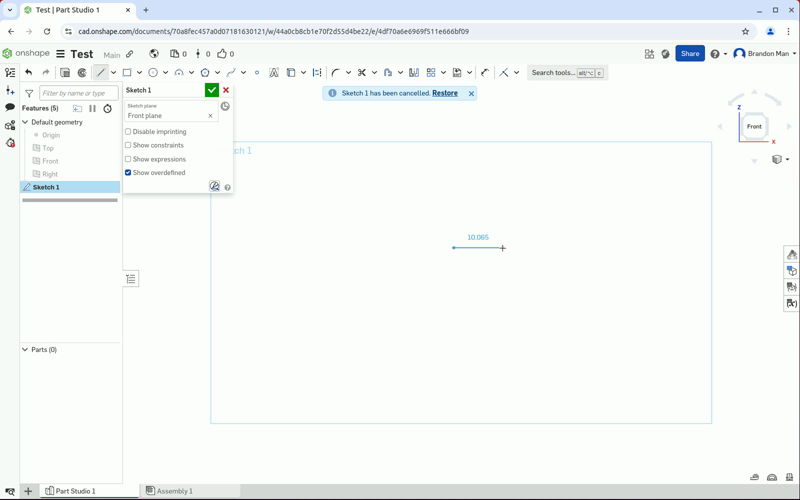
mouse_move(532, 247)
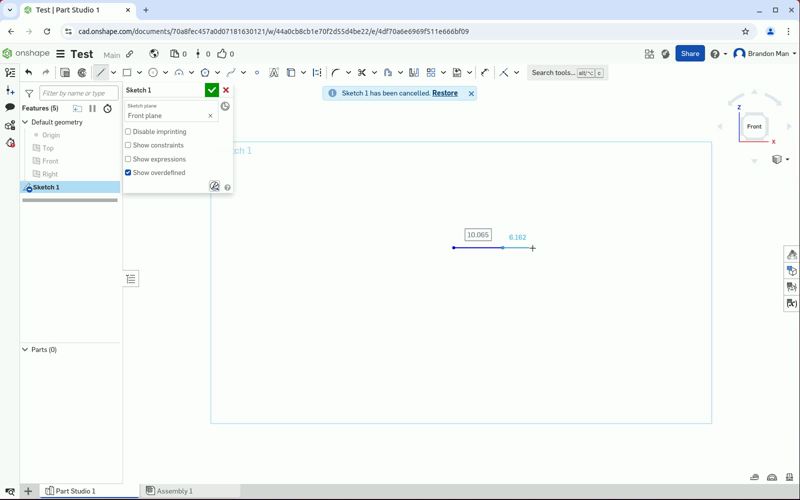
mouse_move(502, 261)
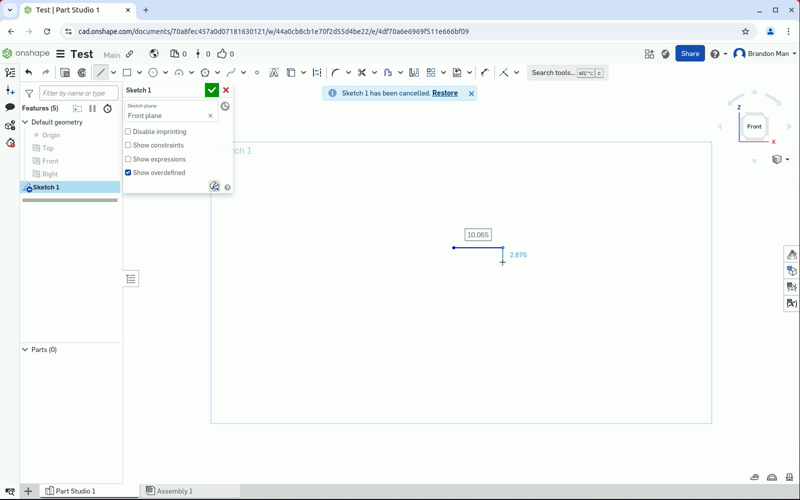
click(502, 261)
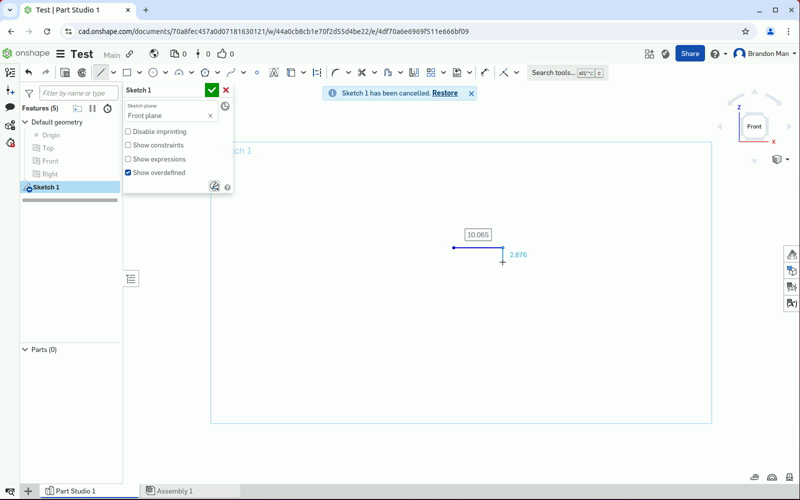
key_up(shift)
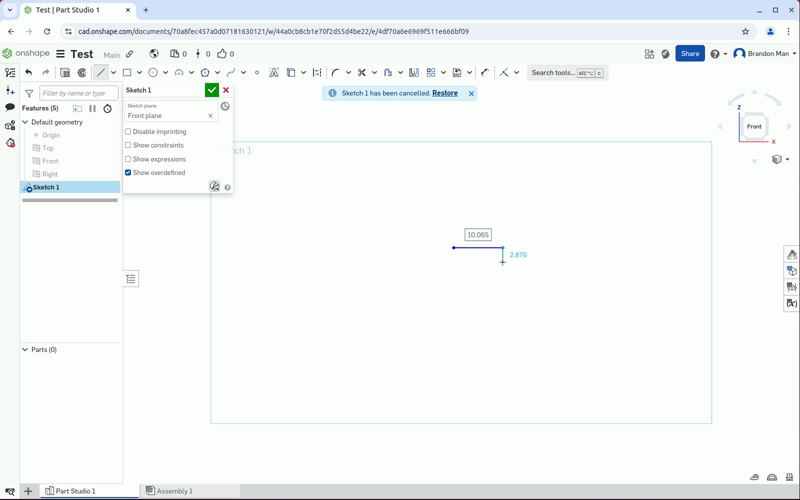
key_down(shift)
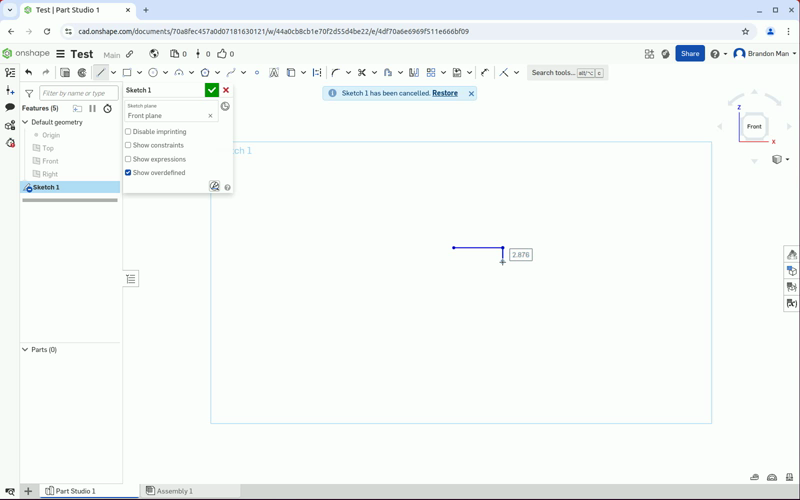
mouse_move(532, 261)
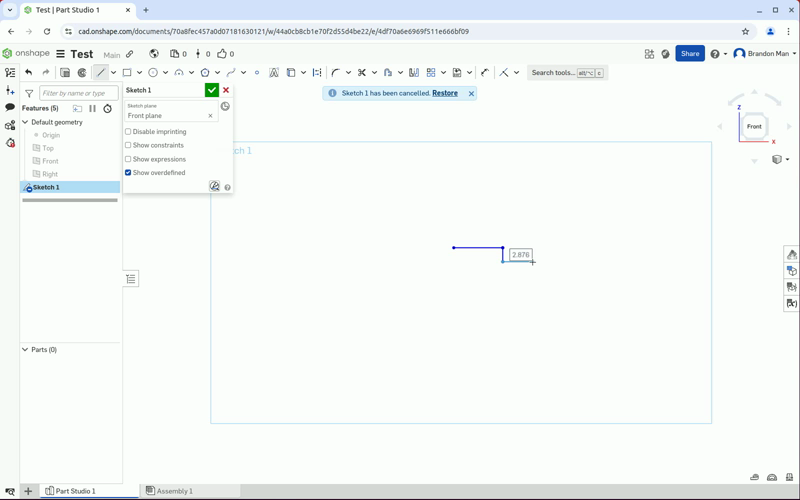
mouse_move(516, 261)
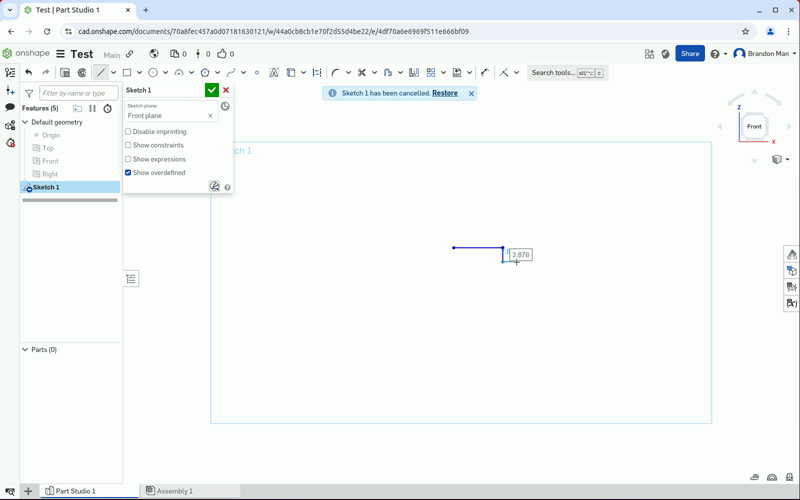
click(516, 261)
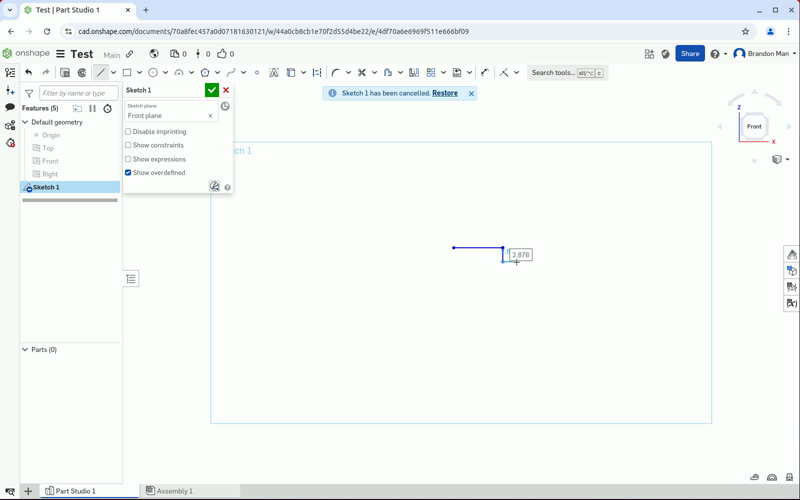
key_up(shift)
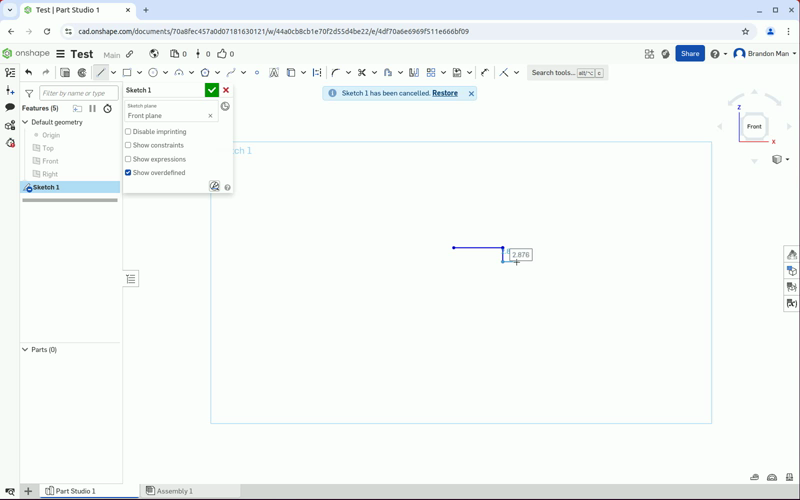
key_down(shift)
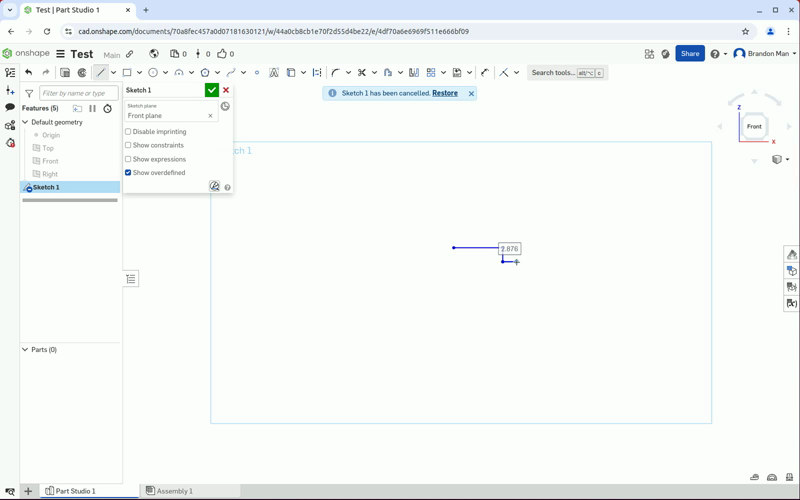
mouse_move(546, 261)
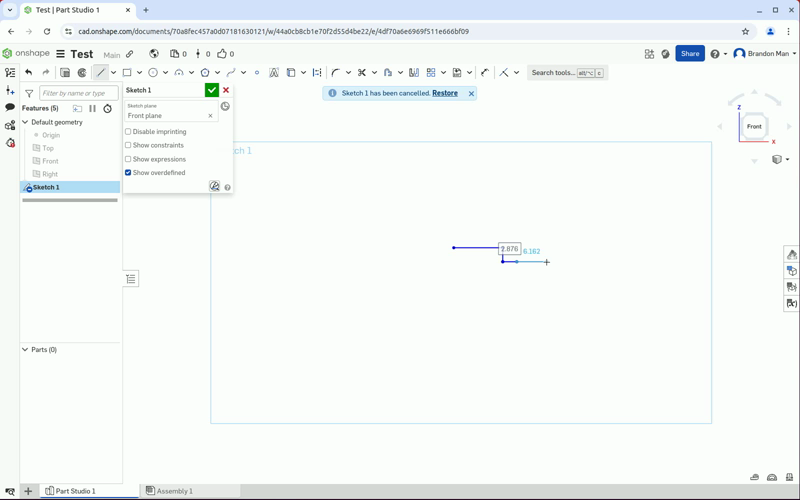
mouse_move(516, 269)
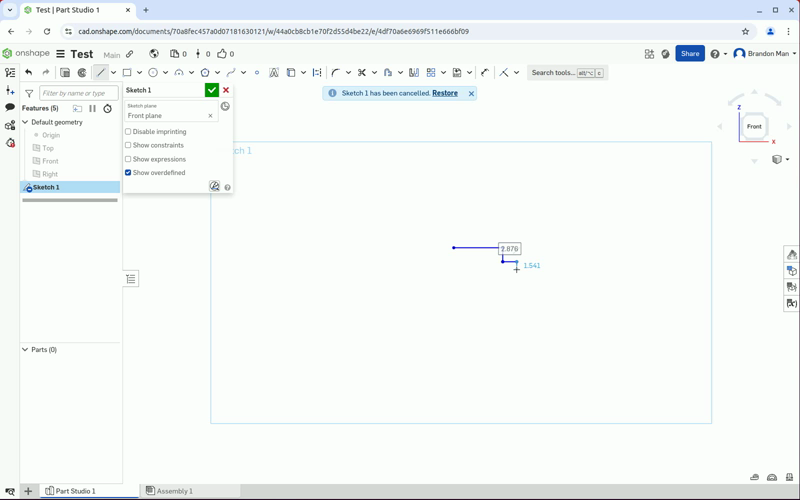
click(516, 269)
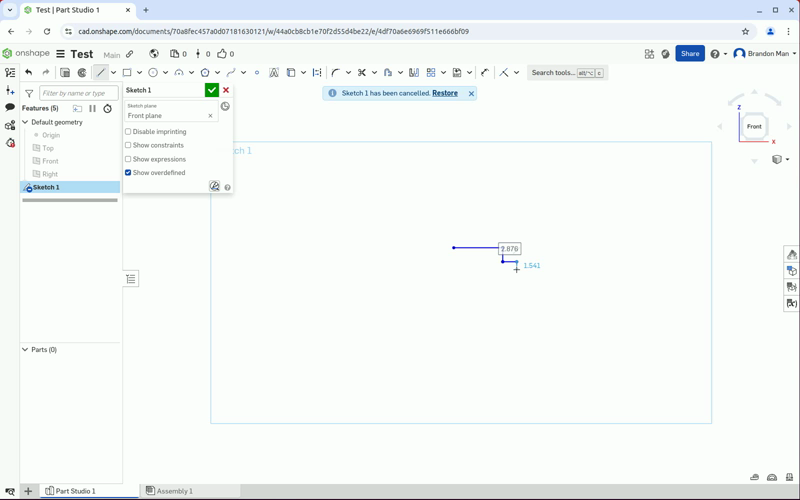
key_up(shift)
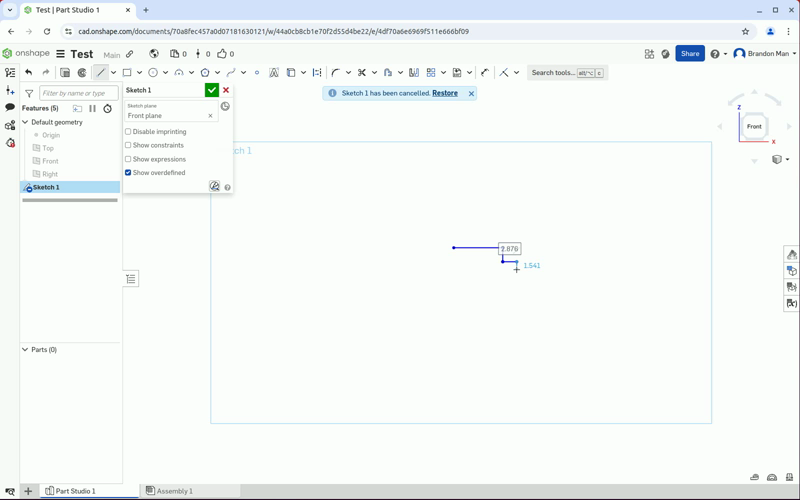
key_down(shift)
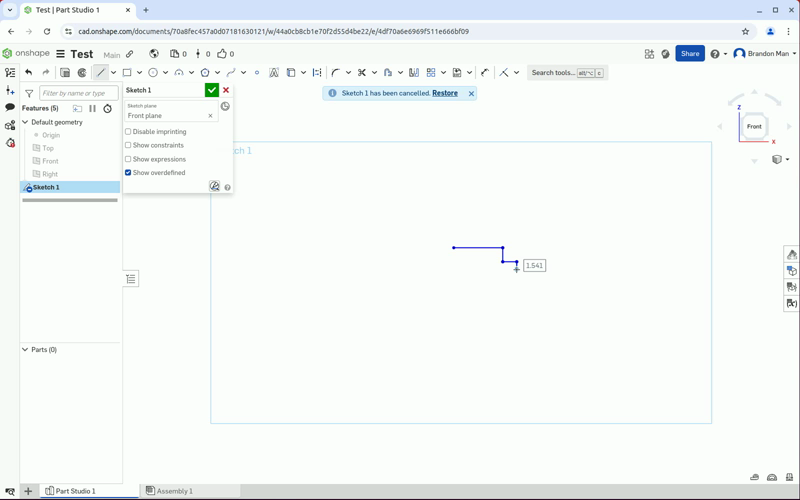
mouse_move(546, 269)
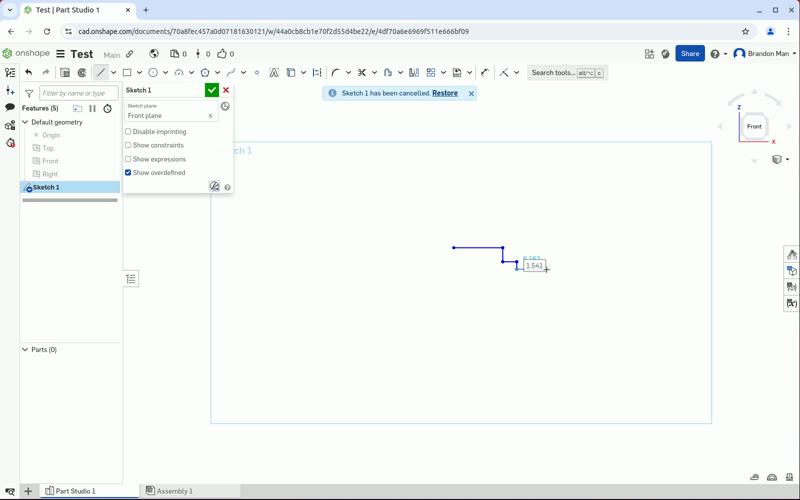
mouse_move(573, 269)
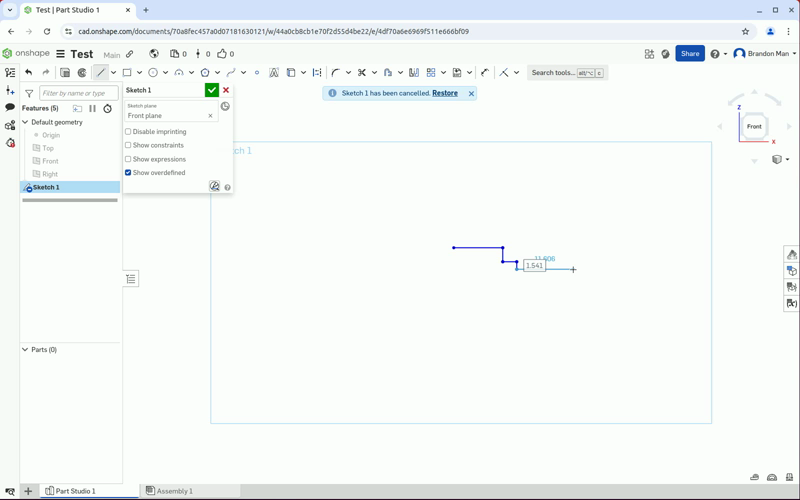
click(573, 269)
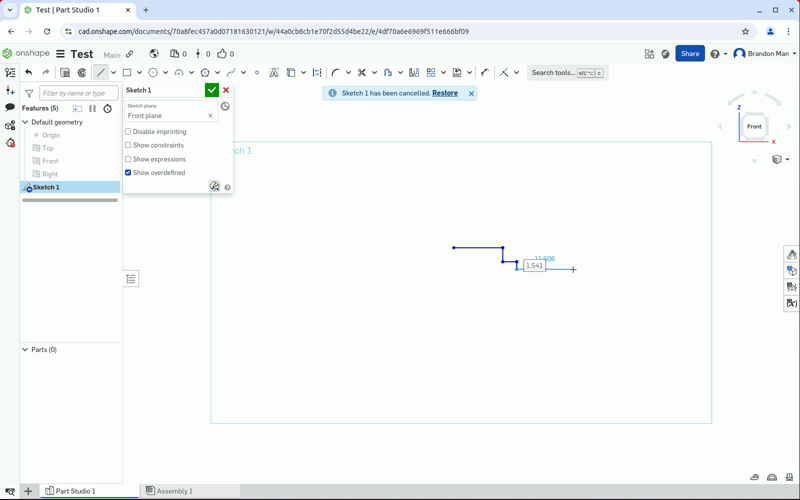
key_up(shift)
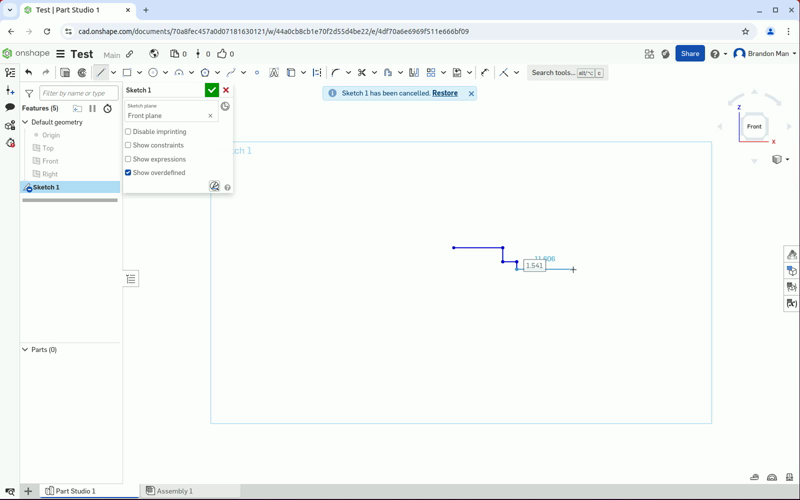
key_down(shift)
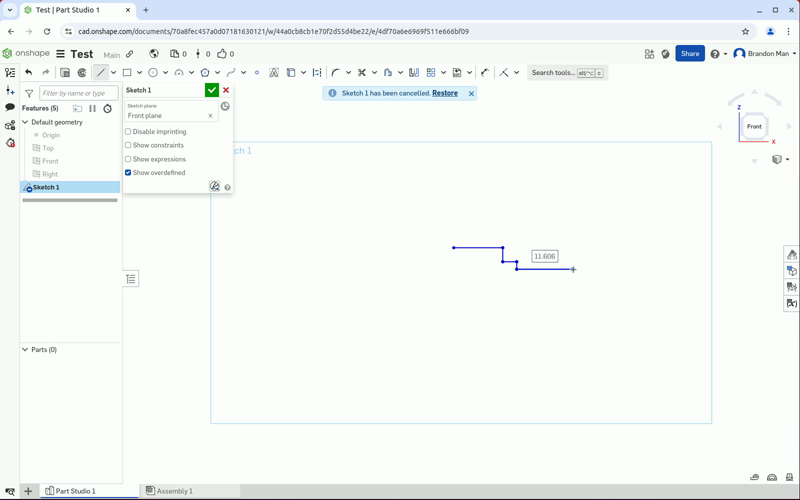
mouse_move(589, 269)
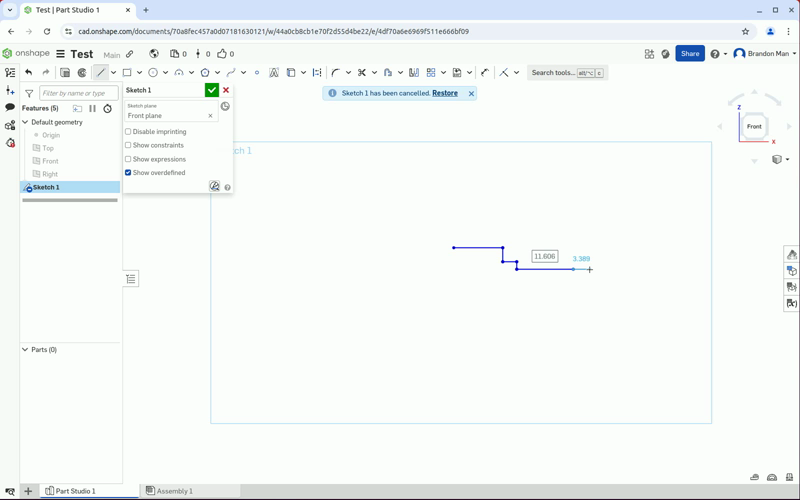
mouse_move(573, 247)
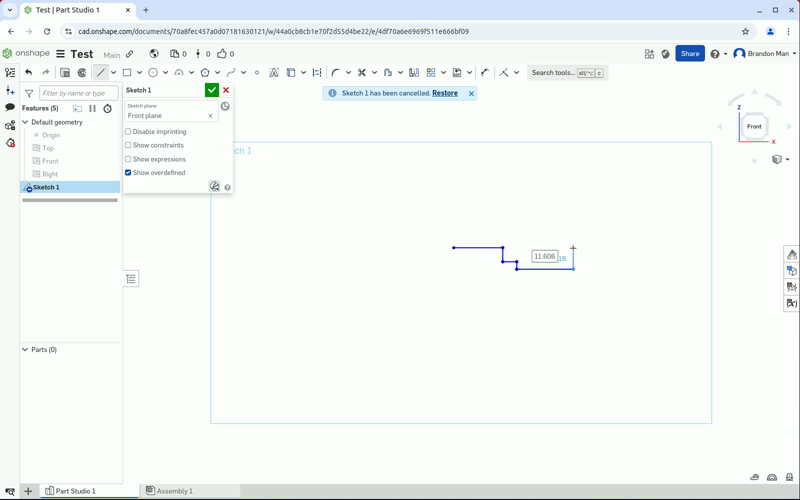
click(573, 247)
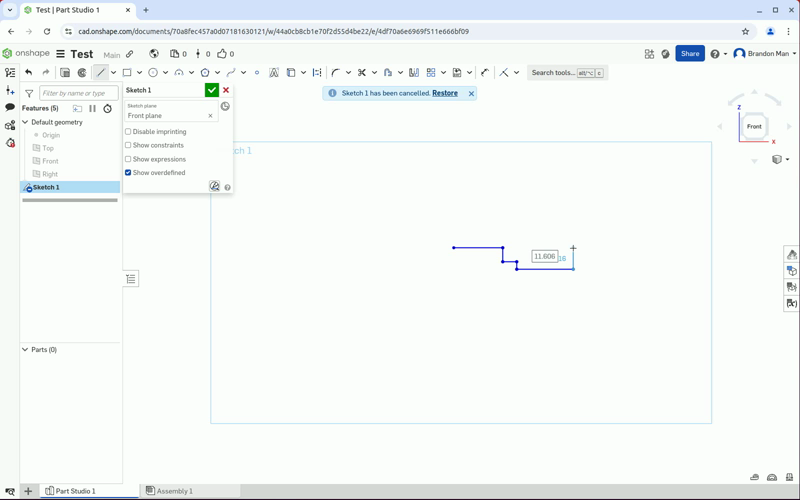
key_up(shift)
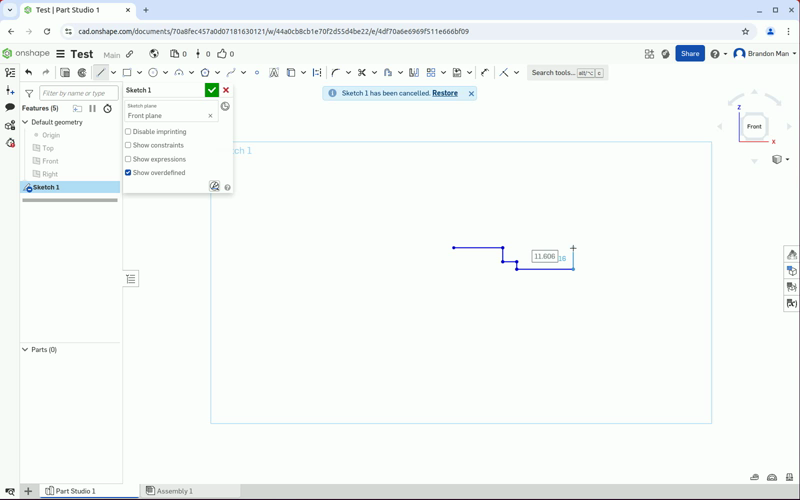
key_down(shift)
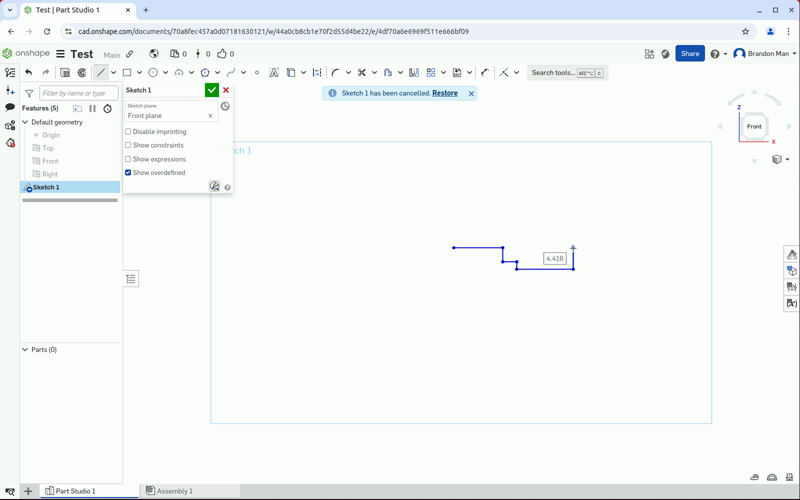
mouse_move(510, 212)
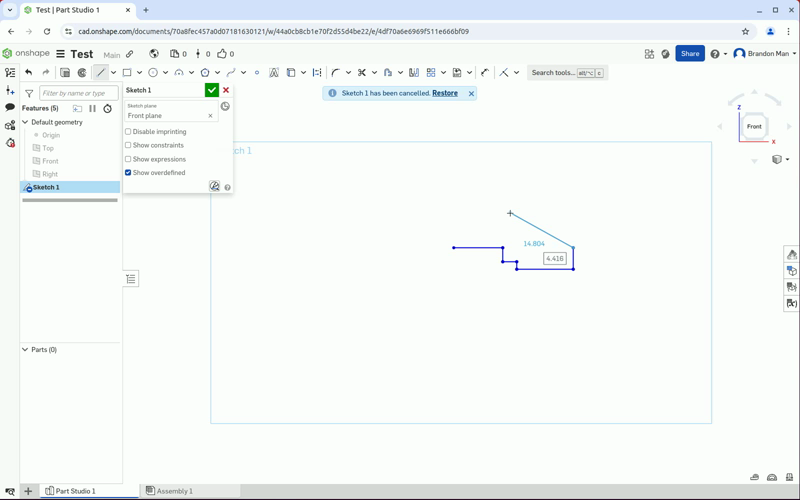
click(510, 212)
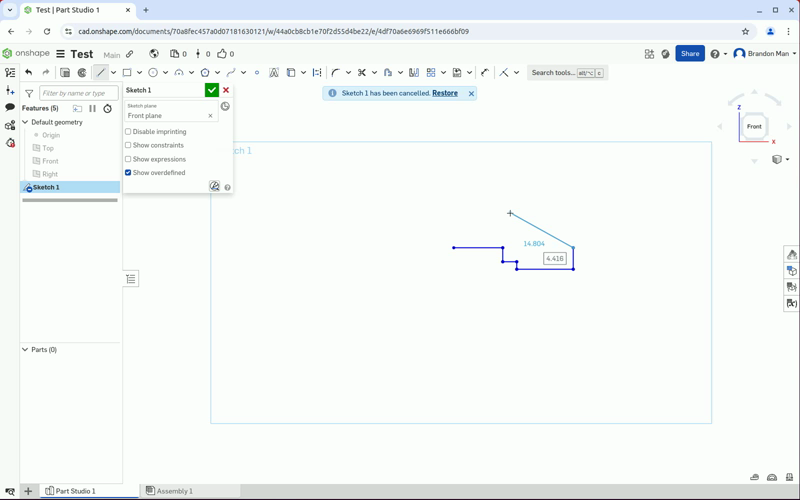
key_up(shift)
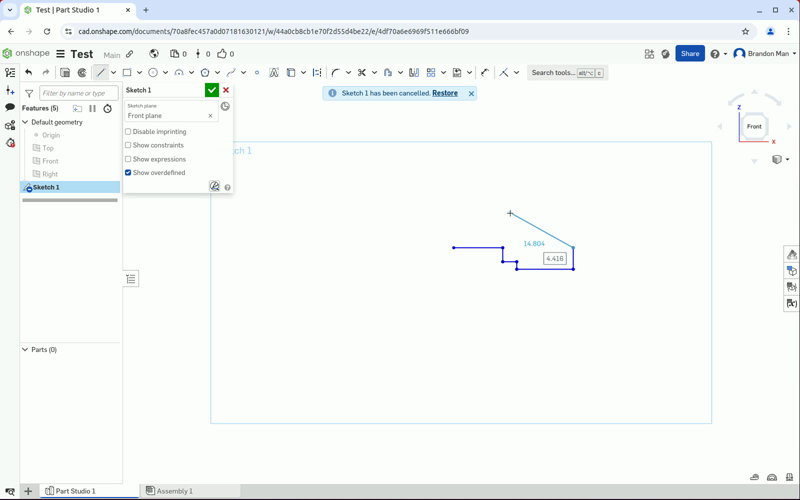
key_down(shift)
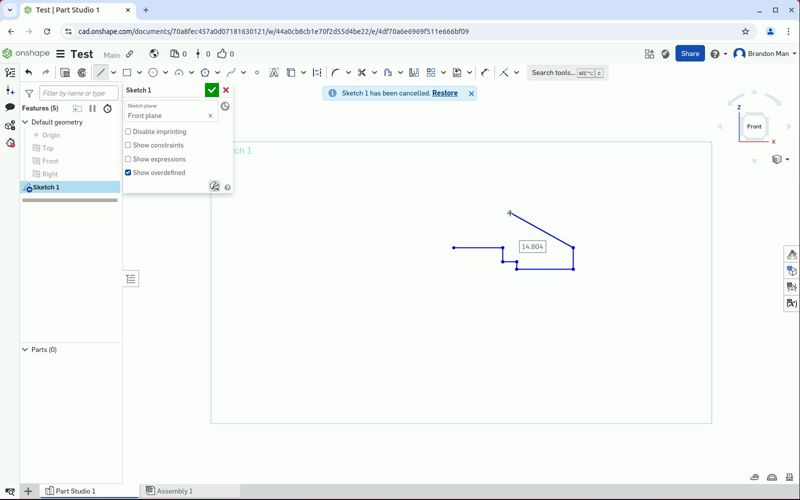
mouse_move(540, 212)
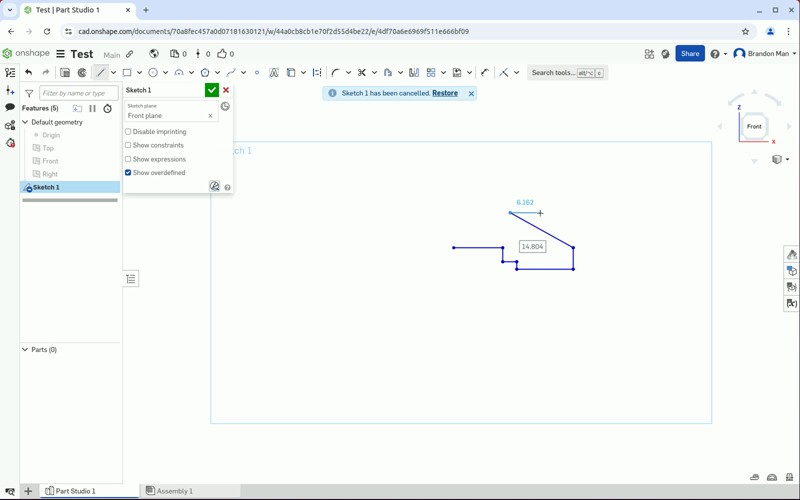
mouse_move(453, 212)
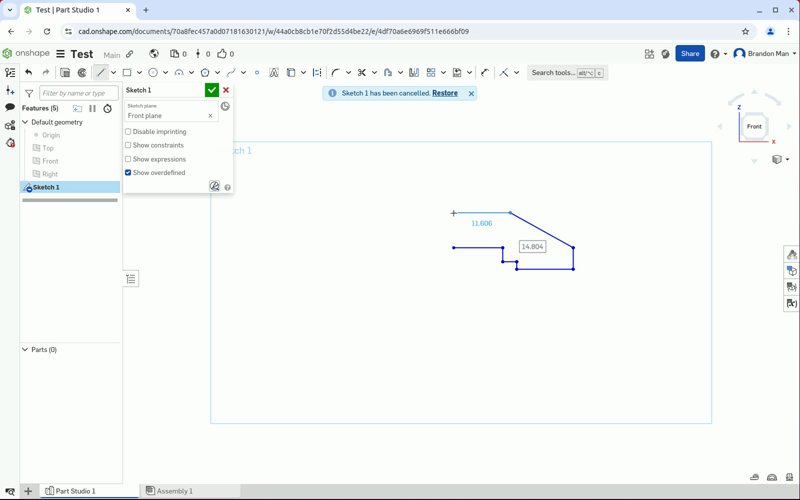
click(453, 212)
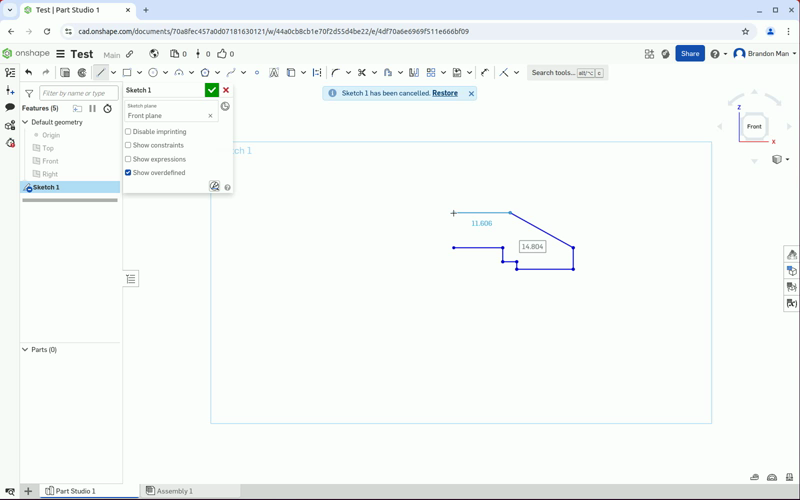
key_up(shift)
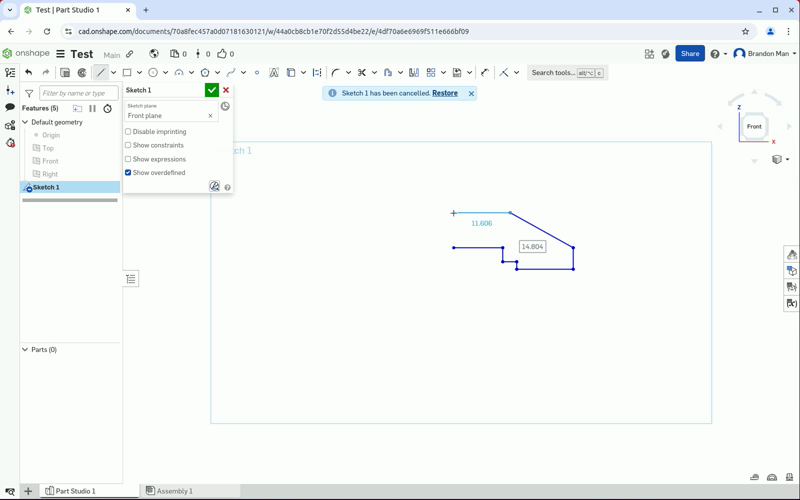
mouse_move(483, 212)
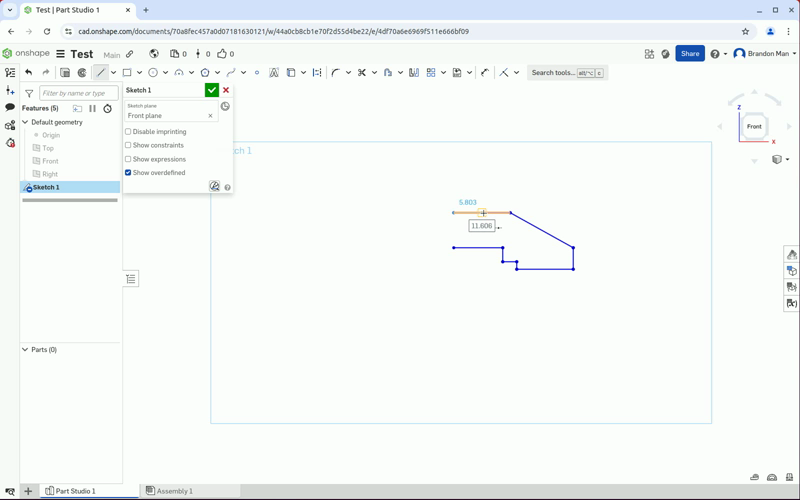
key_down(shift)
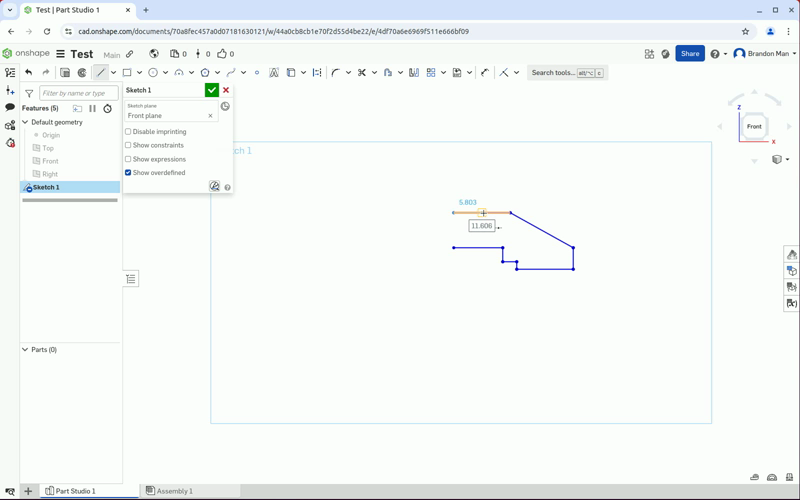
mouse_move(453, 247)
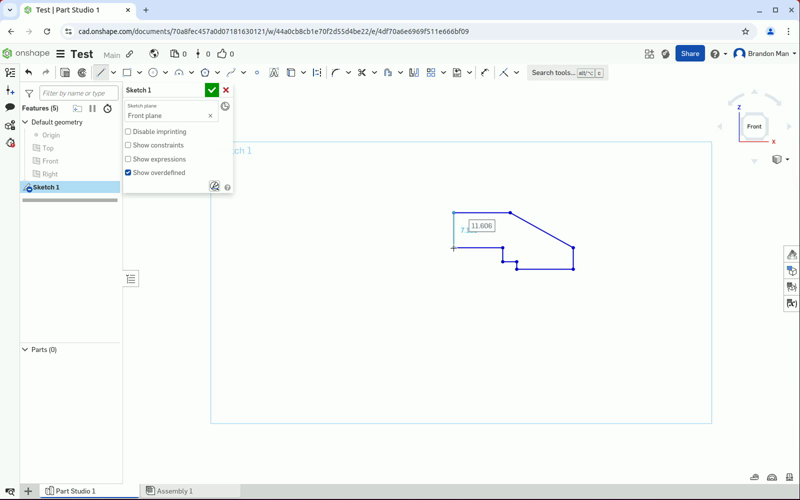
key_up(shift)
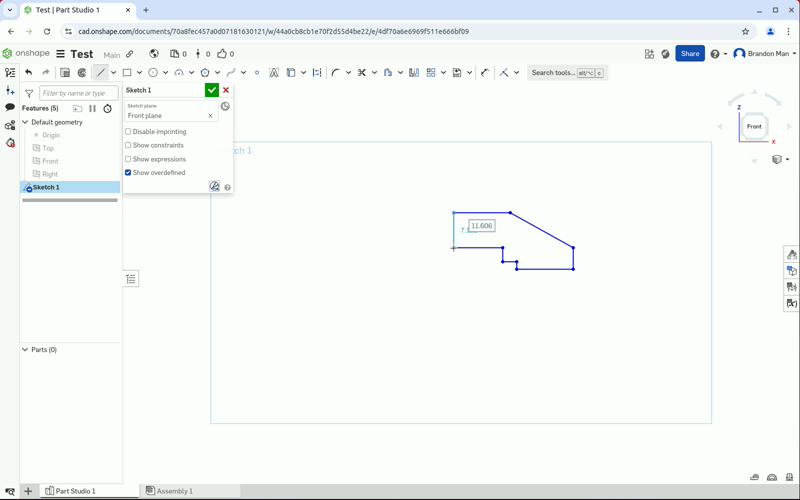
click(453, 247)
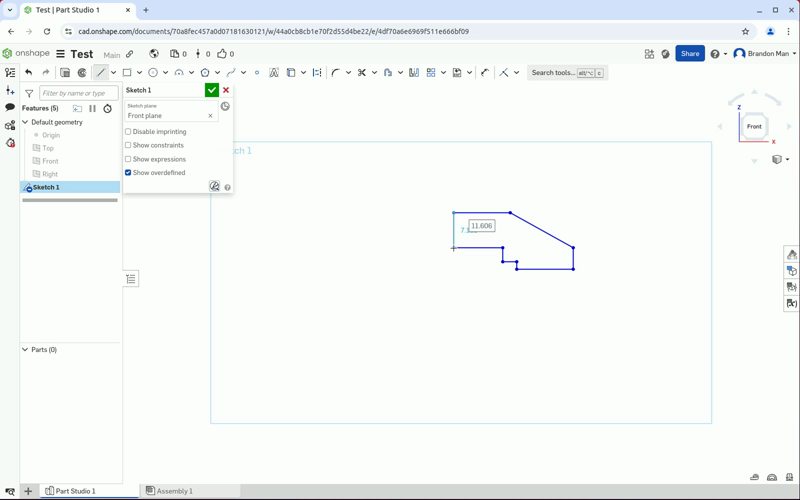
key(esc)
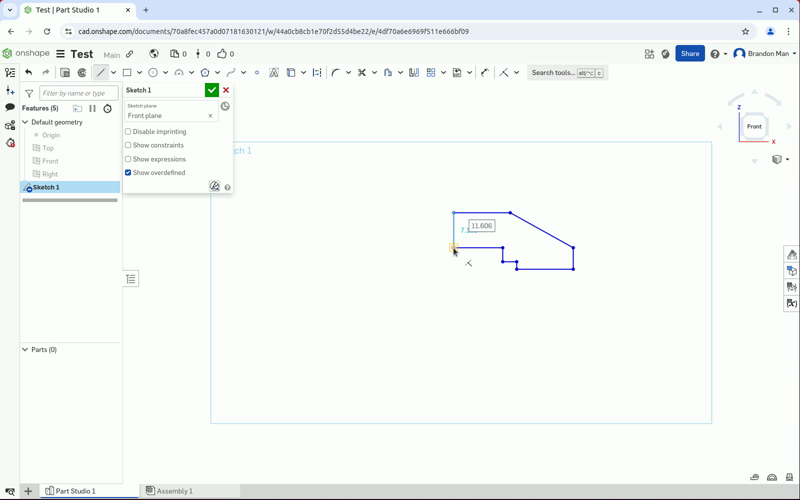
key(c)
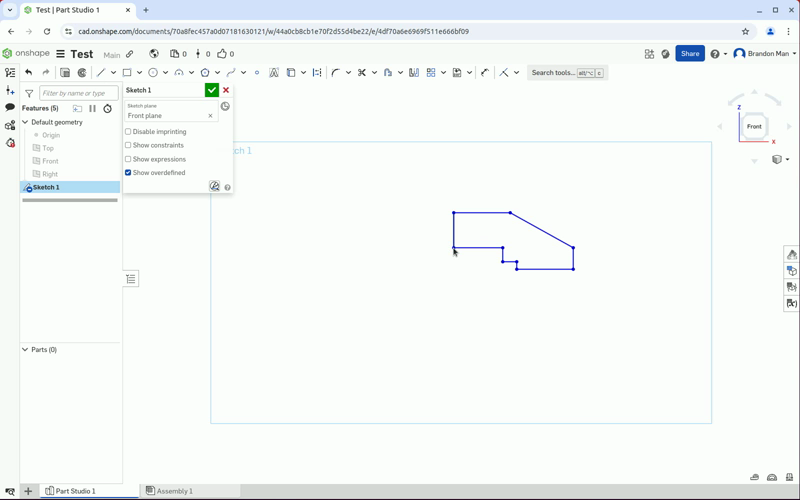
key_down(shift)
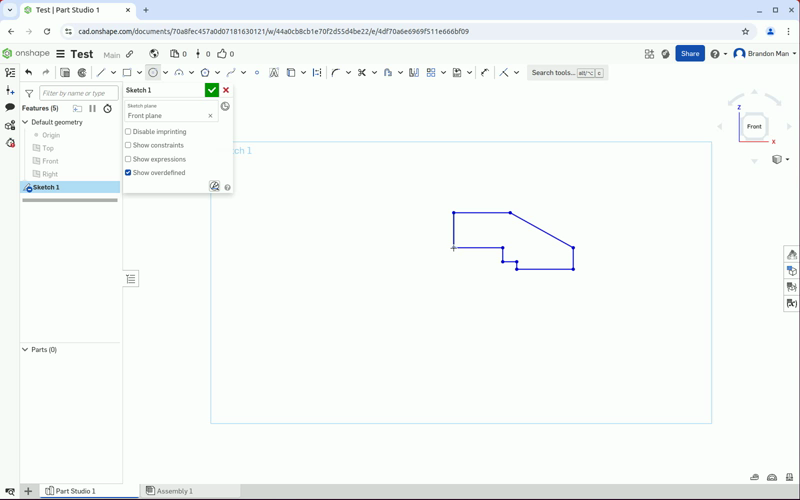
mouse_move(481, 230)
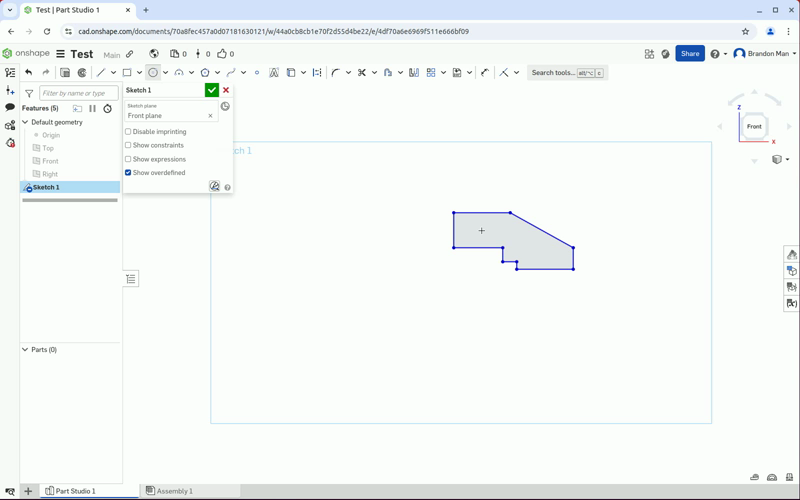
click(481, 230)
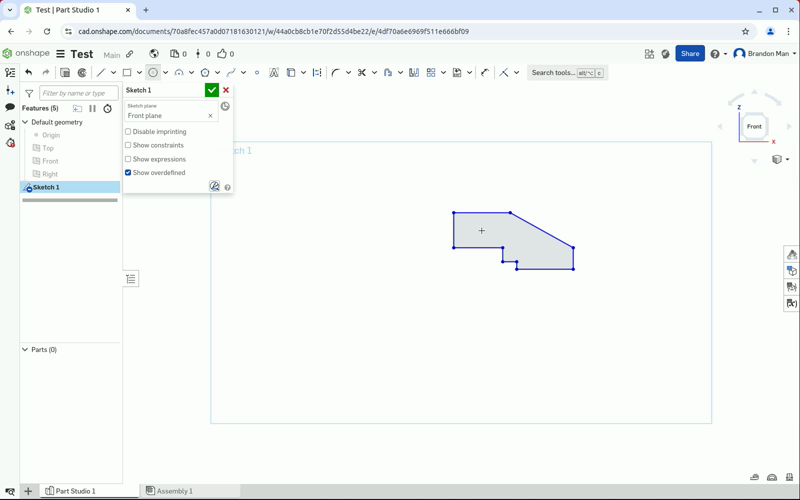
key_up(shift)
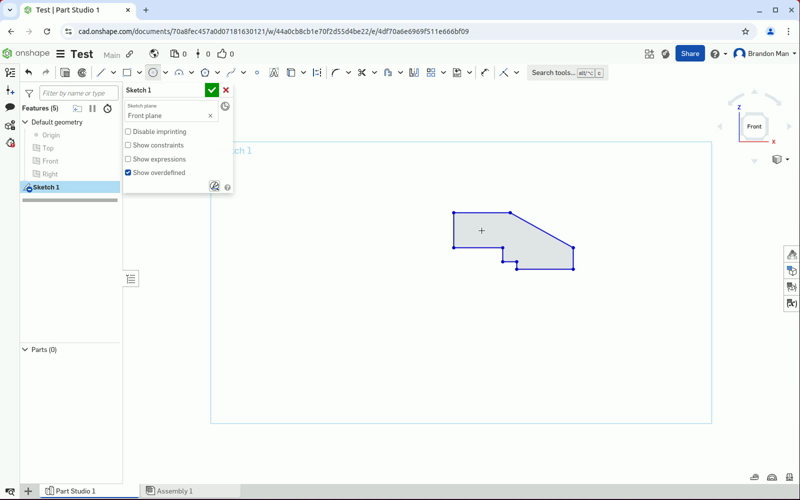
mouse_move(489, 230)
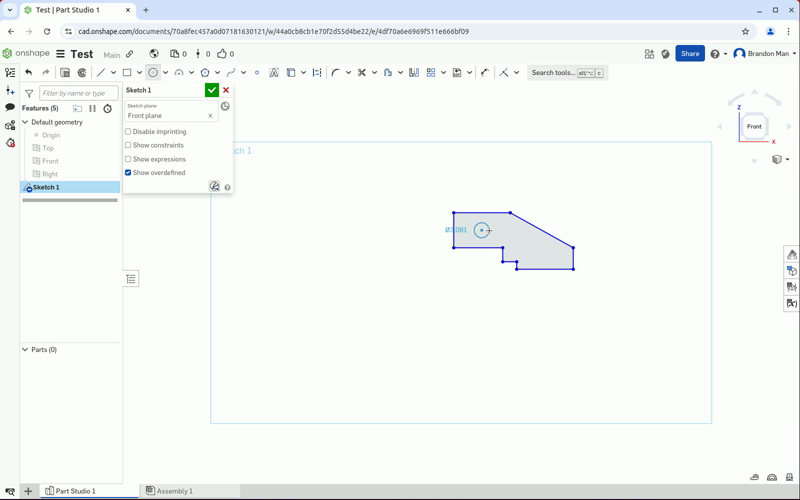
click(489, 230)
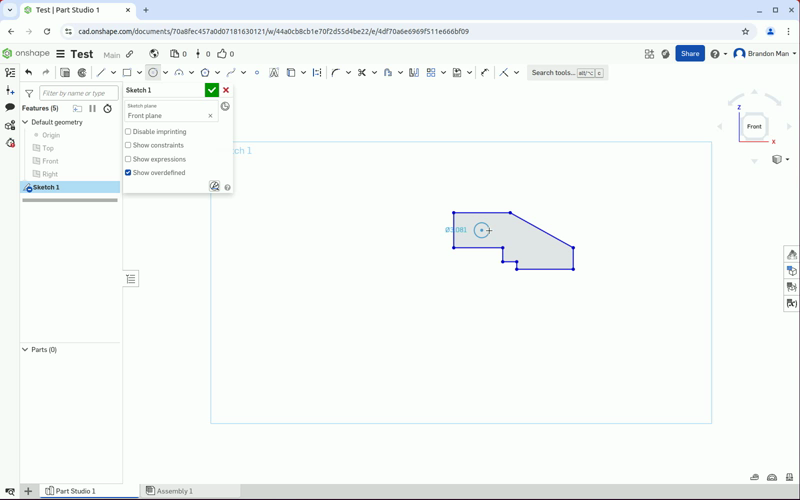
key(esc)
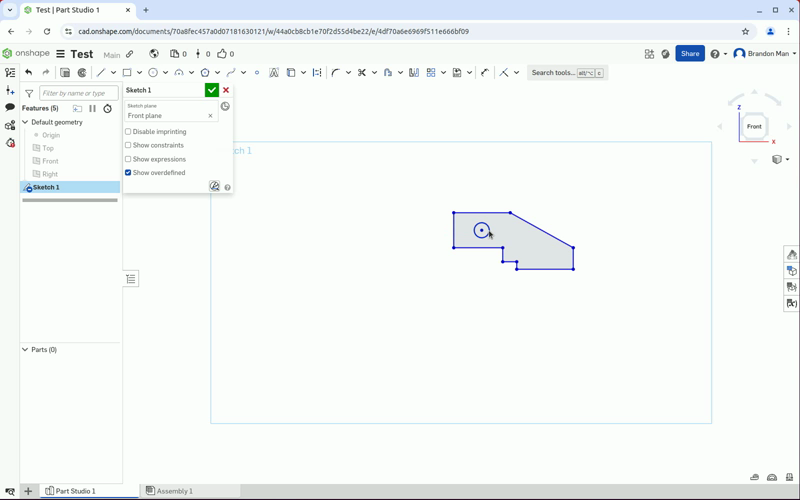
mouse_move(558, 253)
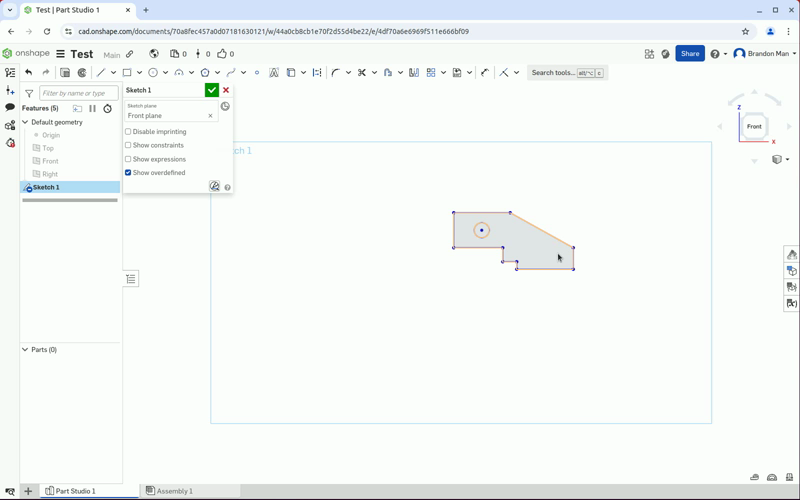
click(558, 253)
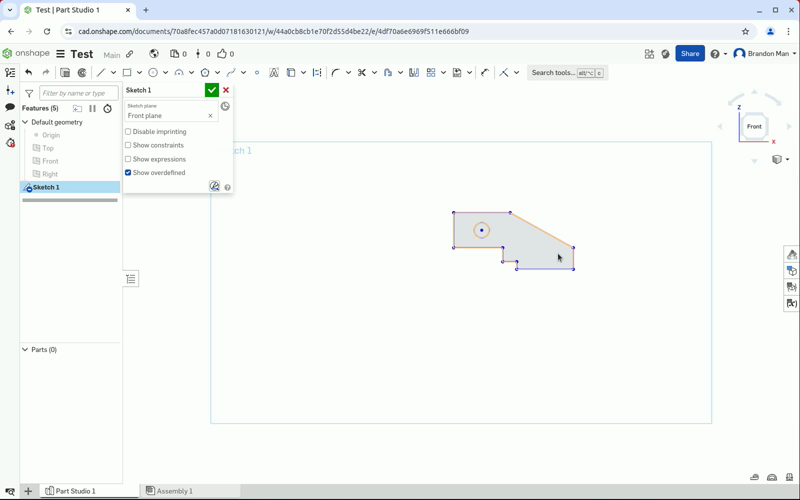
mouse_move(73, 352)
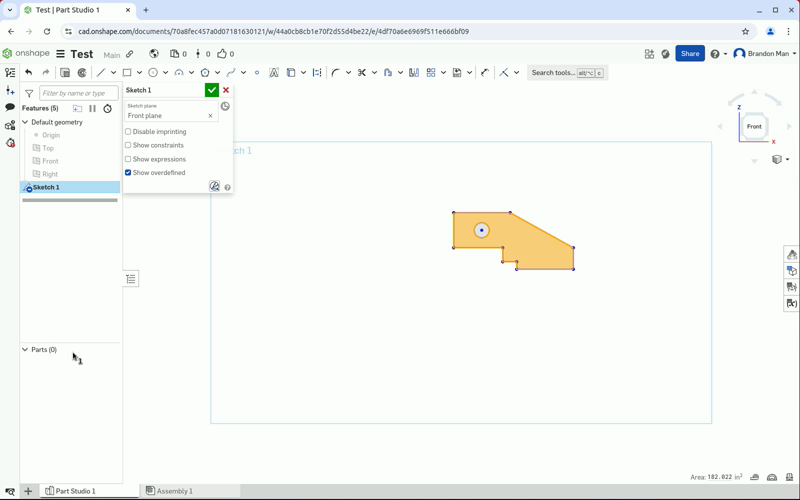
key(shift+y)
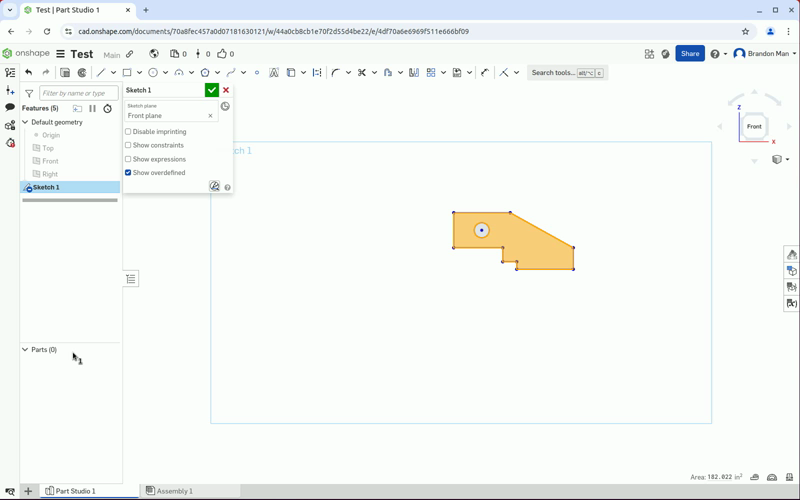
key(shift+e)
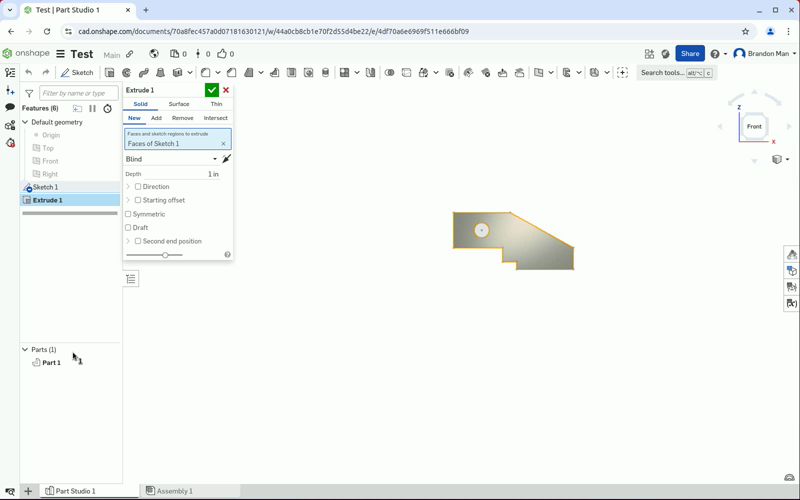
mouse_move(143, 106)
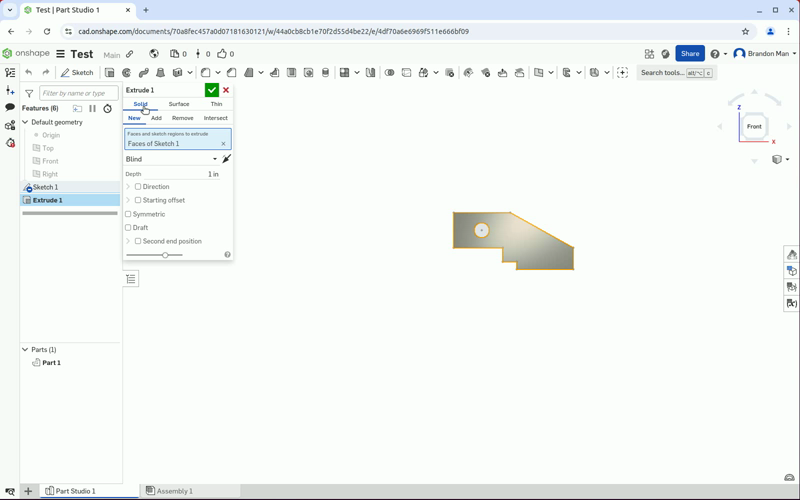
click(143, 106)
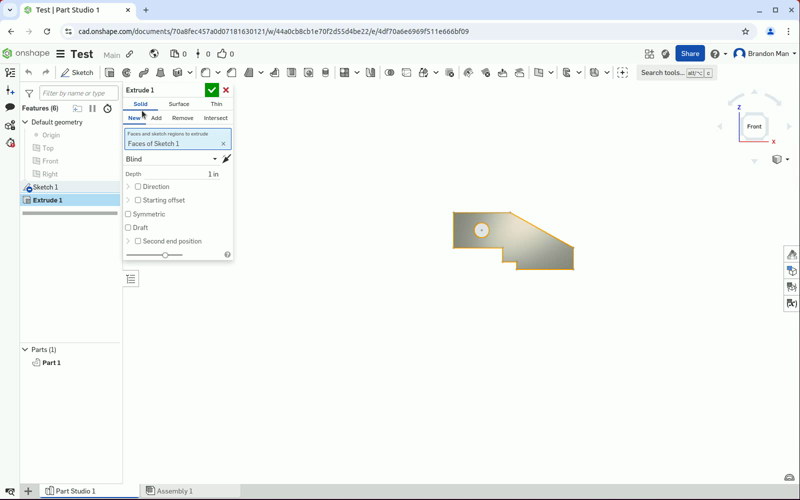
mouse_move(137, 120)
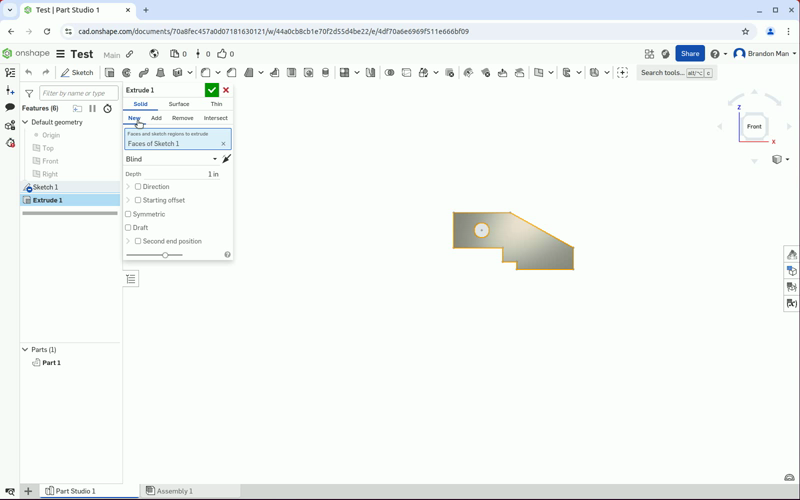
click(137, 120)
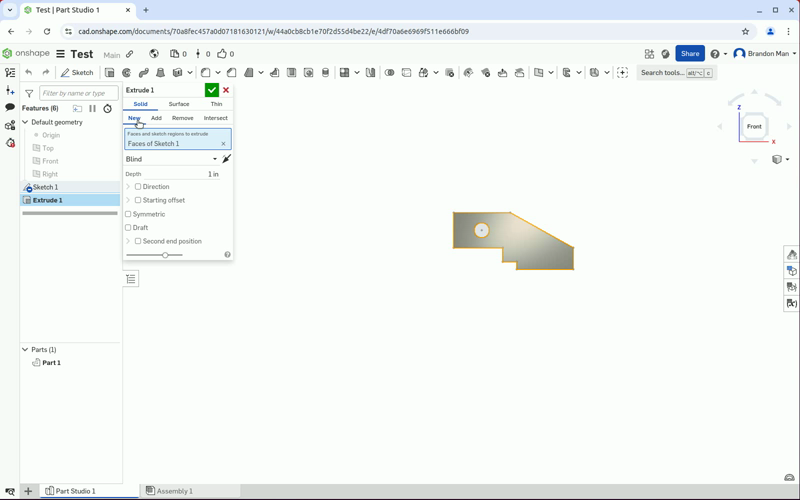
key(tab, 4)
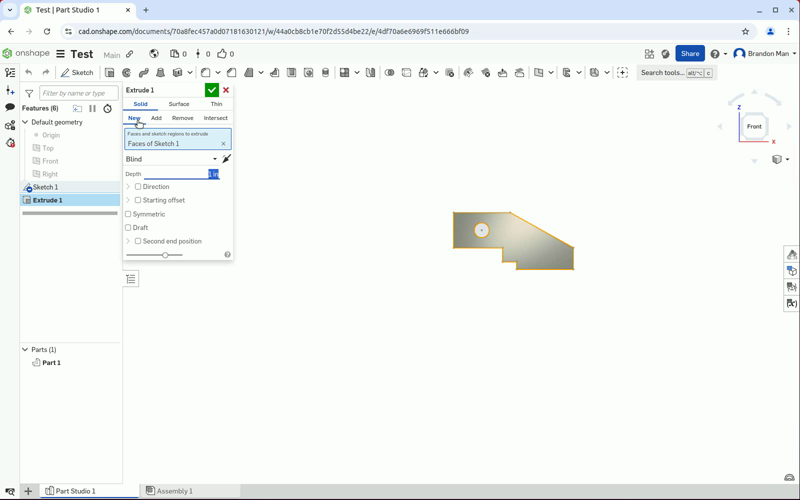
text(5.777)
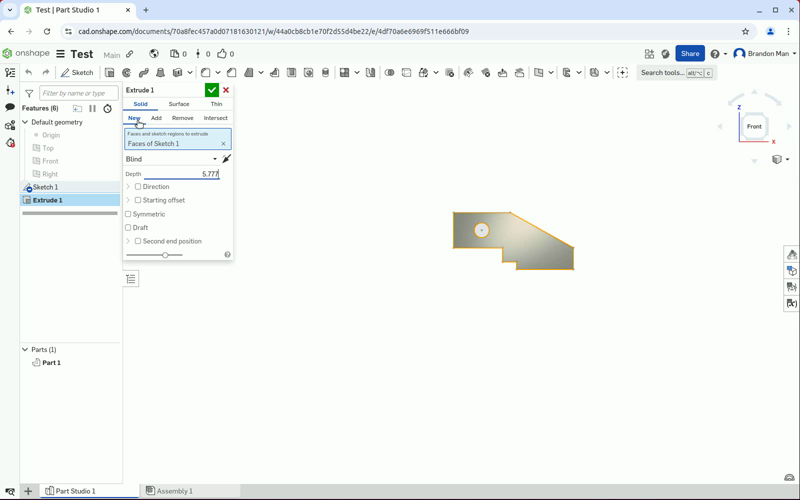
key(enter)
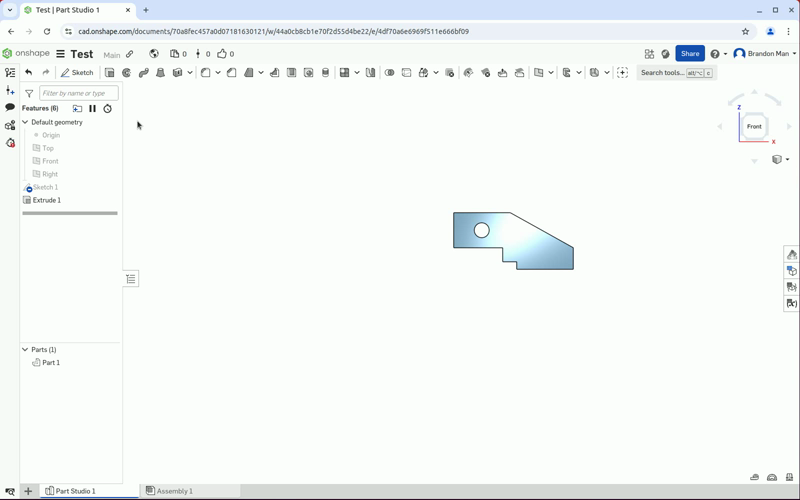
key(shift+h)
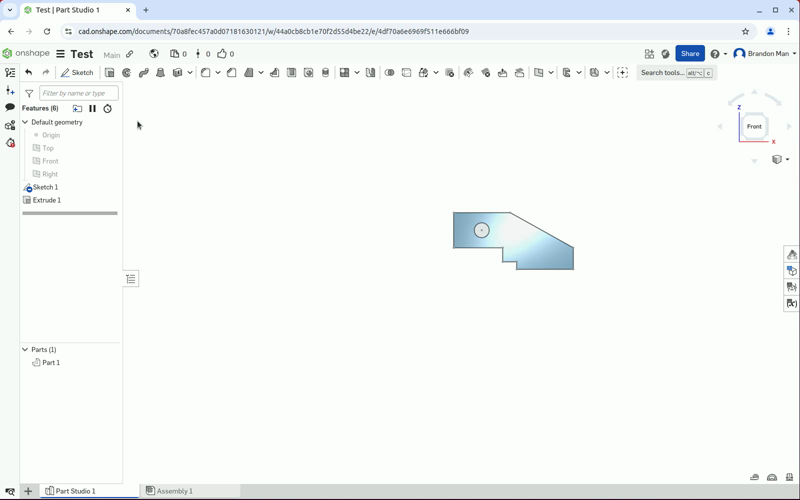
key(shift+h)
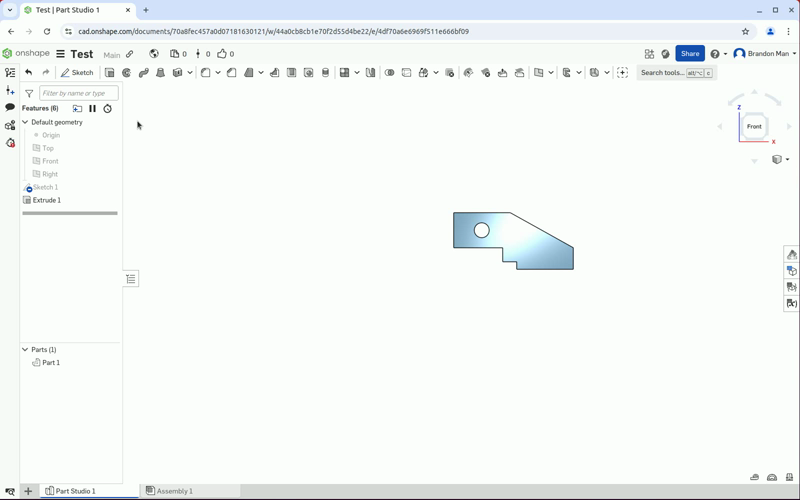
mouse_move(73, 189)
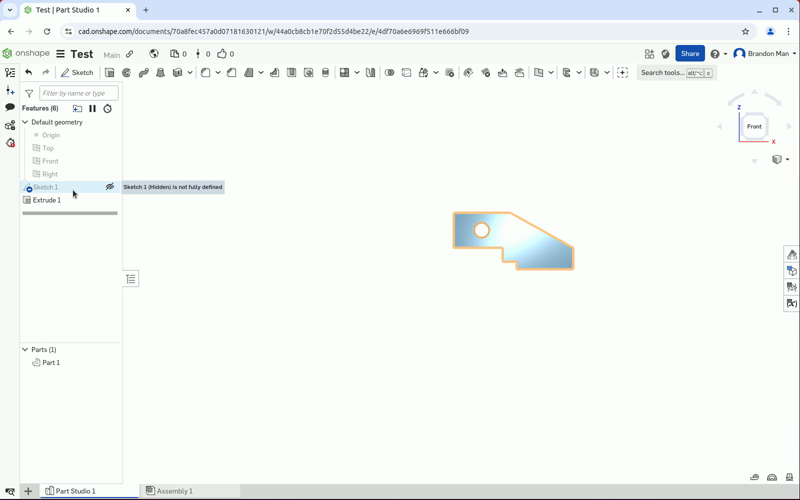
click(73, 189)
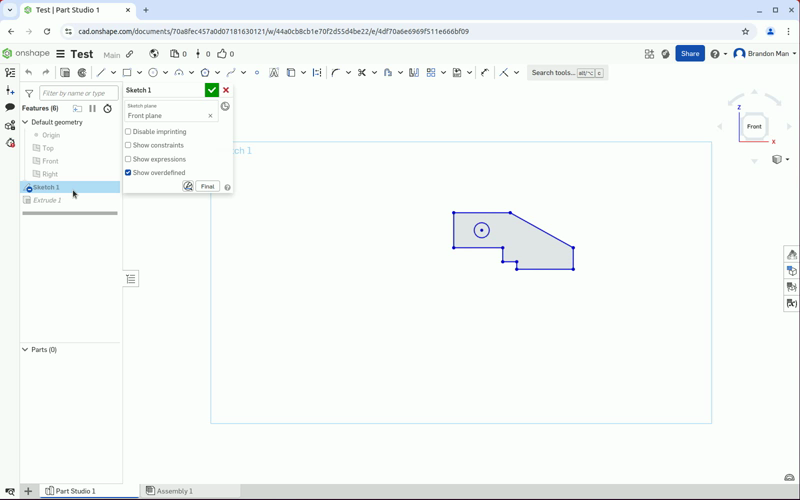
mouse_move(229, 92)
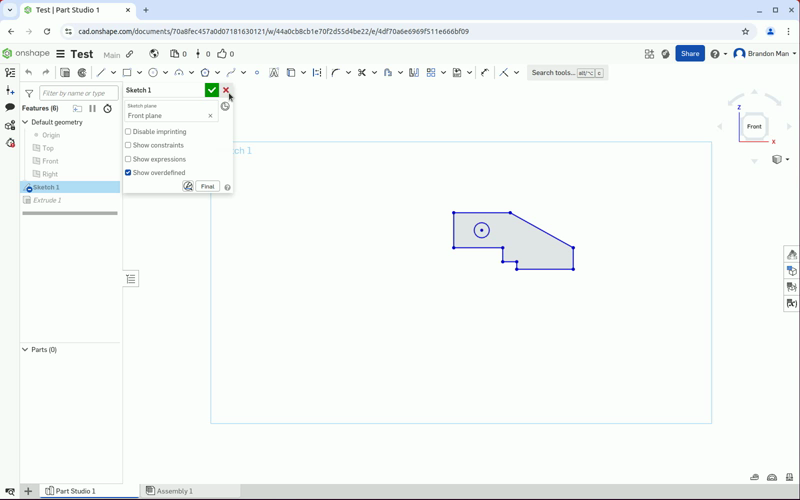
click(229, 92)
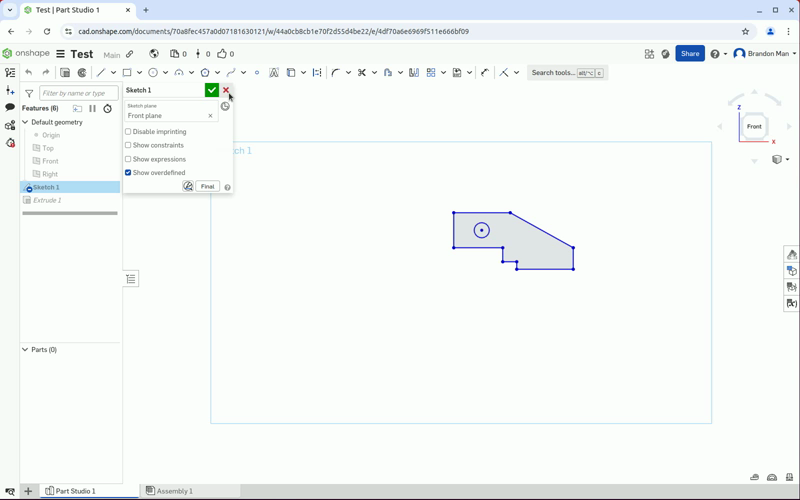
key(shift+s)
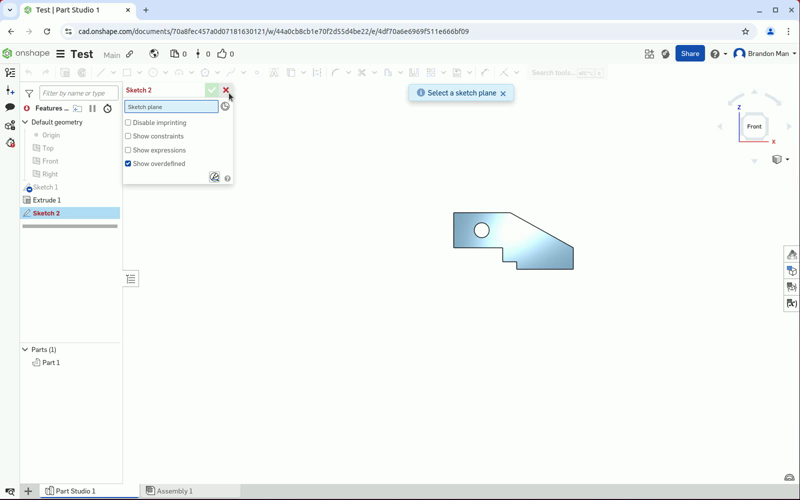
mouse_move(73, 163)
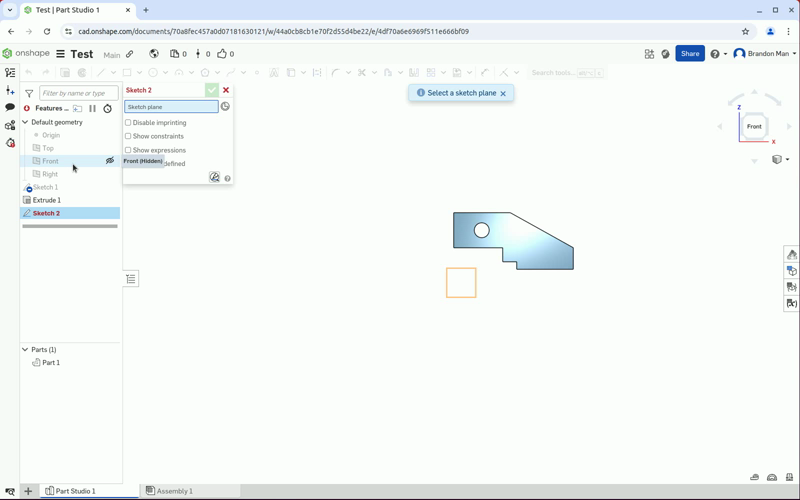
click(73, 163)
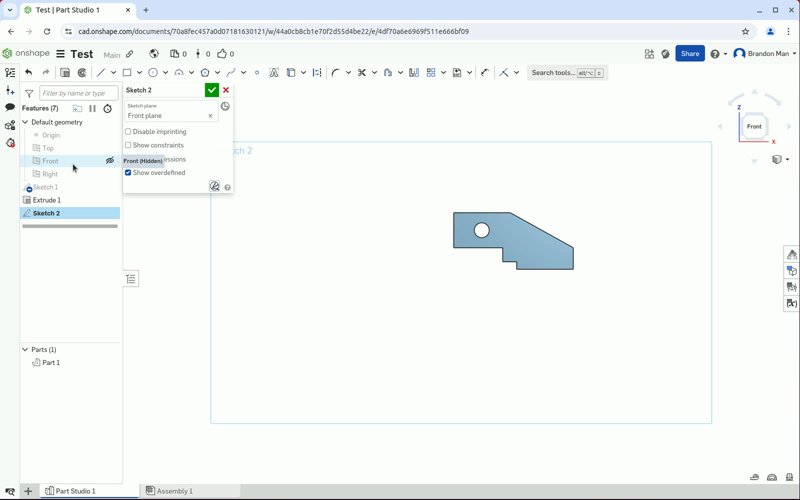
mouse_move(73, 352)
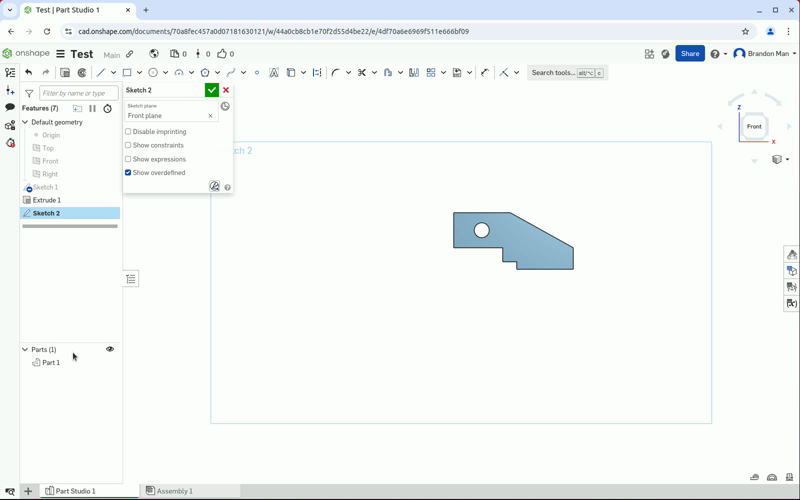
key(y)
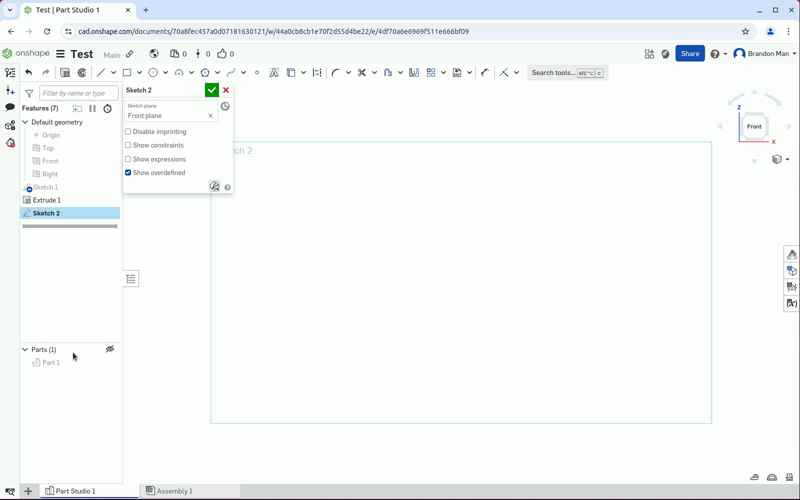
key(l)
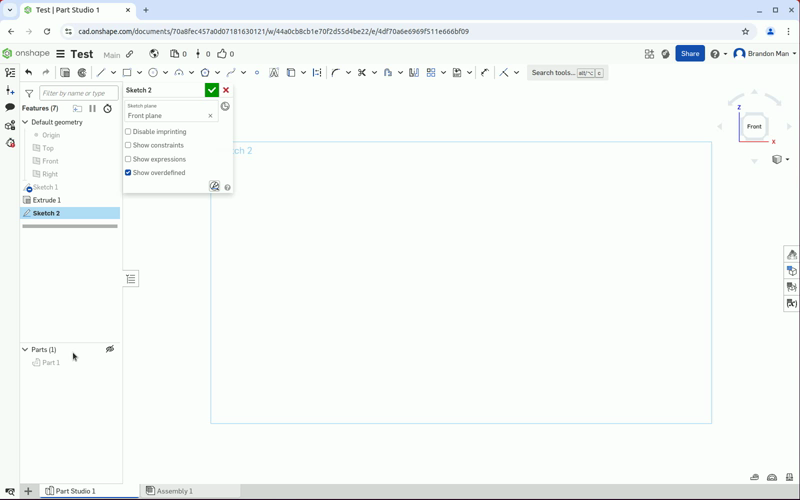
key_down(shift)
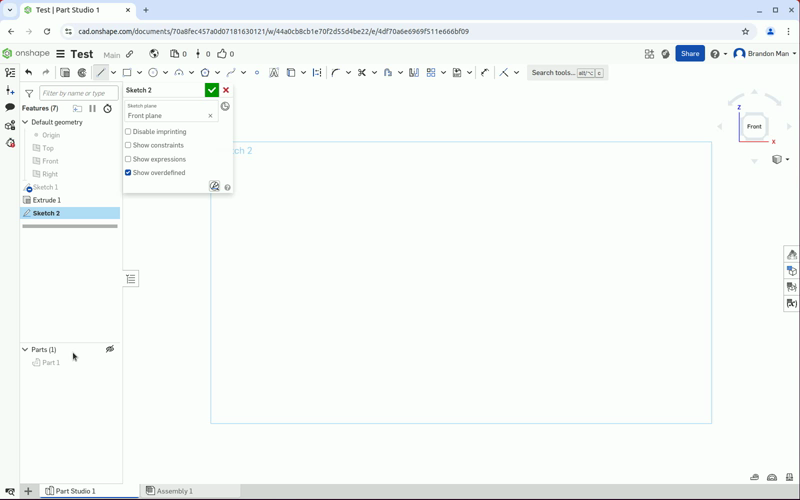
mouse_move(453, 275)
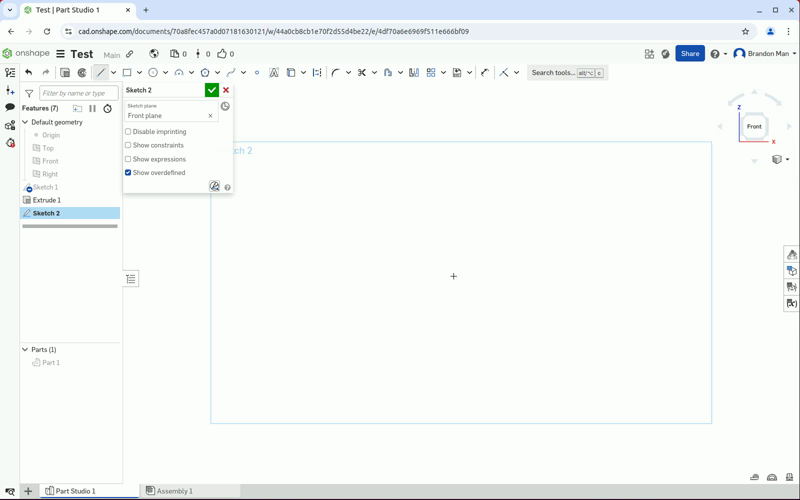
click(453, 275)
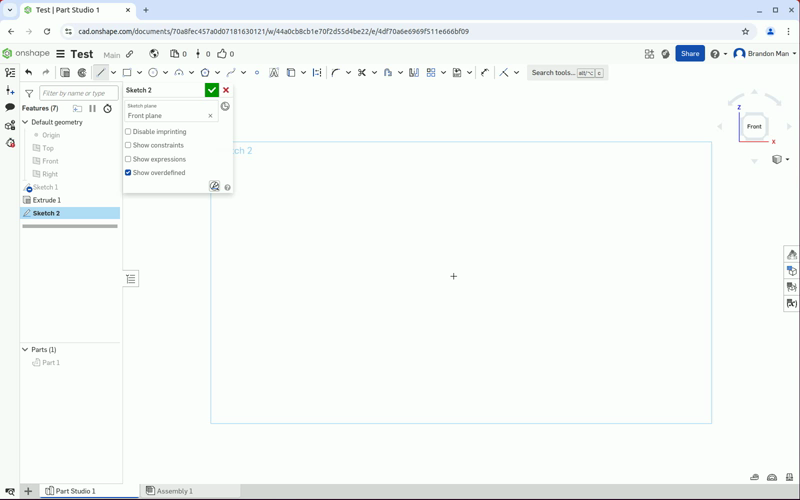
key_up(shift)
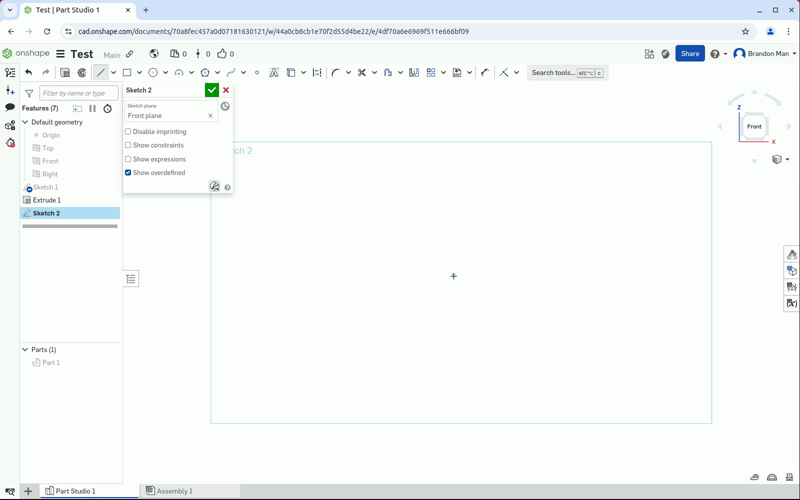
key_down(shift)
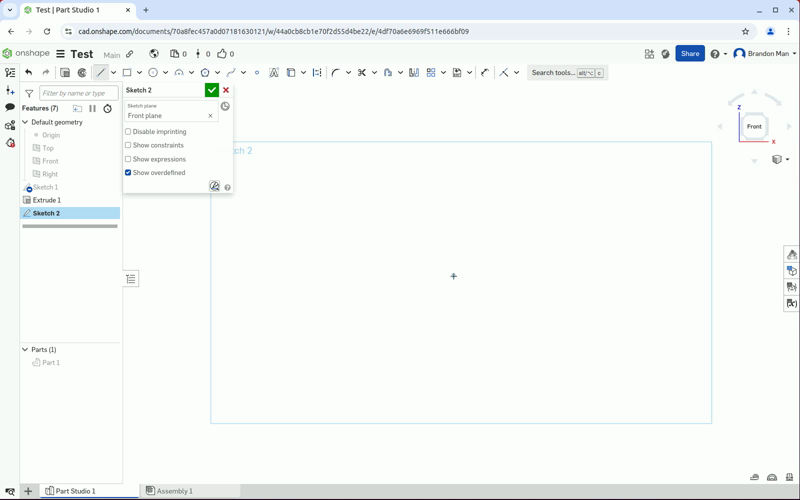
mouse_move(483, 275)
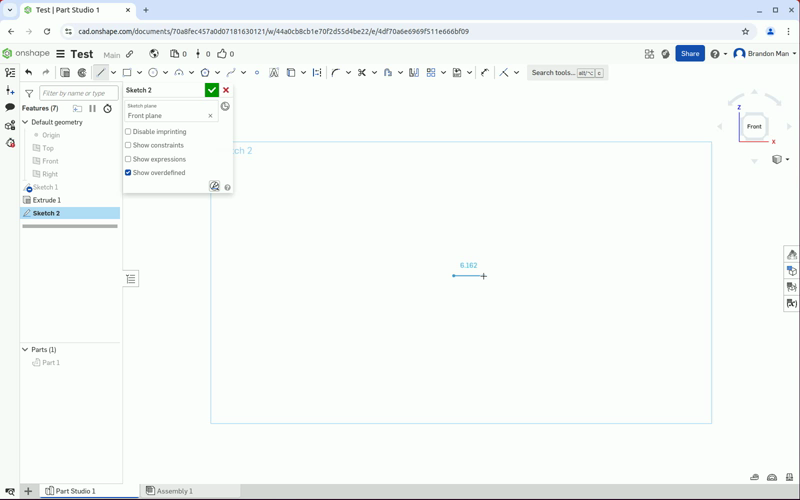
mouse_move(461, 275)
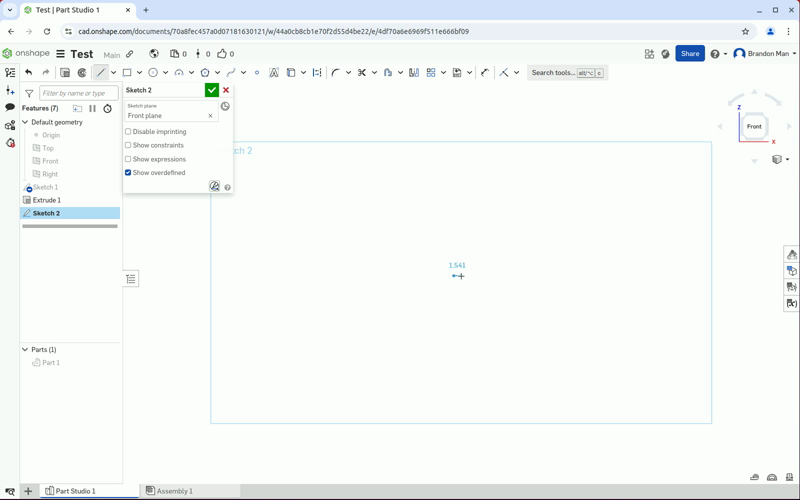
scroll(6)
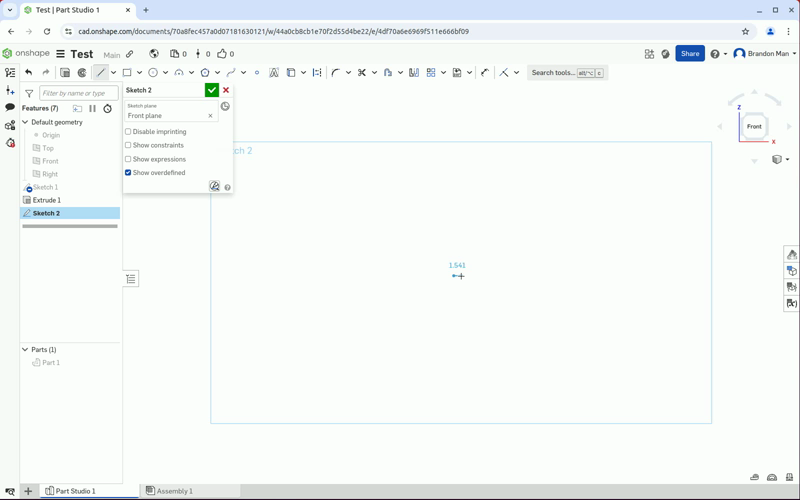
scroll(6)
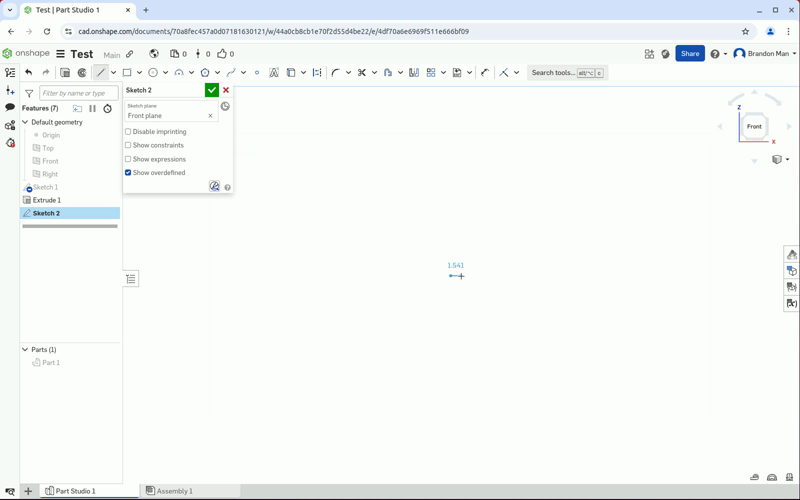
scroll(6)
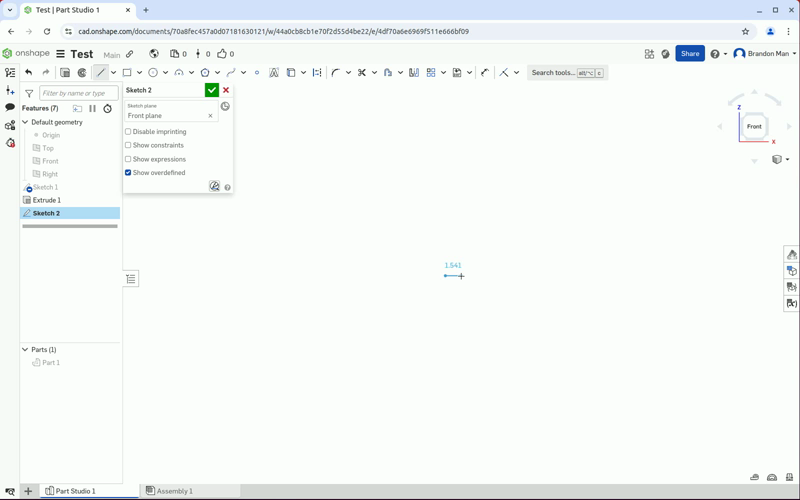
scroll(6)
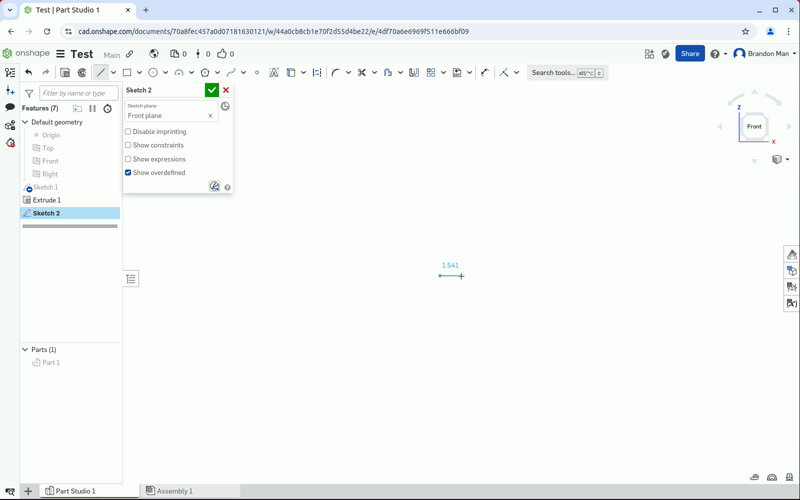
scroll(6)
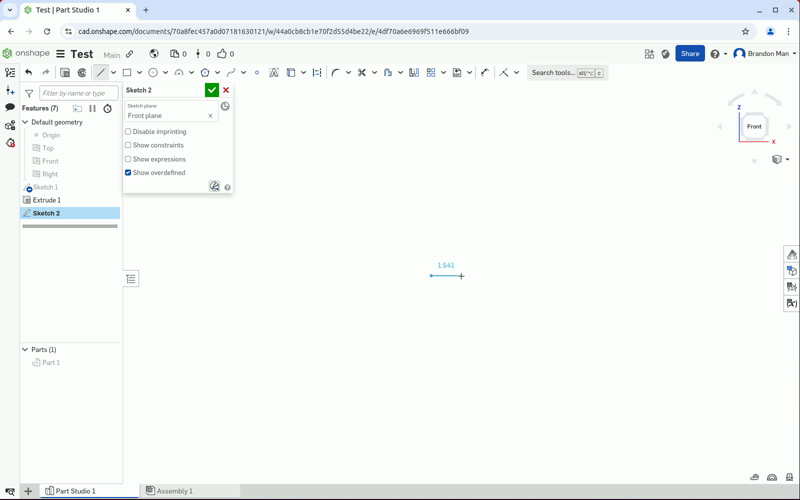
scroll(6)
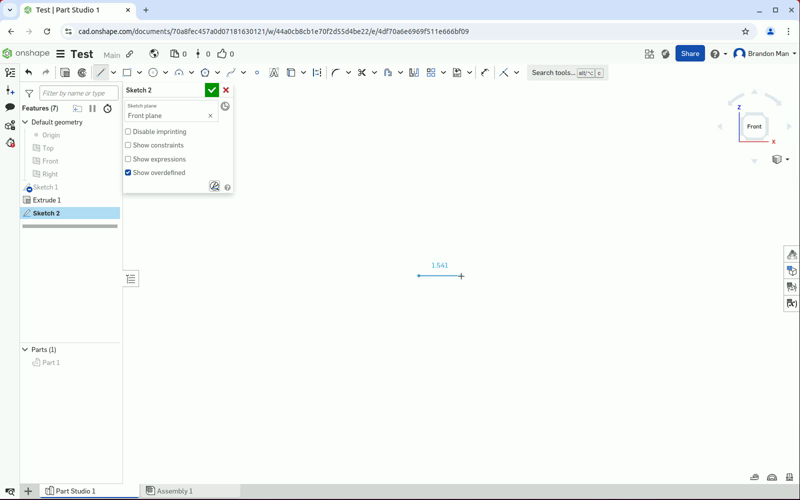
scroll(6)
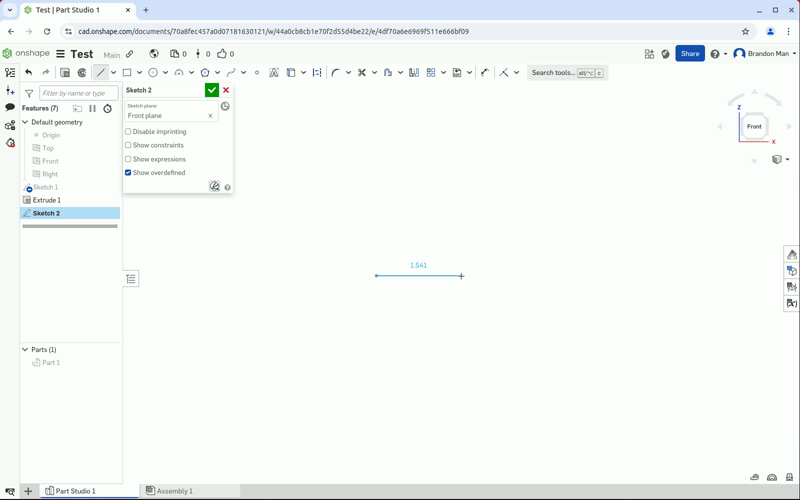
click(461, 275)
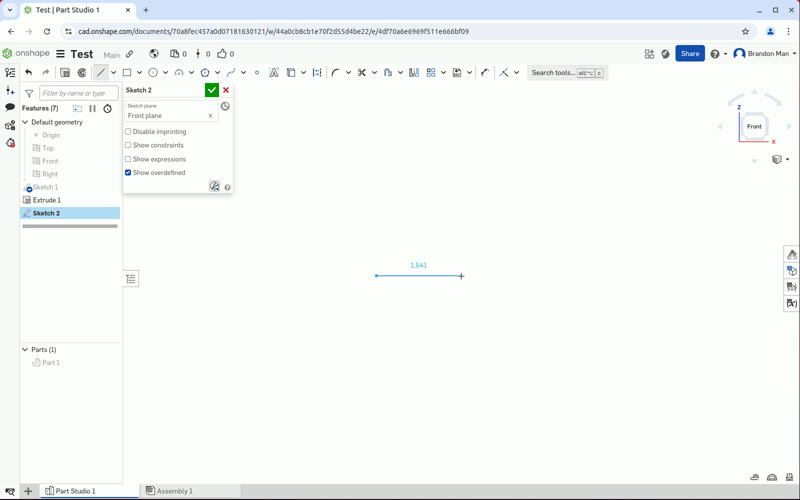
scroll(-6)
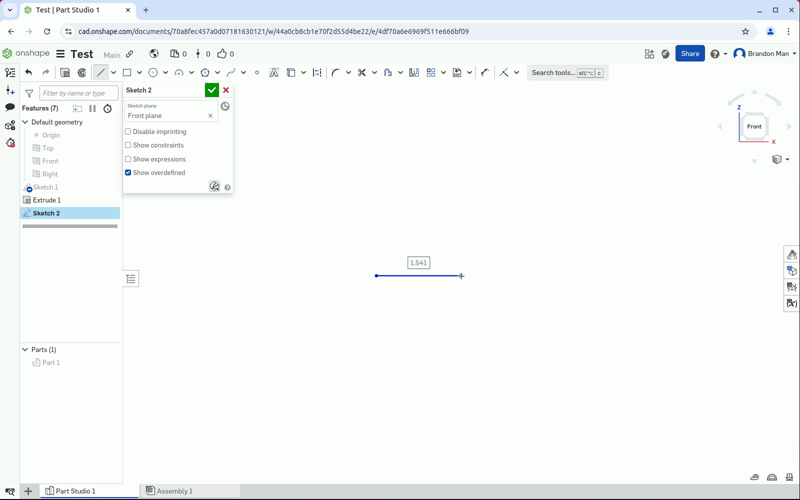
scroll(-6)
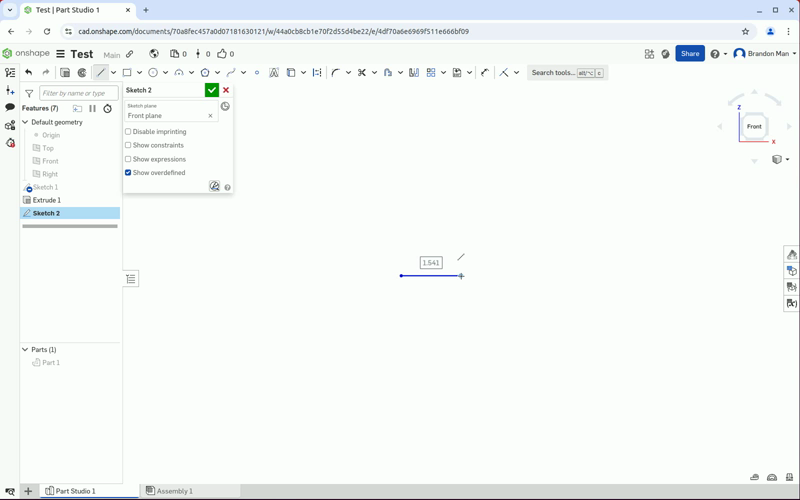
scroll(-6)
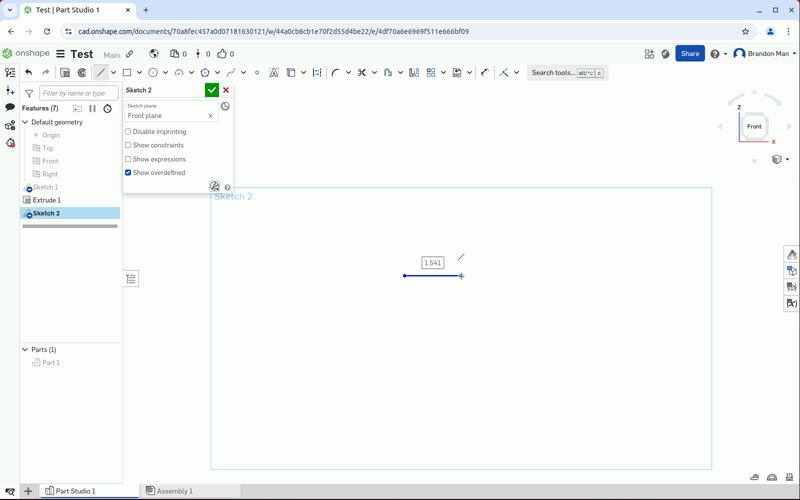
scroll(-6)
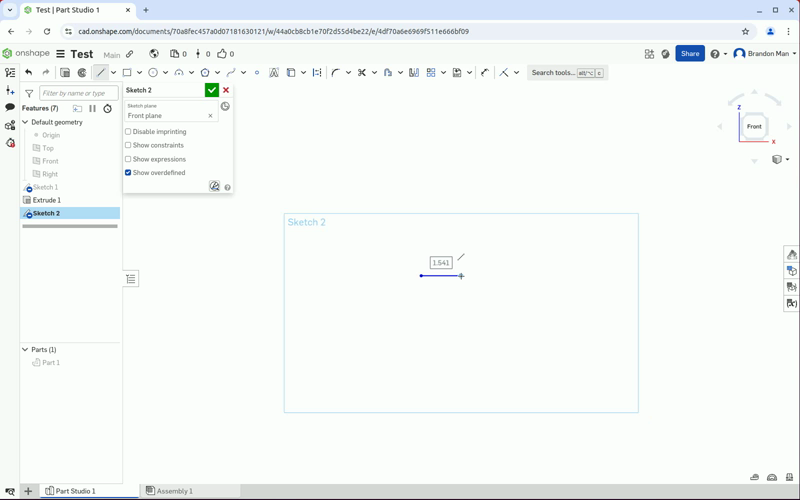
scroll(-6)
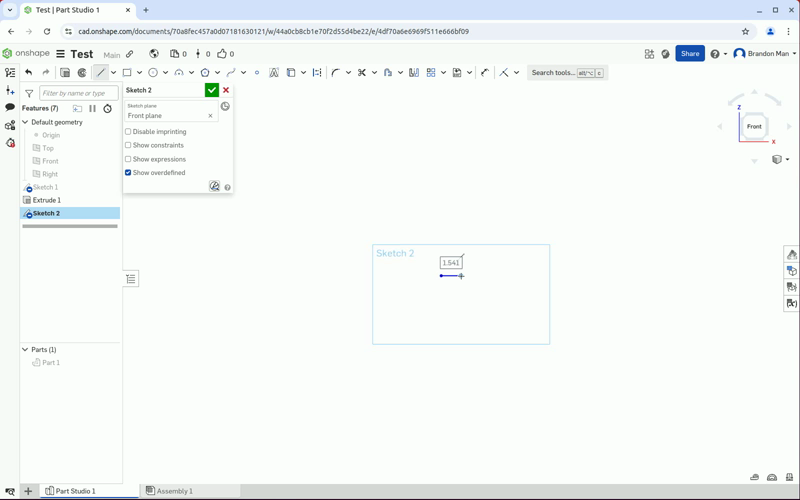
scroll(-6)
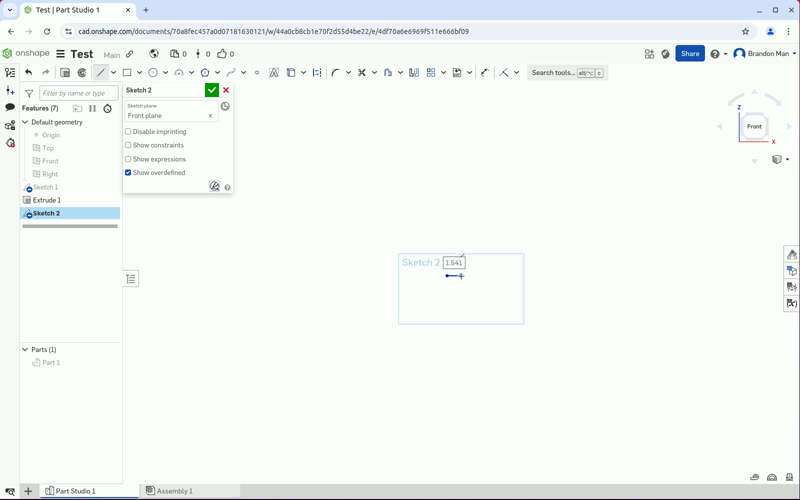
scroll(-6)
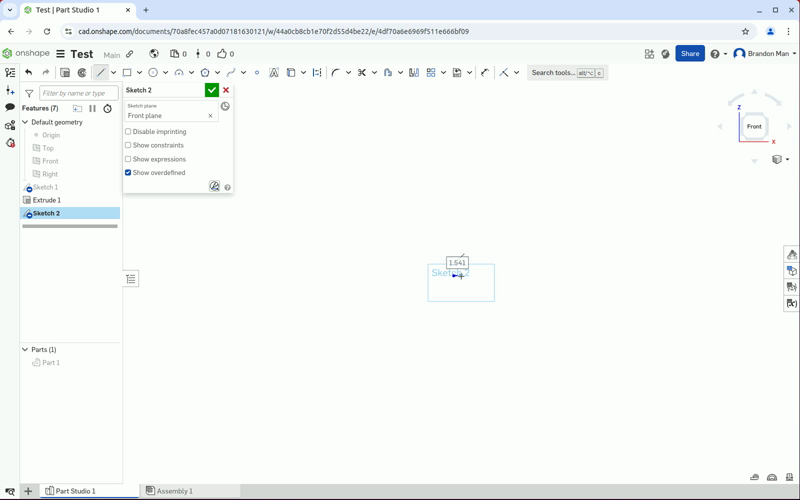
key_up(shift)
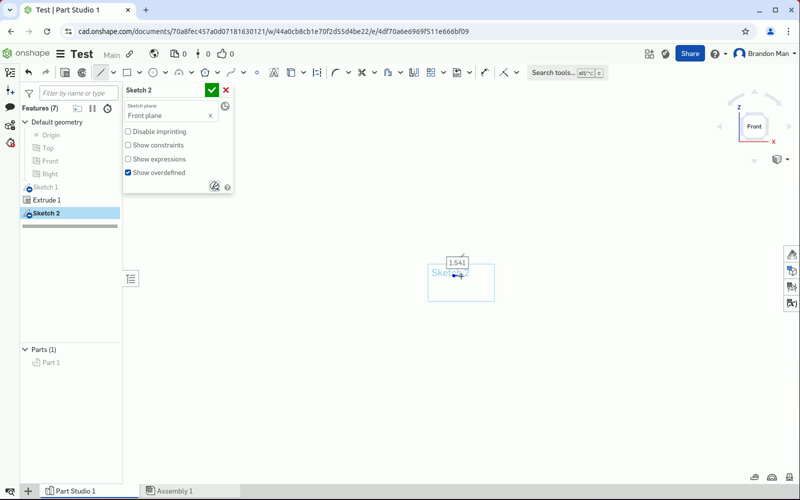
key_down(shift)
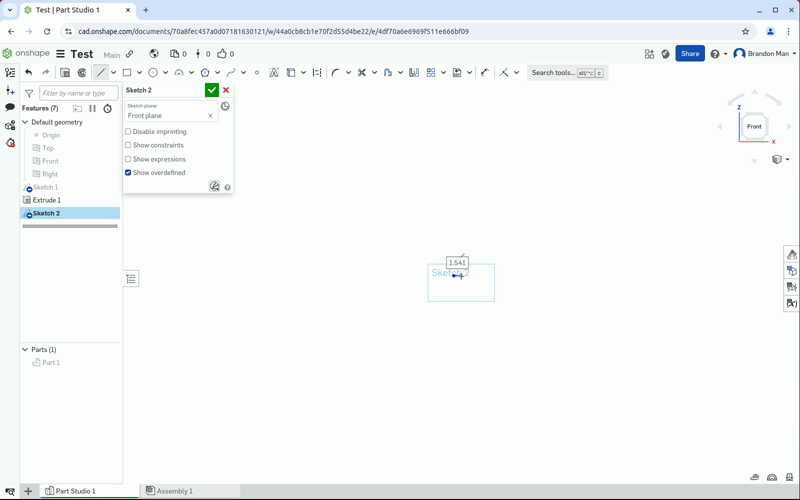
mouse_move(491, 275)
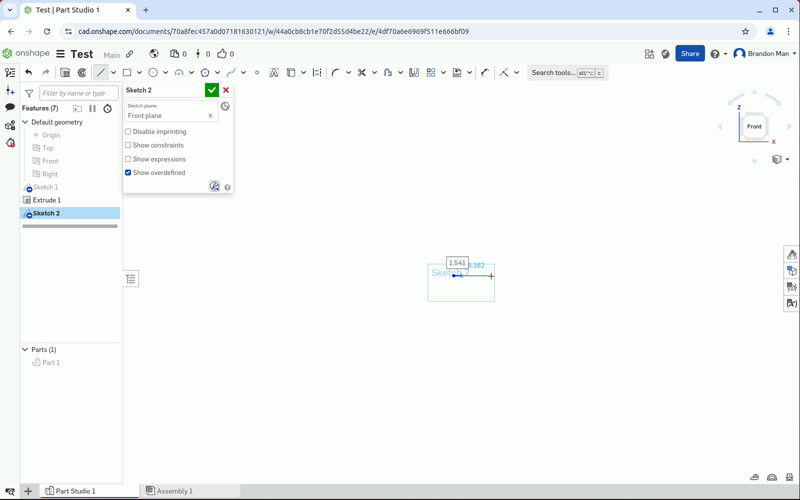
mouse_move(461, 283)
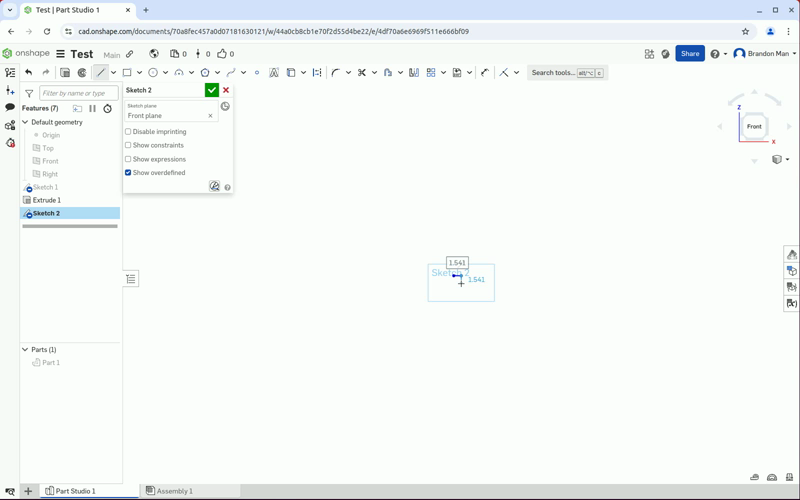
click(461, 283)
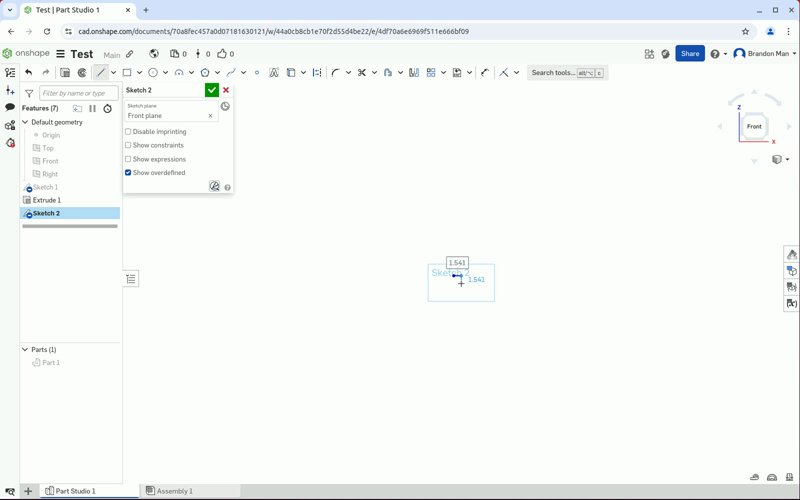
key_up(shift)
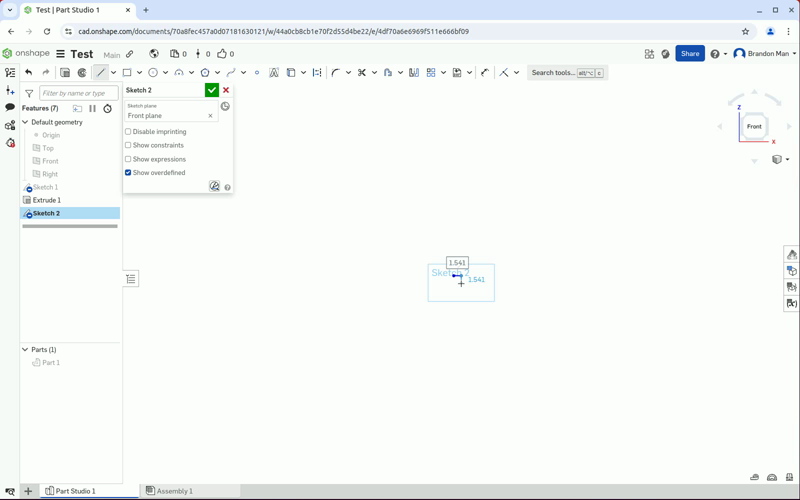
key_down(shift)
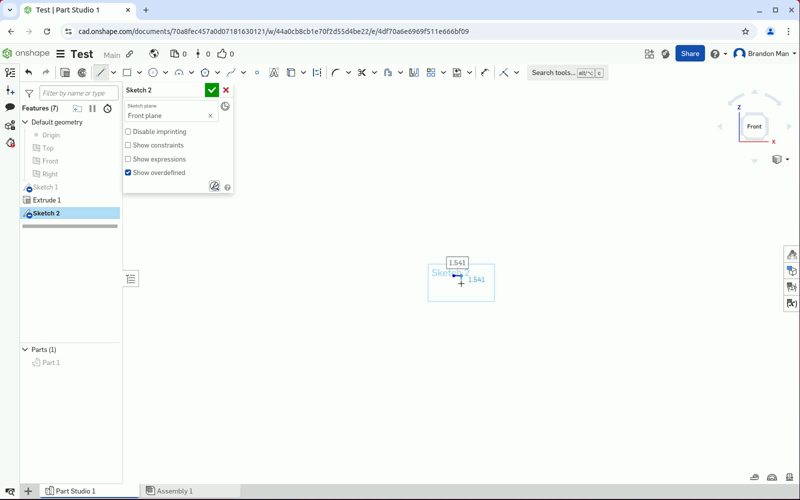
mouse_move(491, 283)
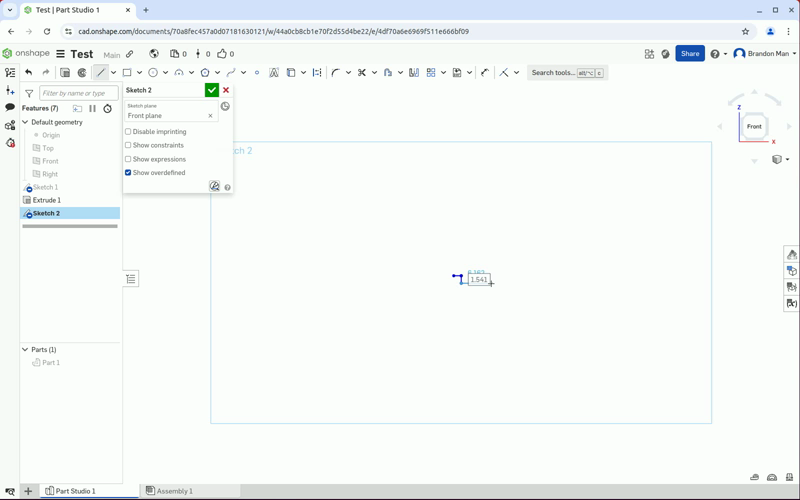
mouse_move(503, 283)
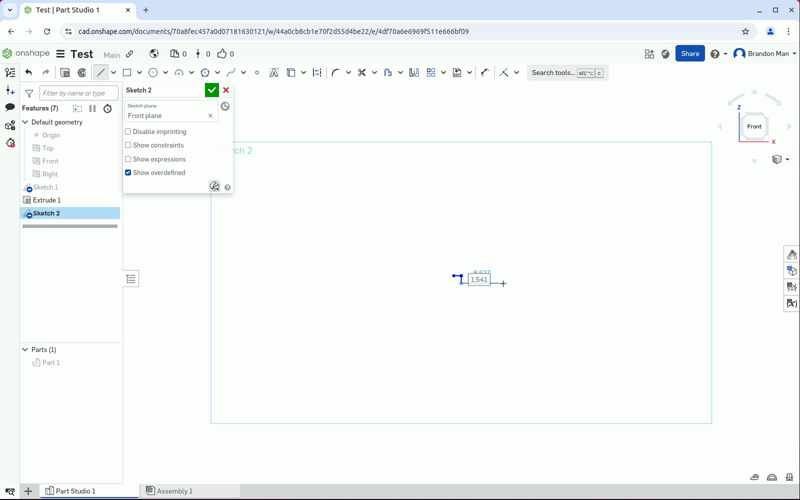
click(503, 283)
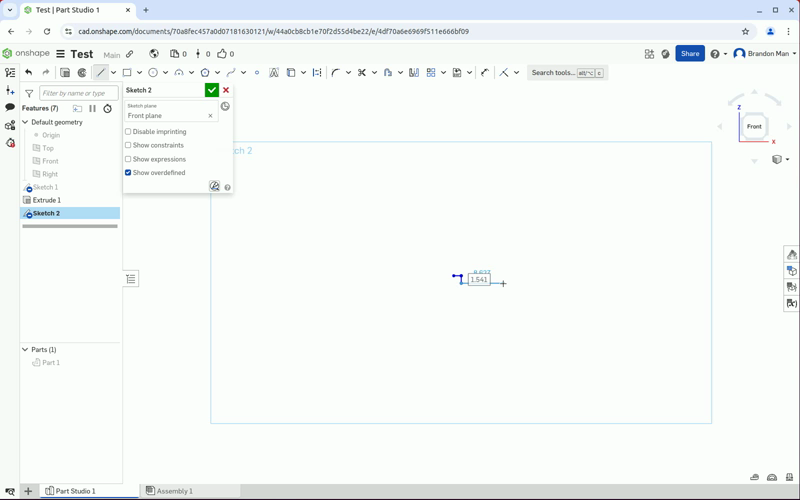
key_up(shift)
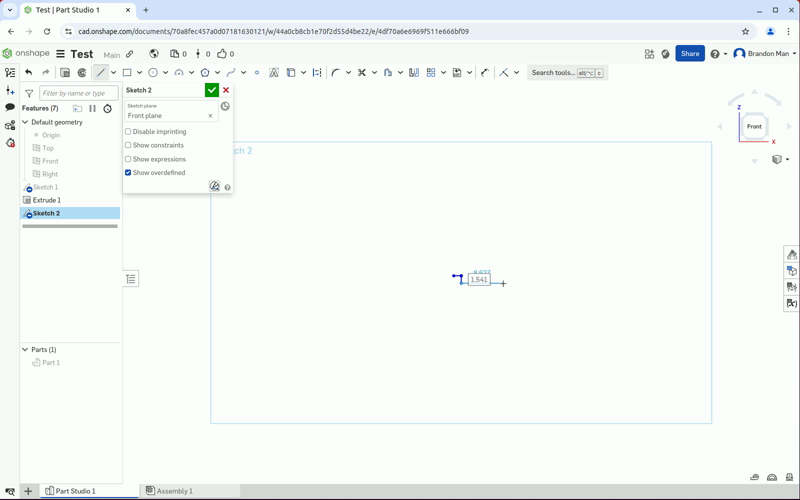
key_down(shift)
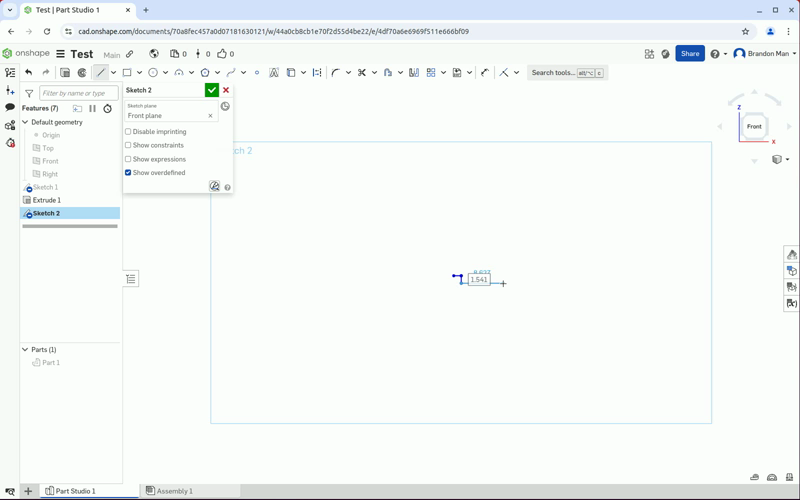
mouse_move(533, 283)
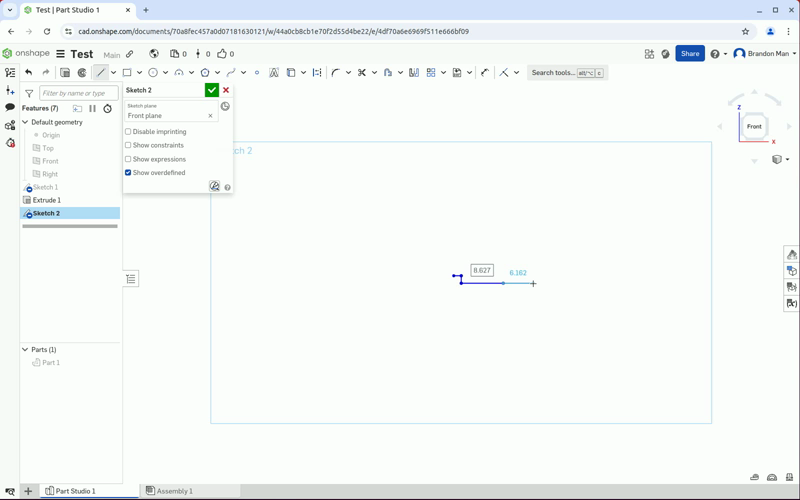
mouse_move(503, 268)
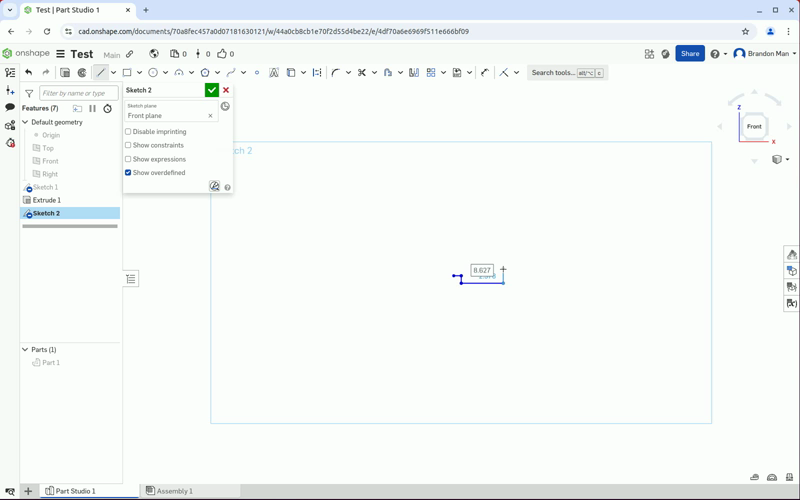
click(503, 268)
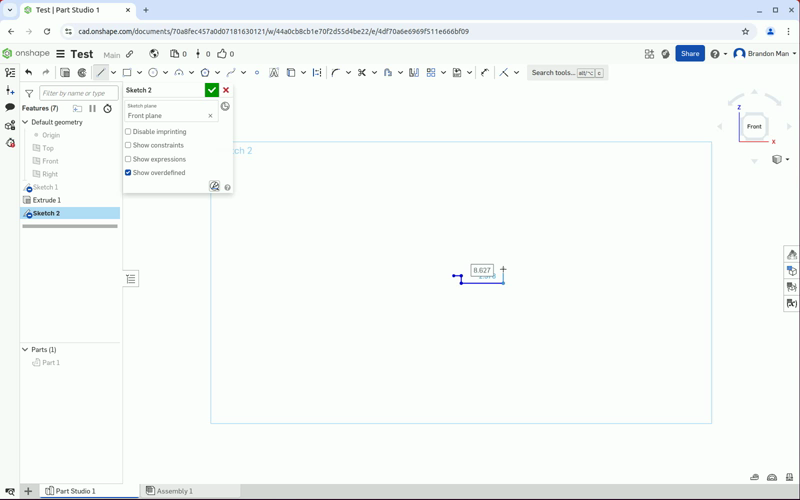
key_up(shift)
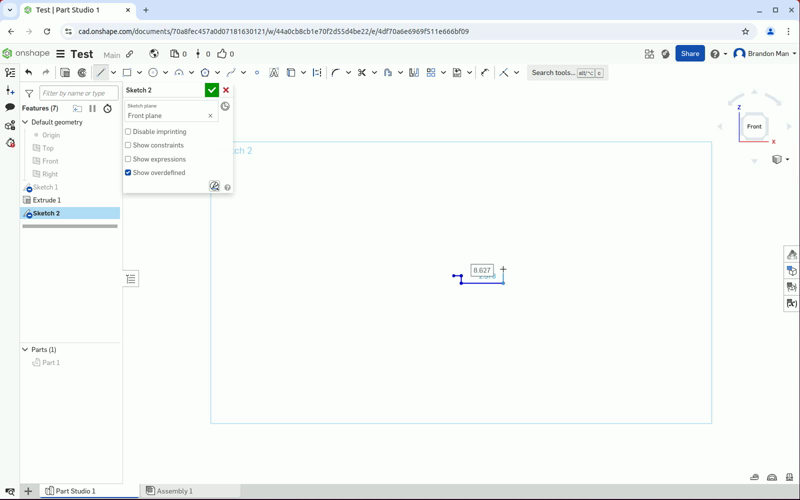
key_down(shift)
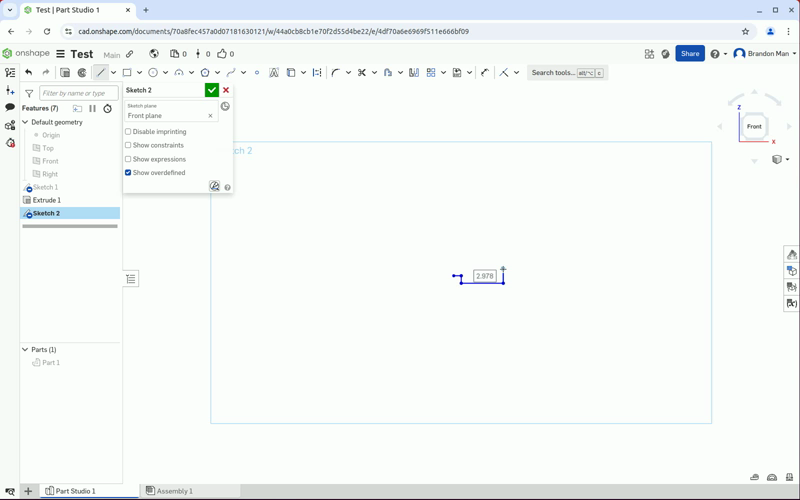
mouse_move(533, 268)
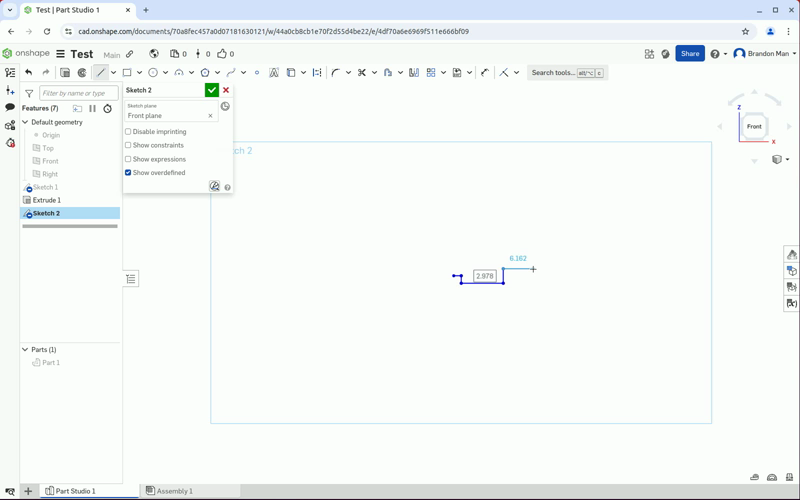
mouse_move(517, 268)
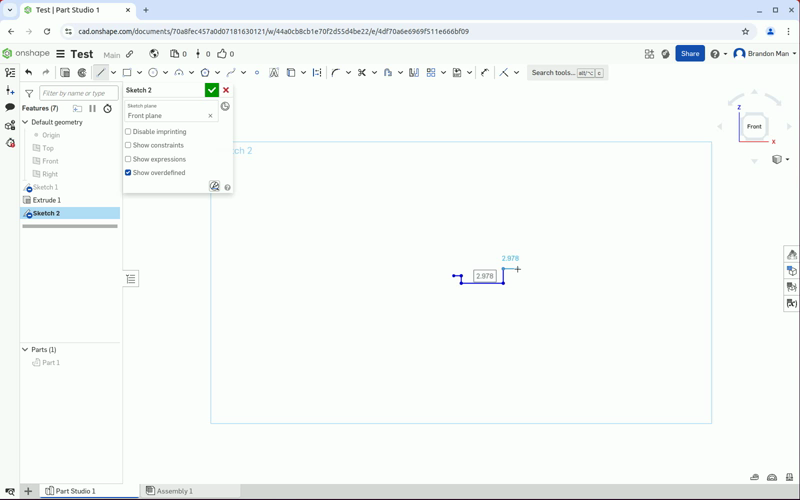
click(517, 268)
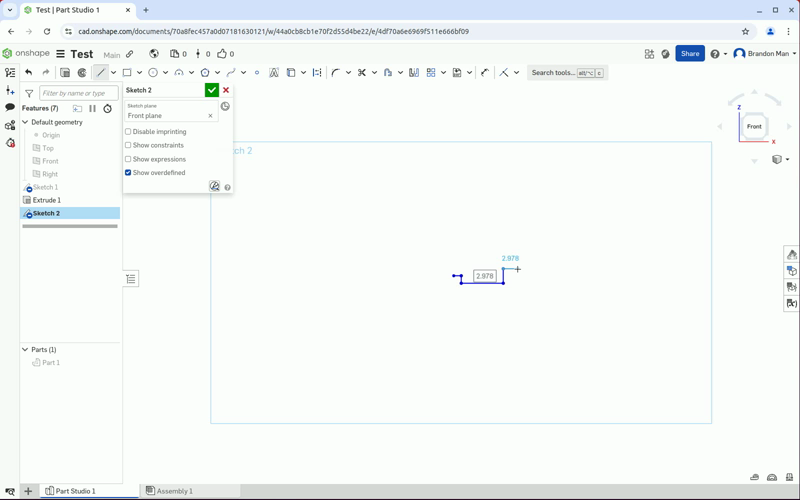
key_up(shift)
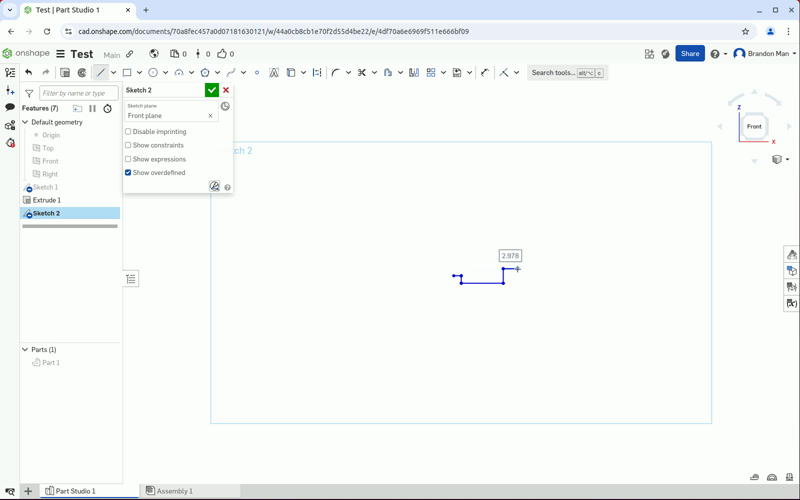
key_down(shift)
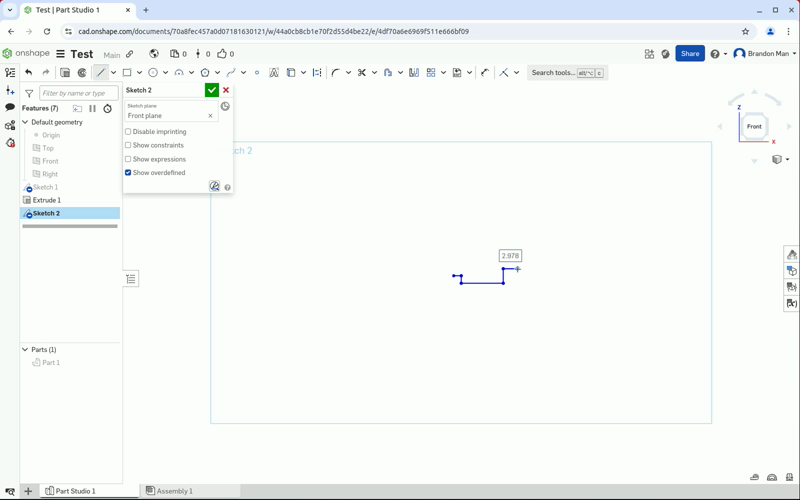
mouse_move(547, 268)
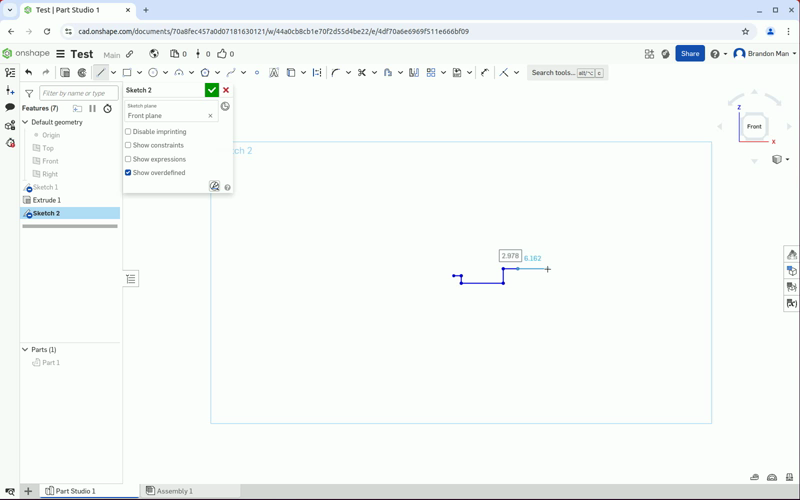
mouse_move(517, 261)
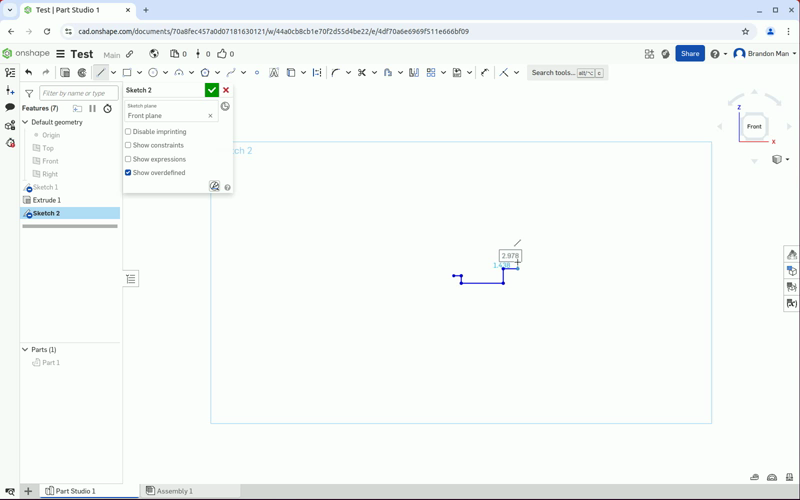
scroll(6)
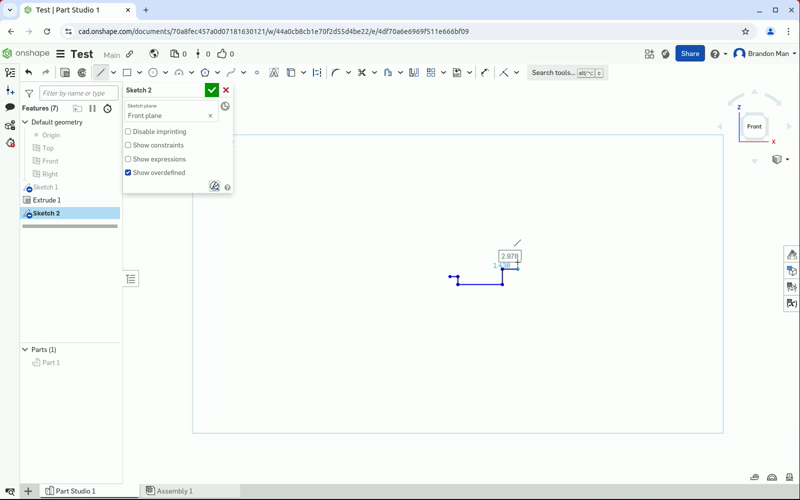
scroll(6)
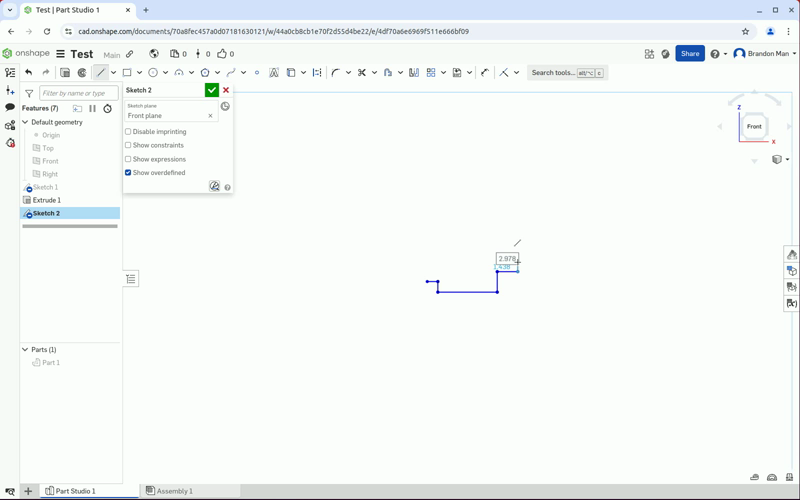
scroll(6)
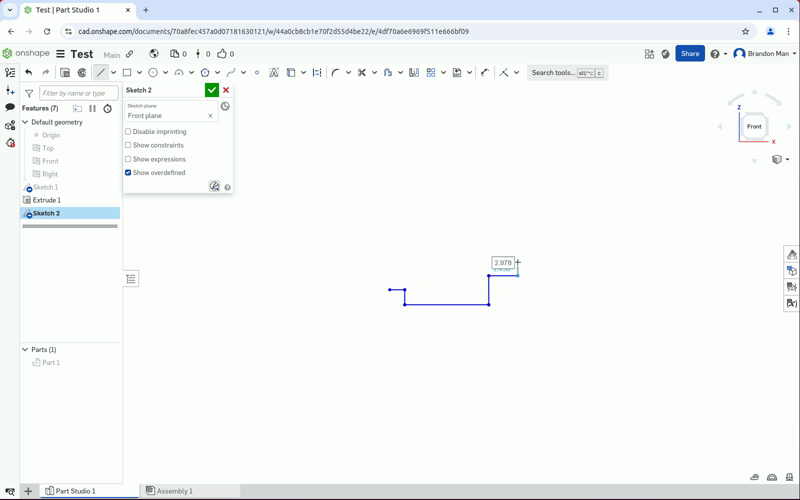
scroll(6)
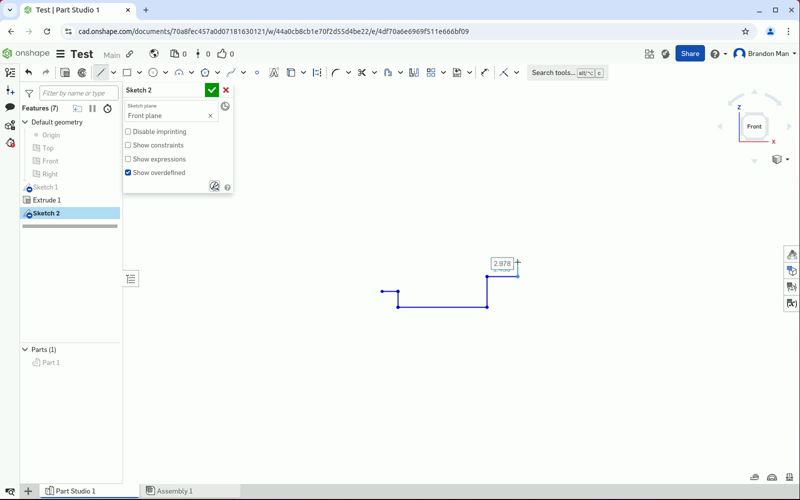
scroll(6)
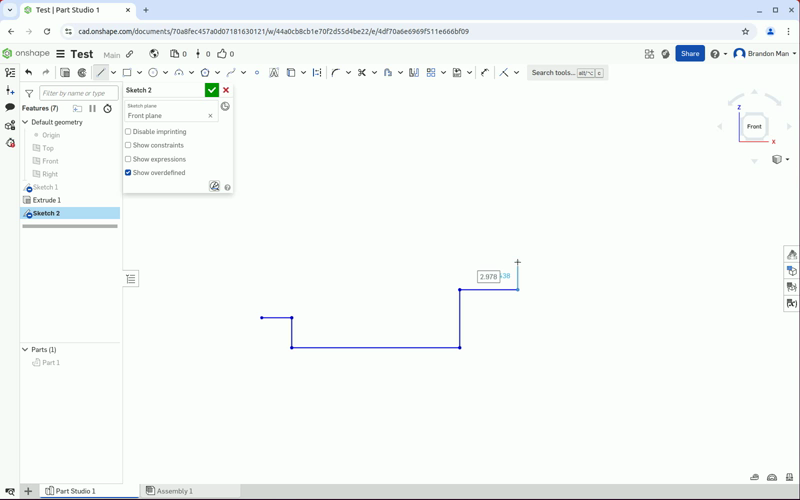
scroll(6)
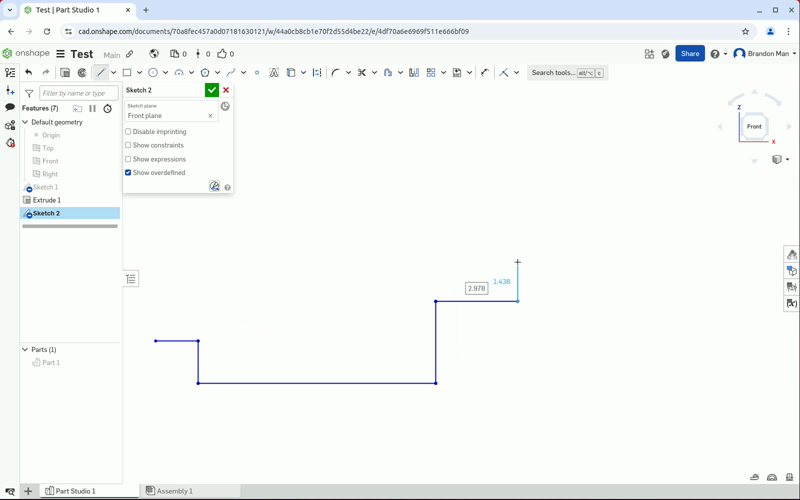
scroll(6)
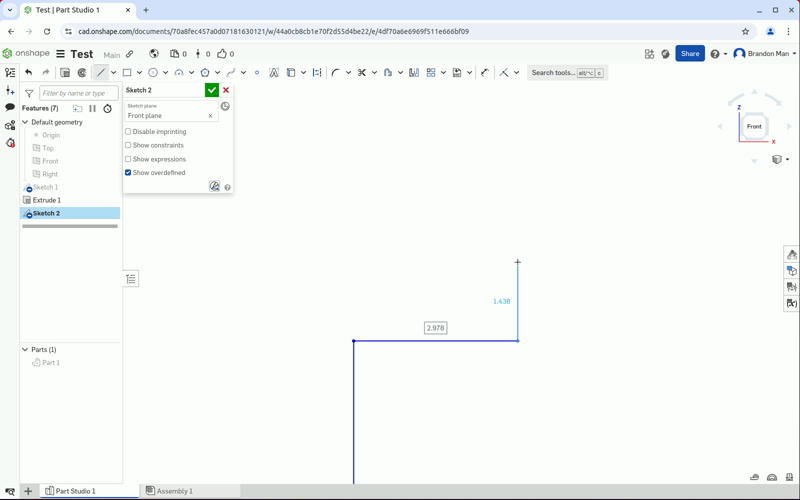
click(517, 261)
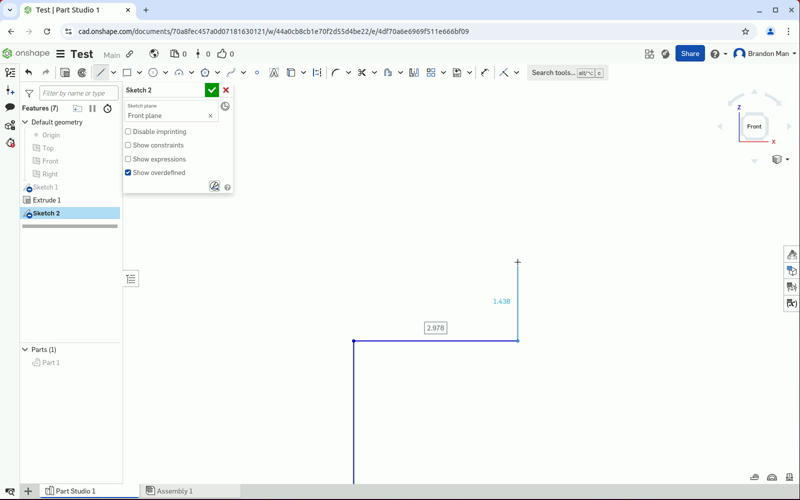
scroll(-6)
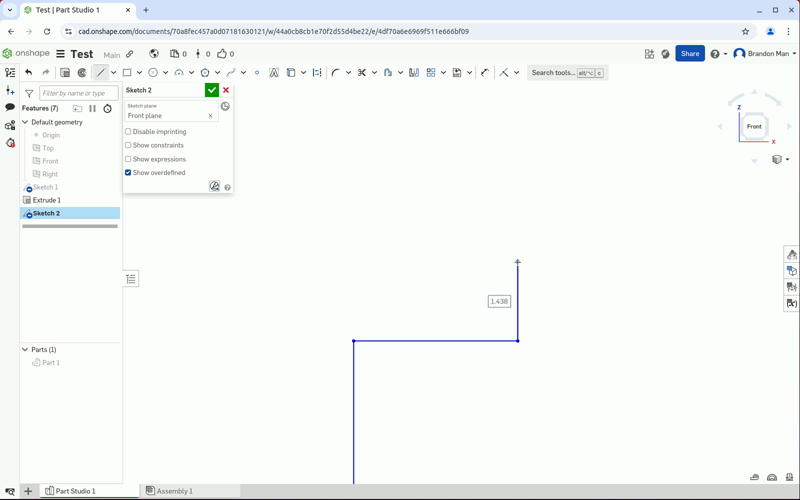
scroll(-6)
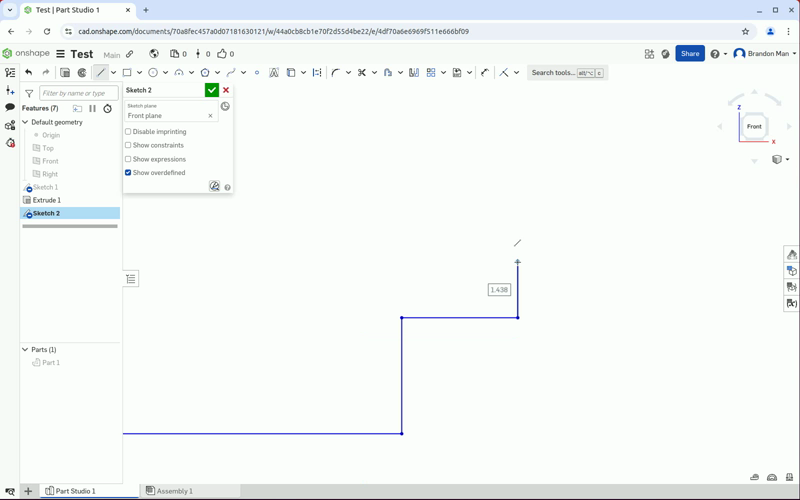
scroll(-6)
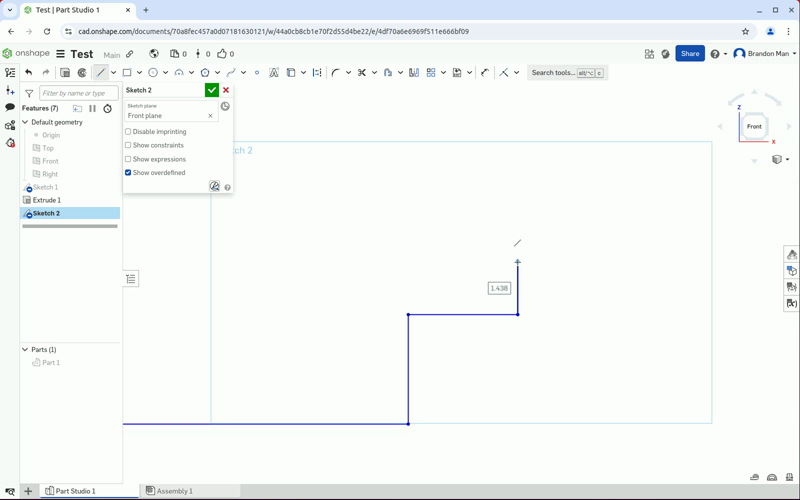
scroll(-6)
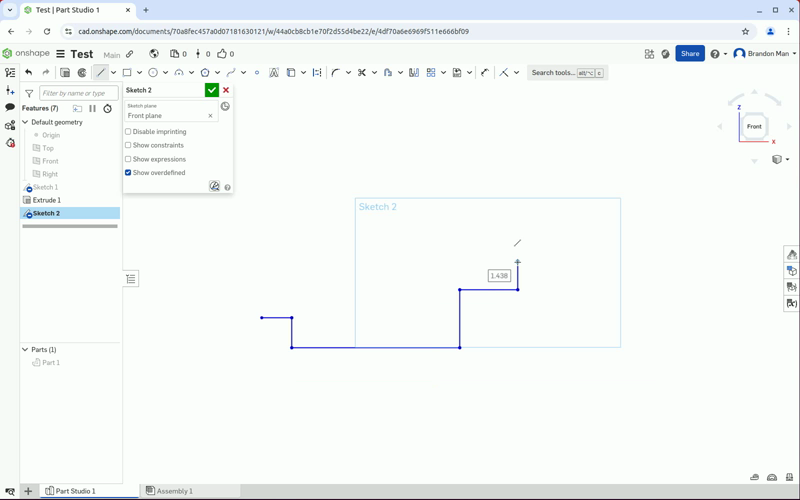
scroll(-6)
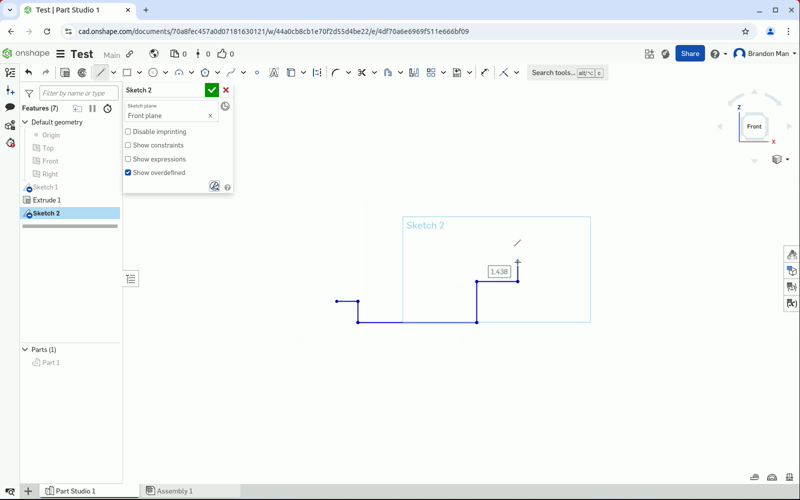
scroll(-6)
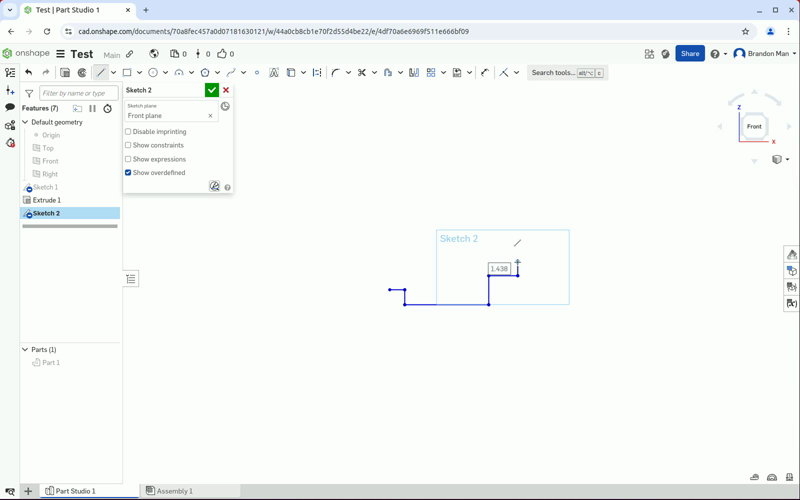
scroll(-6)
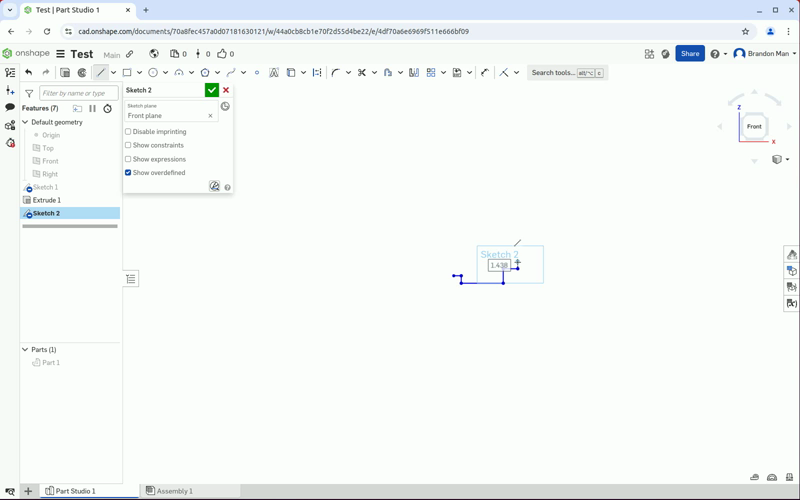
key_up(shift)
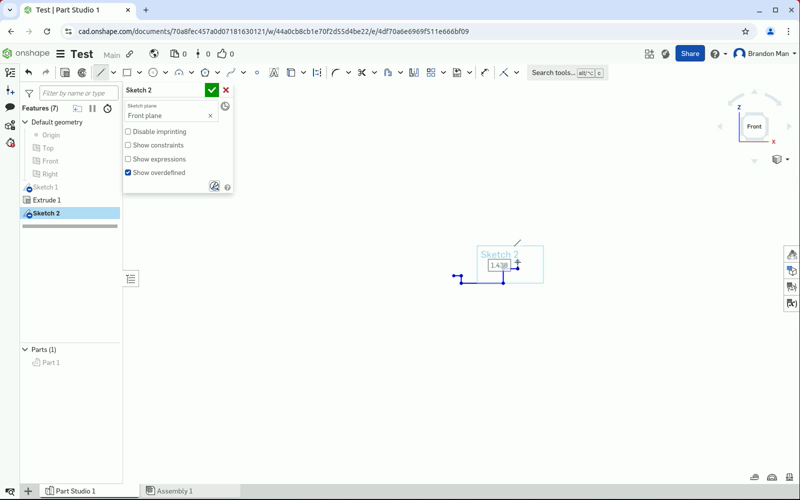
key_down(shift)
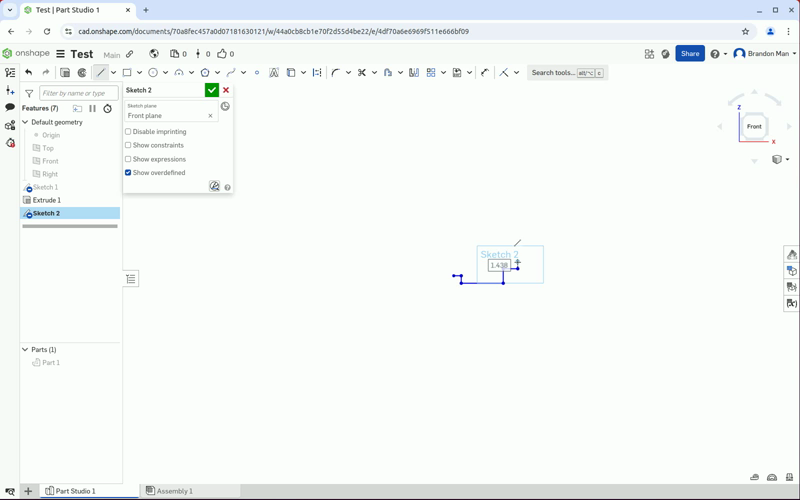
mouse_move(547, 261)
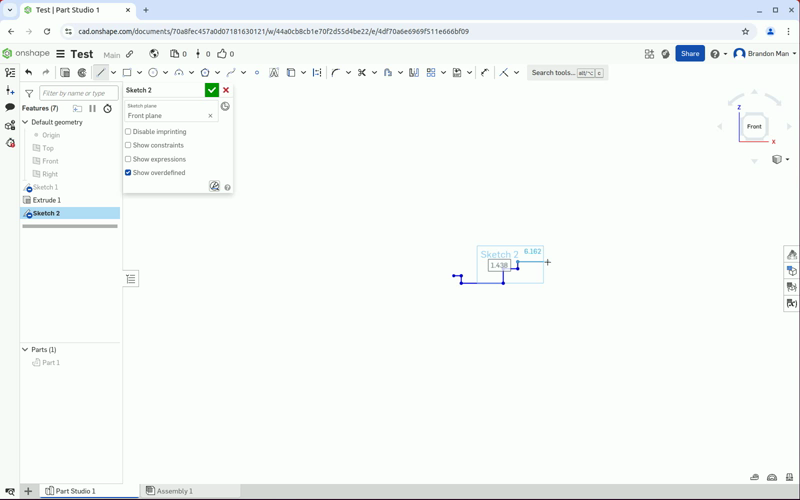
mouse_move(503, 261)
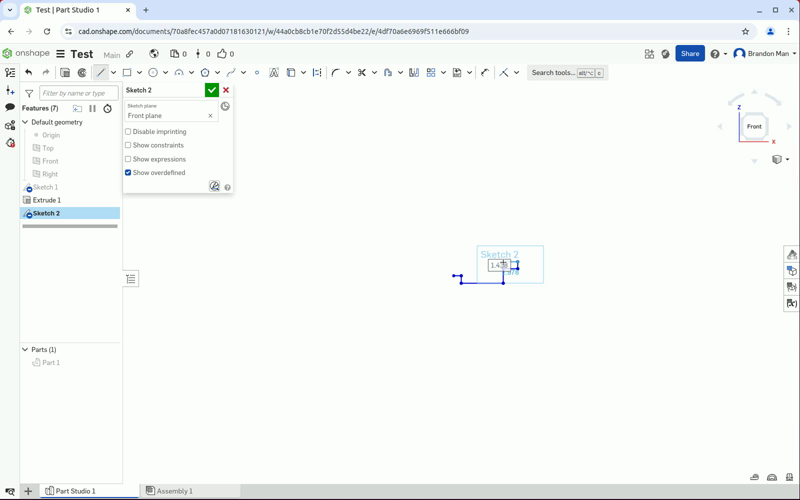
click(503, 261)
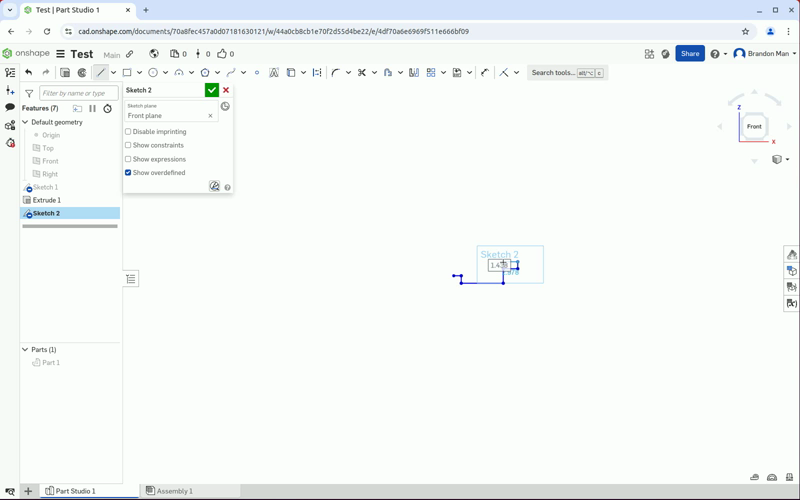
key_up(shift)
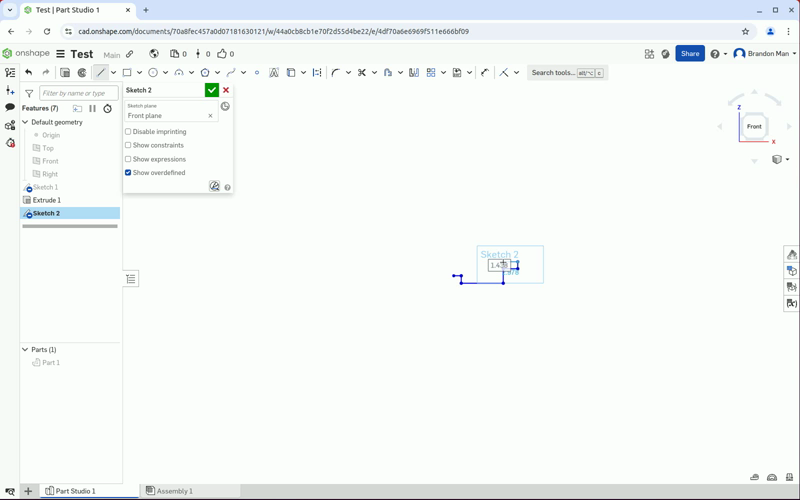
key_down(shift)
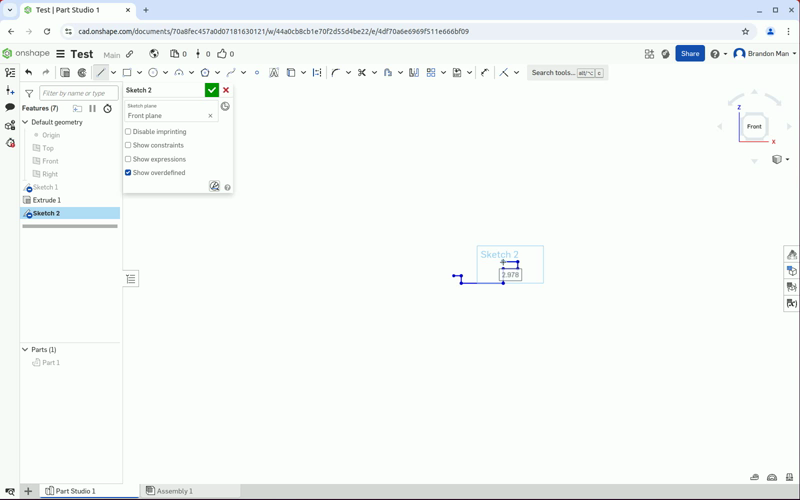
mouse_move(533, 261)
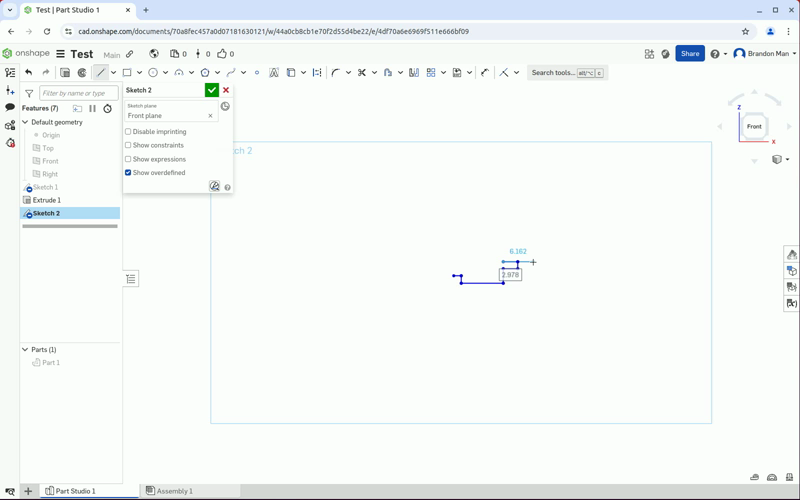
mouse_move(503, 247)
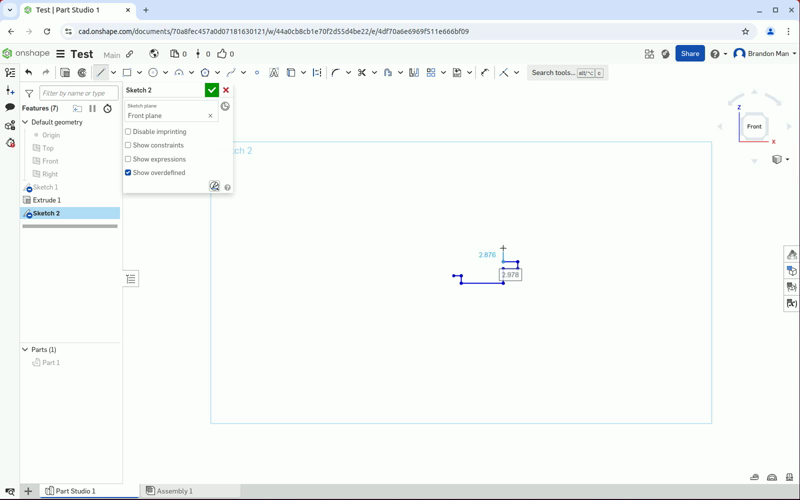
click(503, 247)
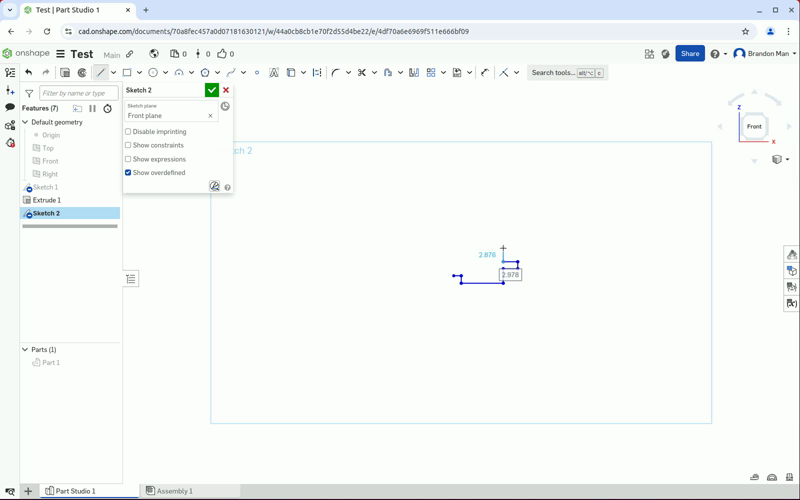
key_up(shift)
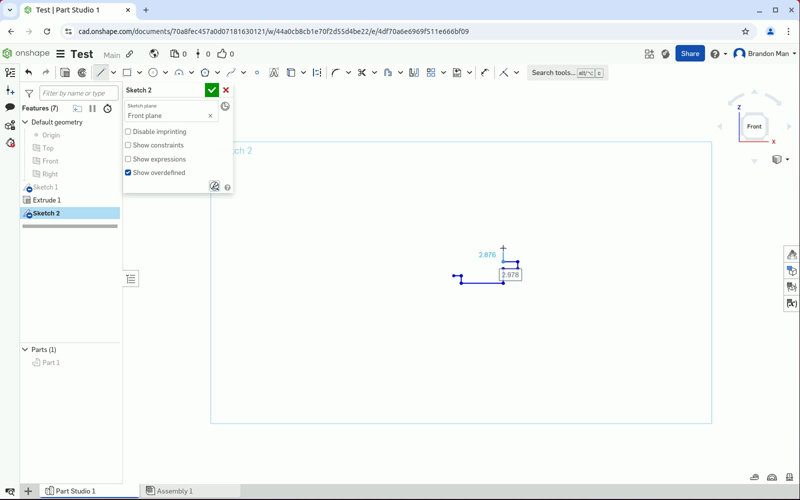
key_down(shift)
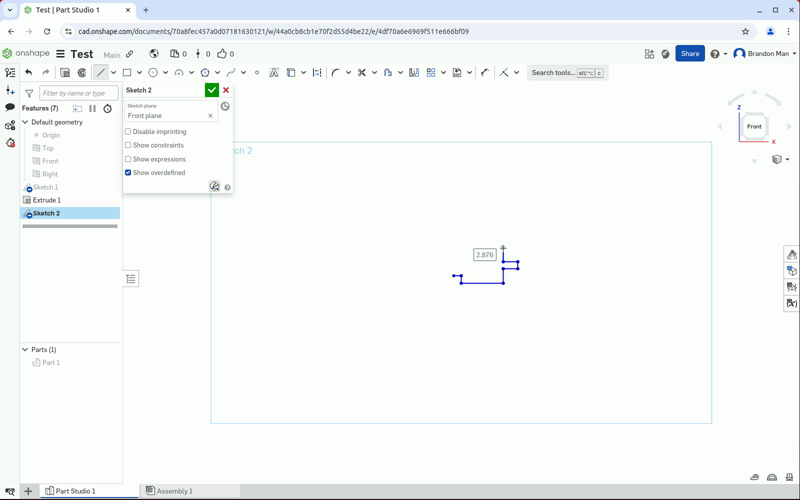
mouse_move(533, 247)
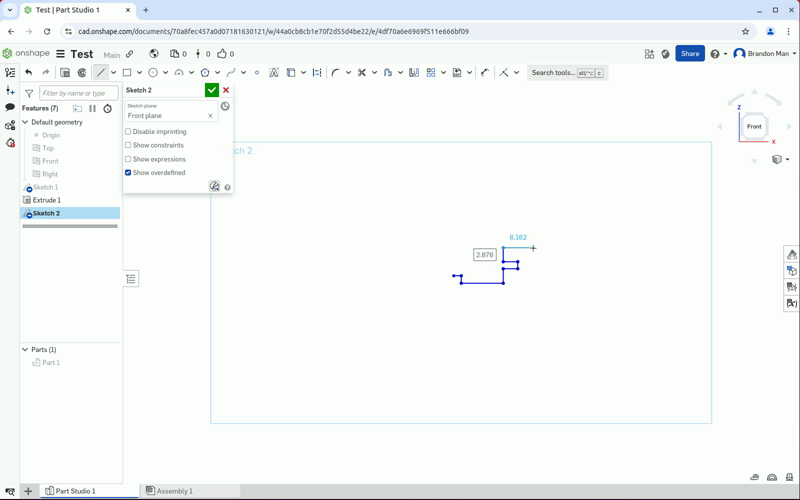
mouse_move(453, 247)
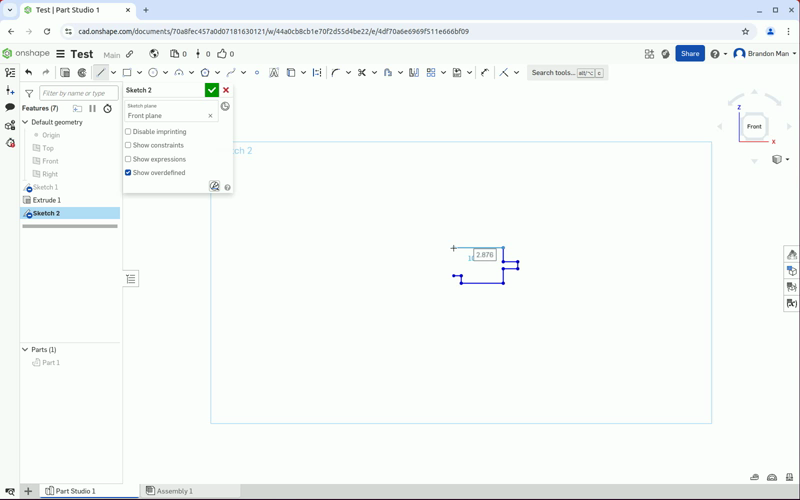
click(453, 247)
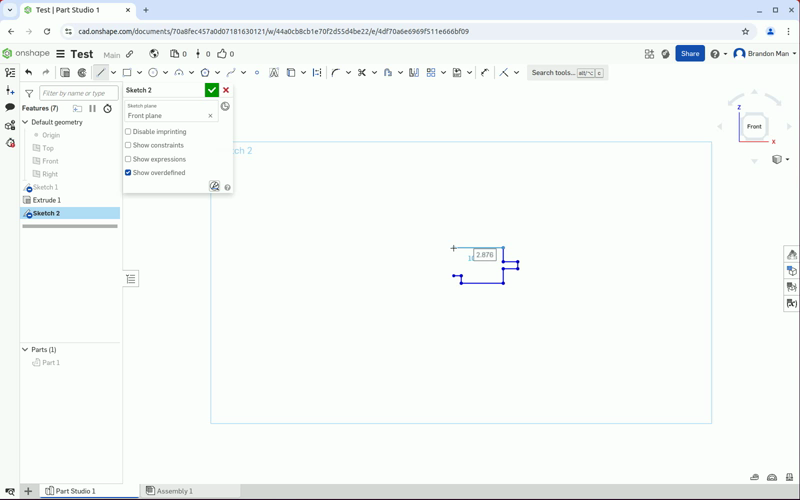
key_up(shift)
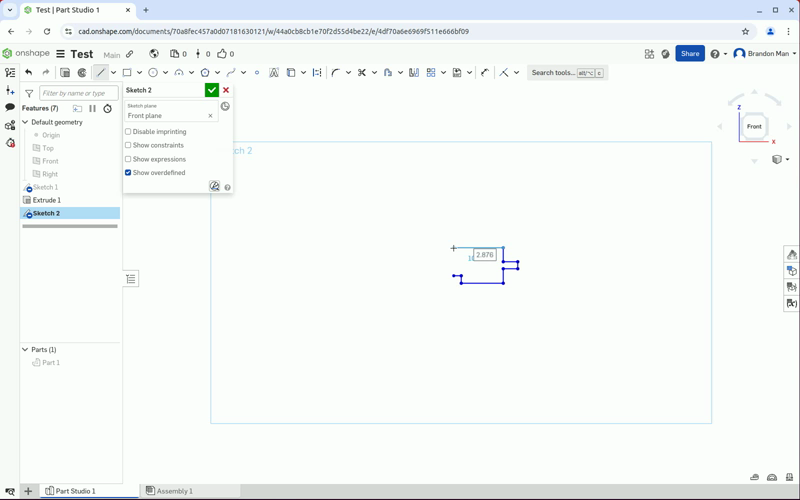
mouse_move(483, 247)
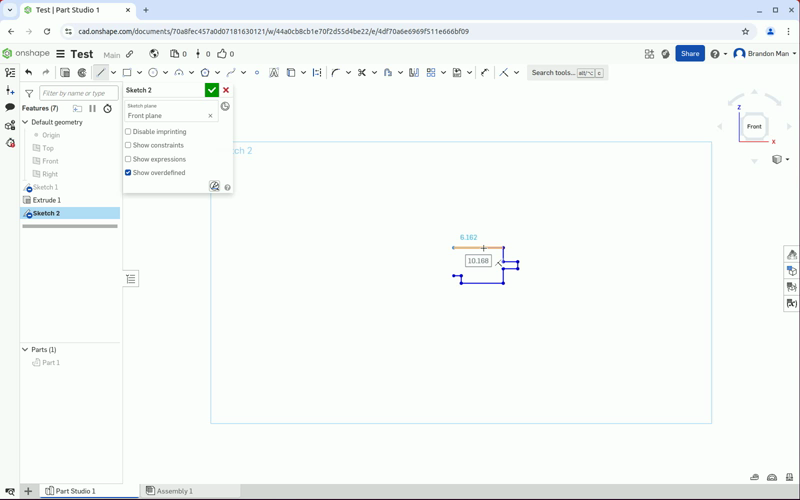
key_down(shift)
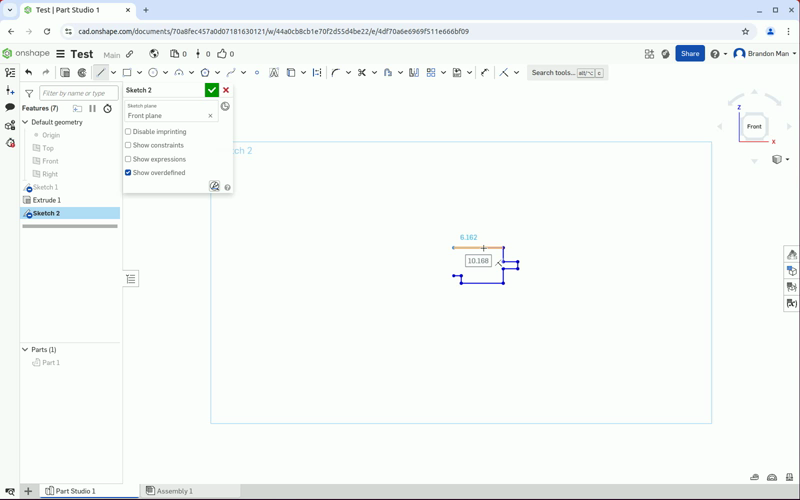
mouse_move(453, 275)
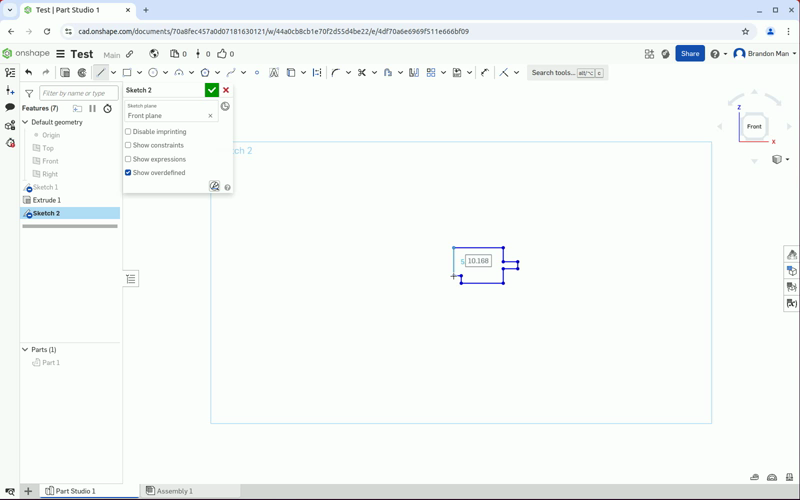
key_up(shift)
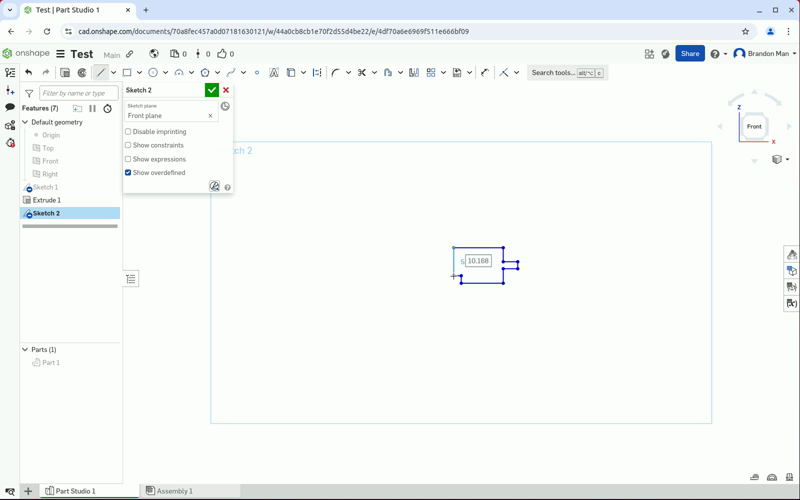
click(453, 275)
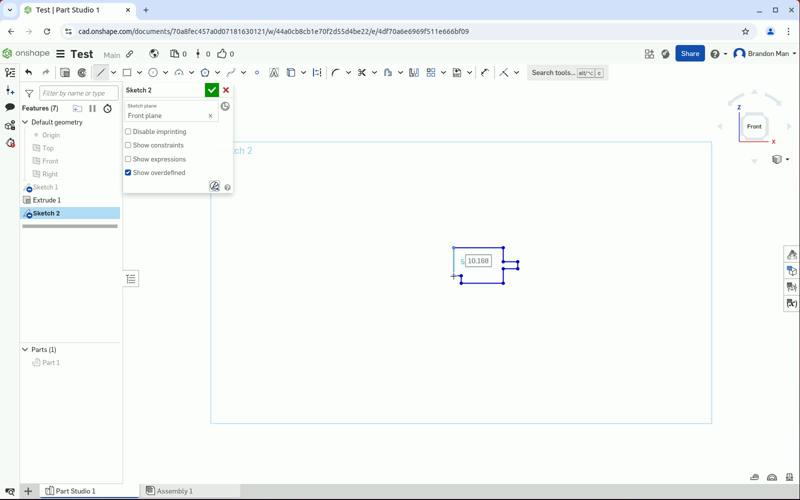
key(esc)
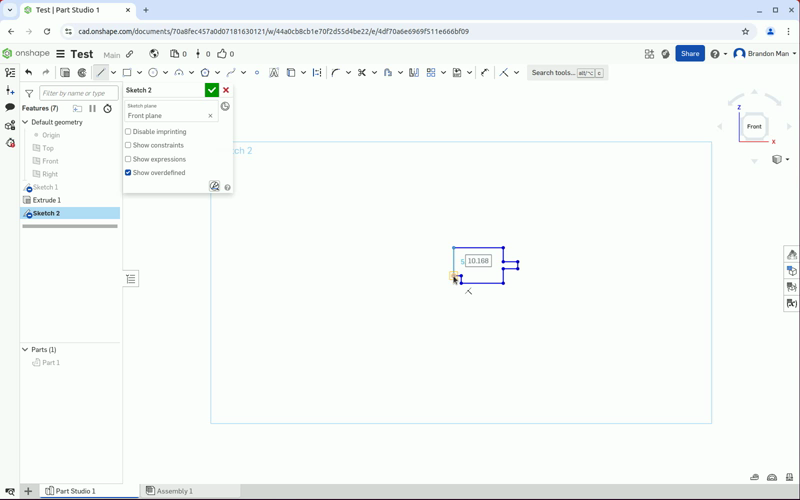
mouse_move(483, 263)
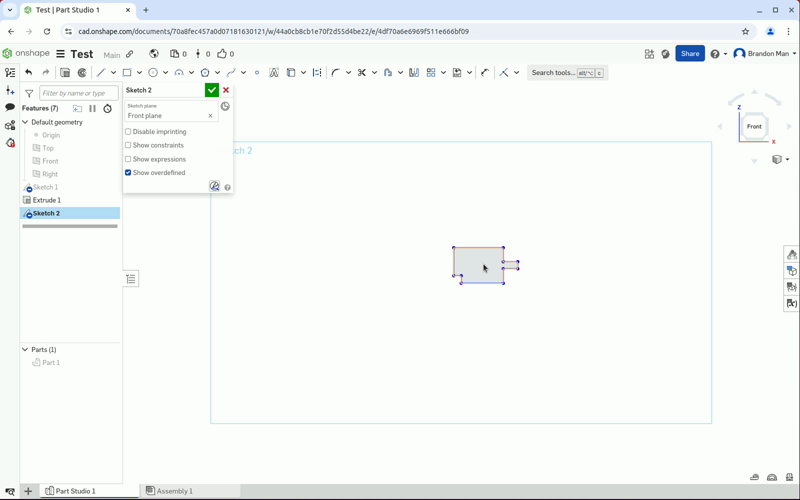
scroll(6)
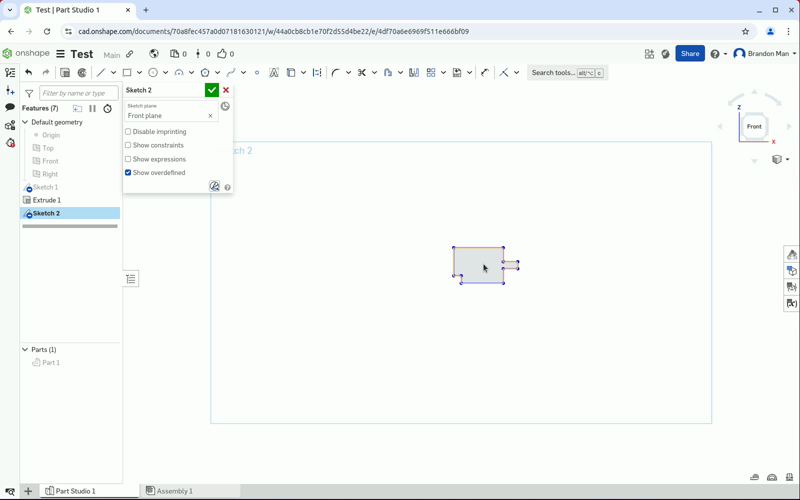
scroll(6)
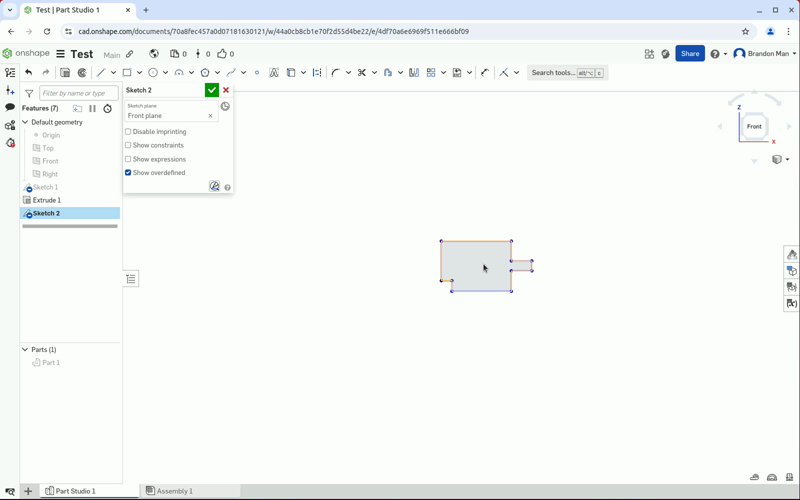
scroll(6)
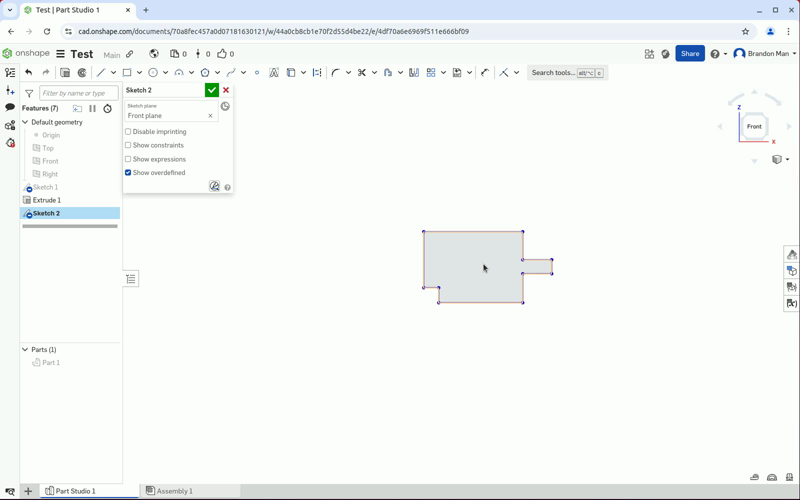
scroll(6)
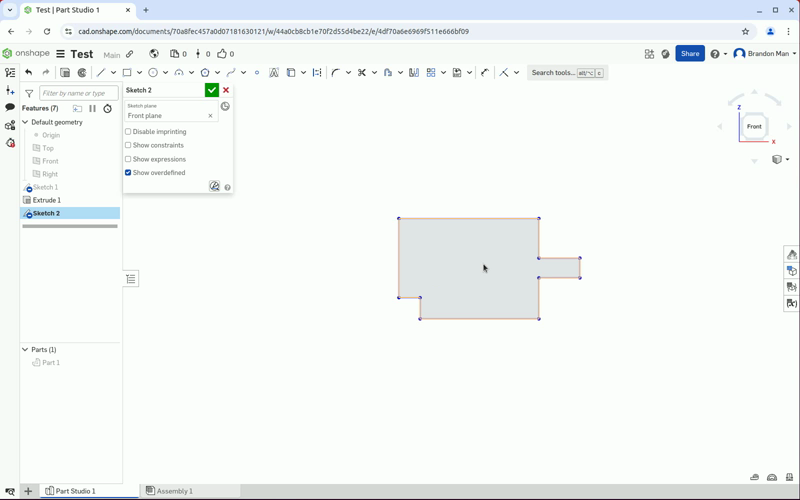
scroll(6)
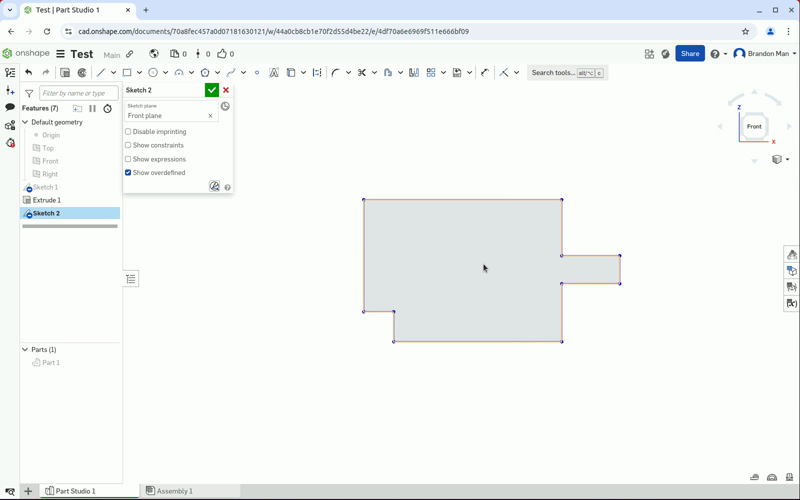
scroll(6)
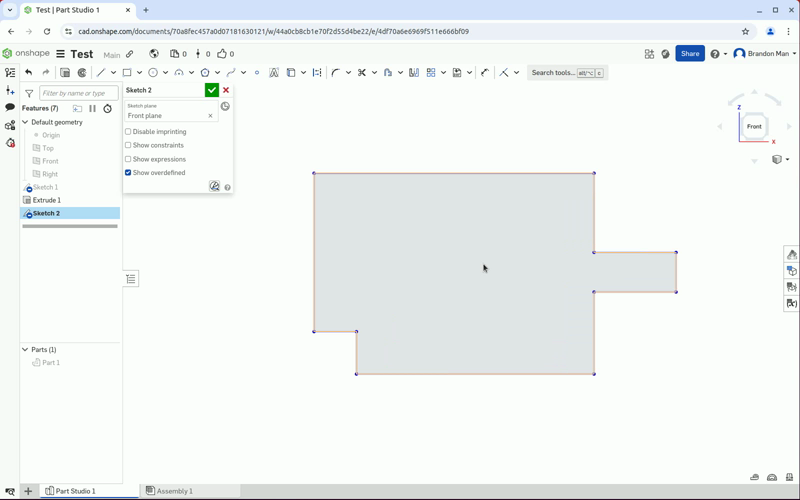
scroll(6)
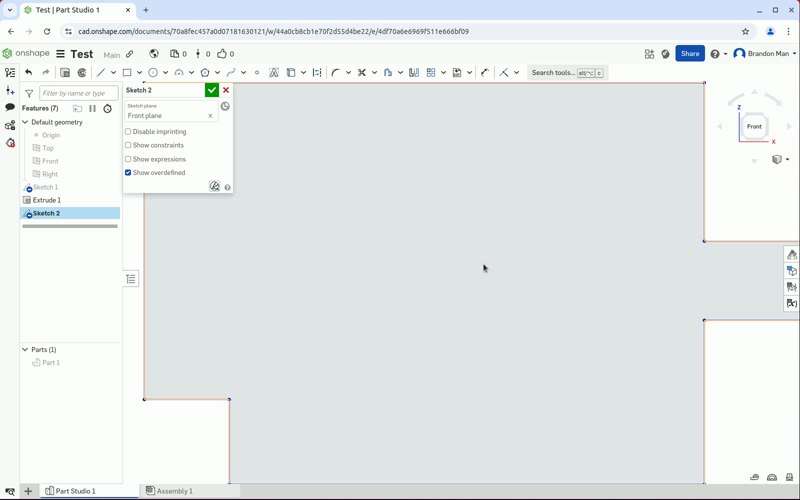
click(483, 263)
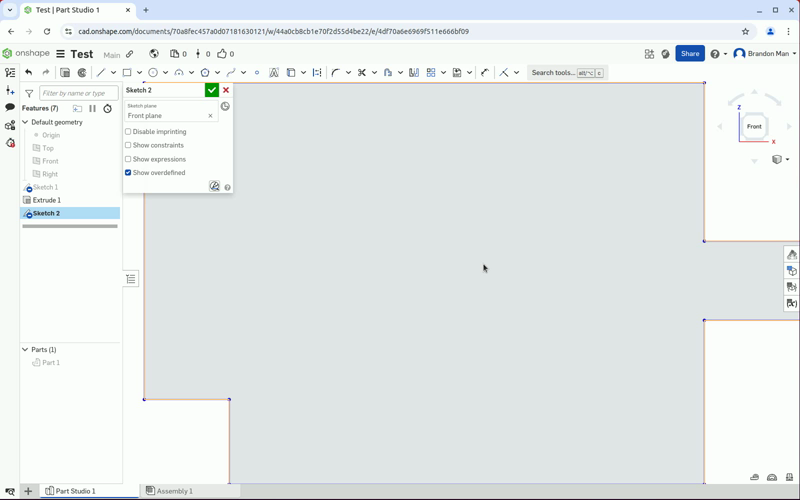
scroll(-6)
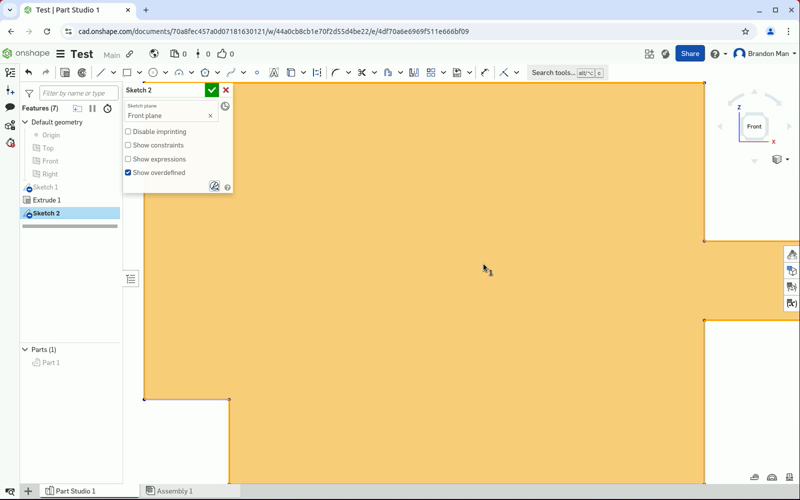
scroll(-6)
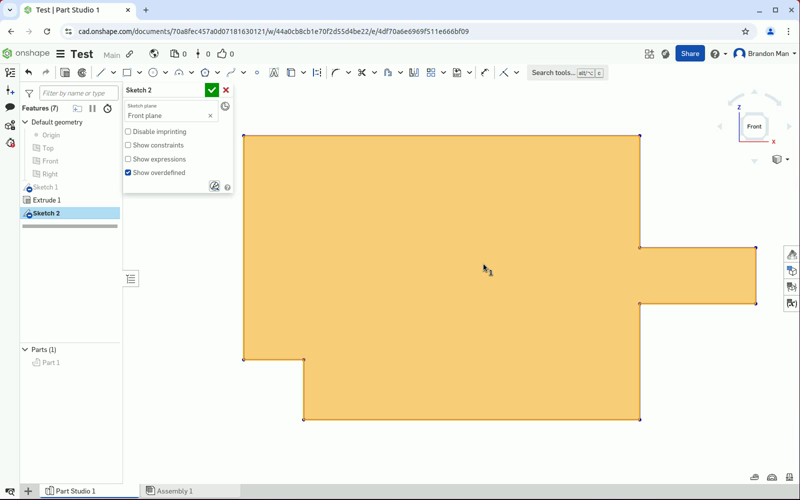
scroll(-6)
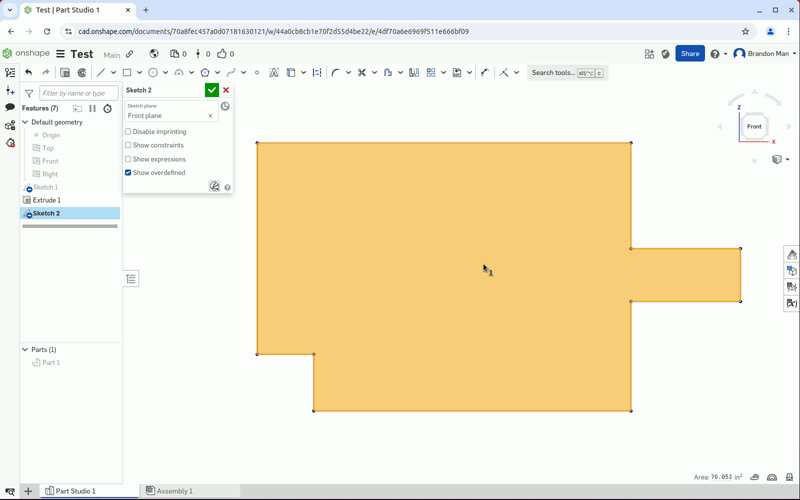
scroll(-6)
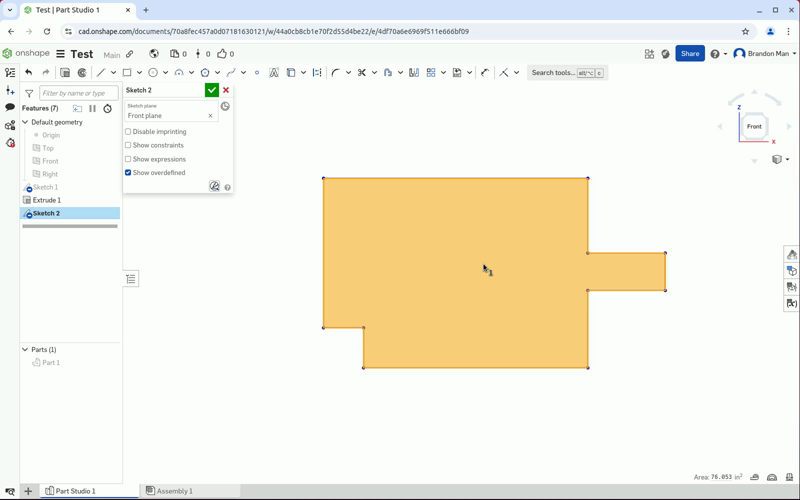
scroll(-6)
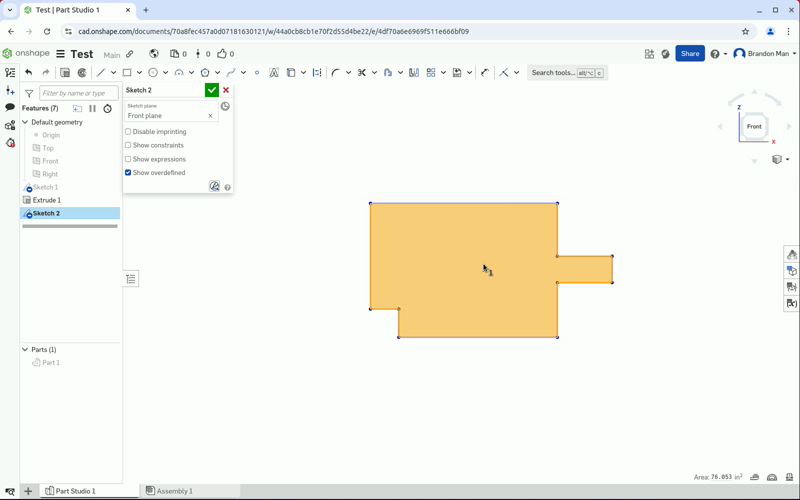
scroll(-6)
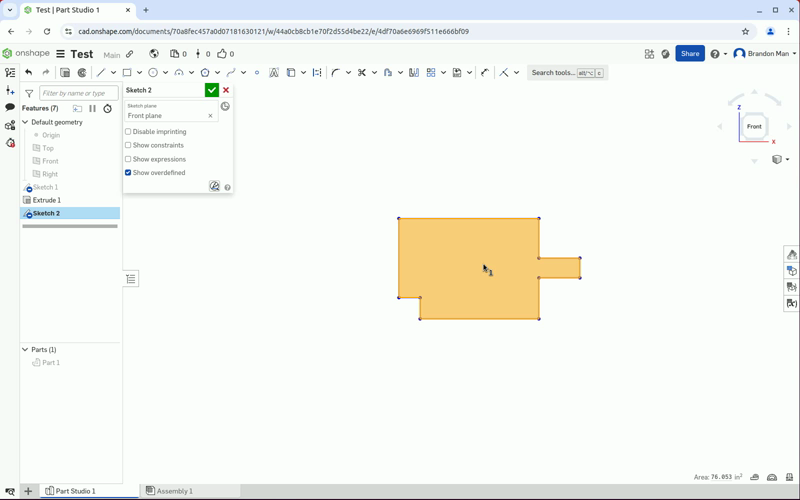
scroll(-6)
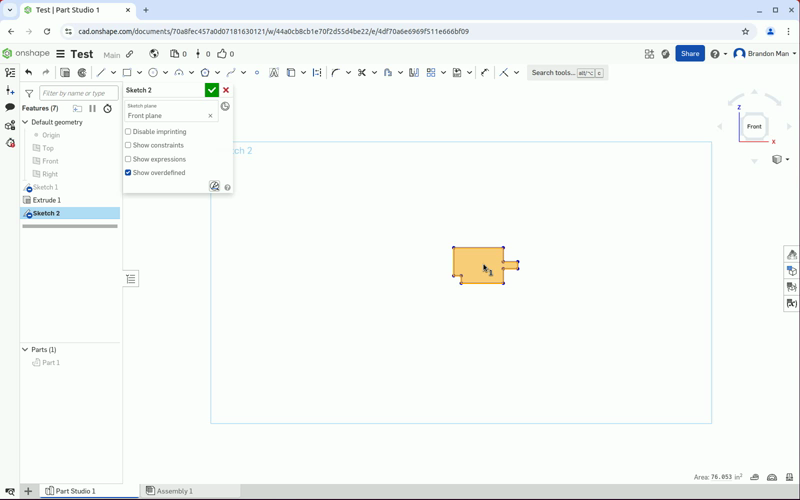
mouse_move(73, 352)
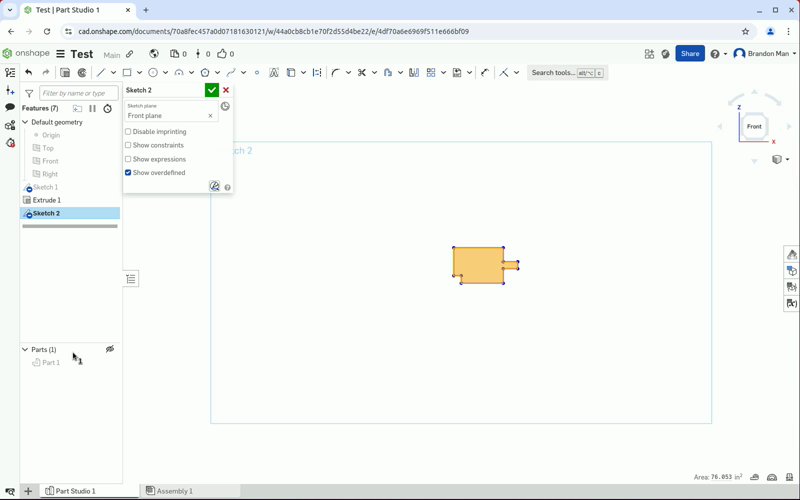
key(shift+y)
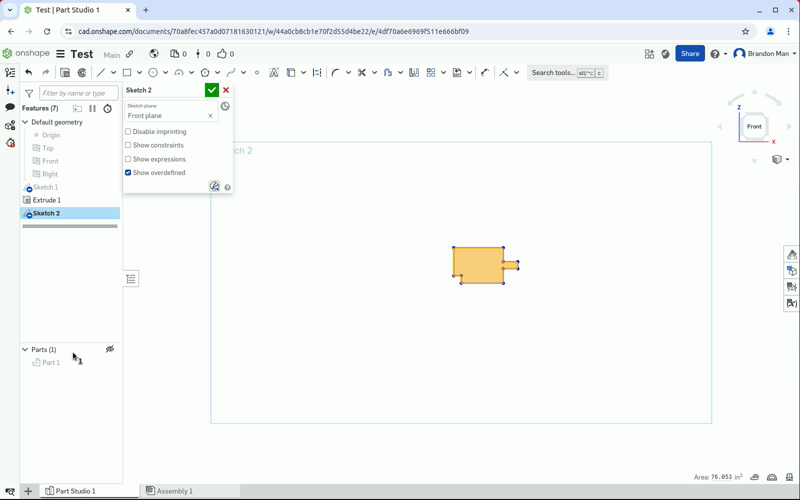
key(shift+e)
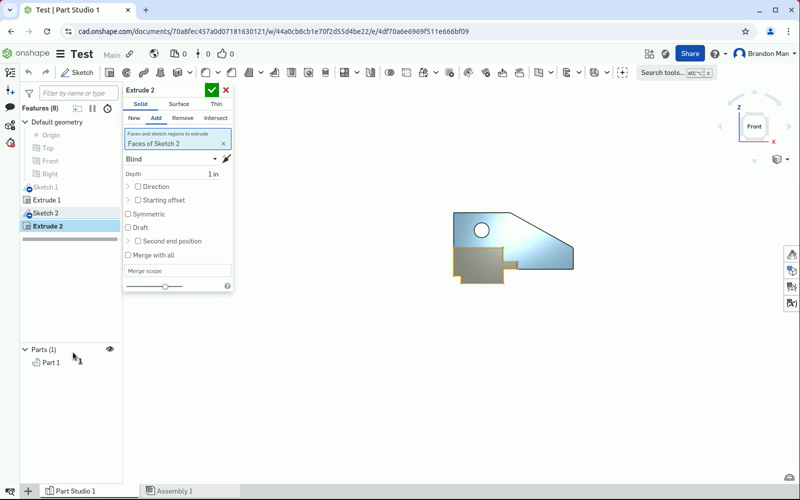
mouse_move(143, 106)
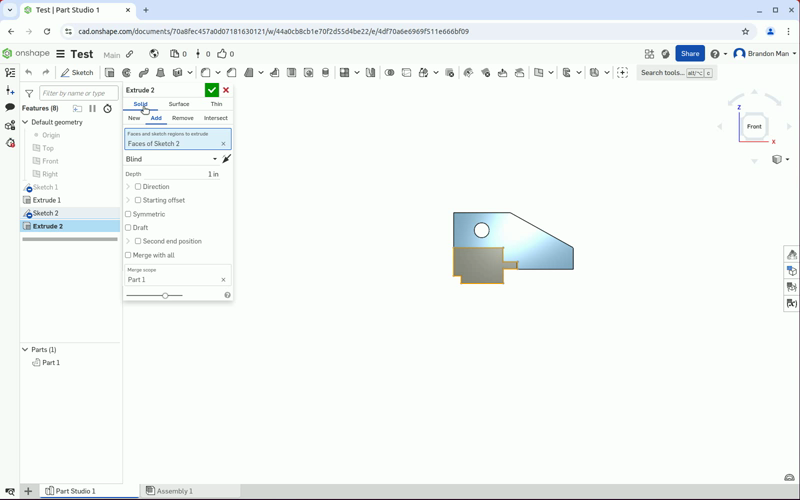
click(143, 106)
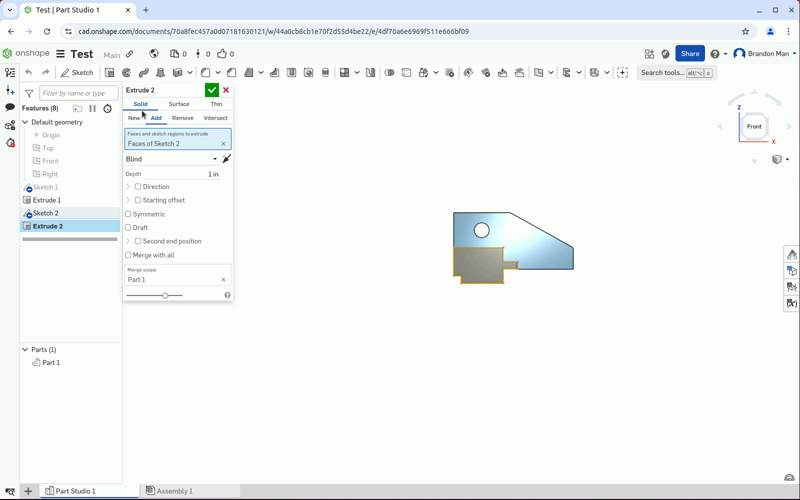
mouse_move(137, 120)
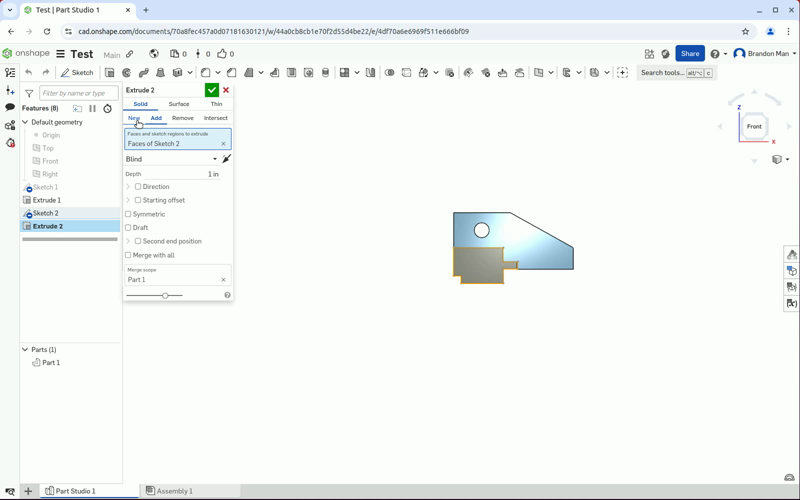
click(137, 120)
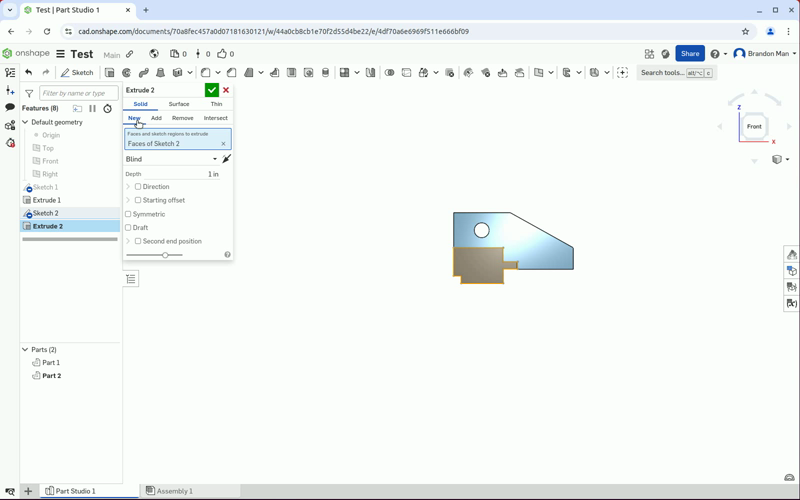
key(tab, 4)
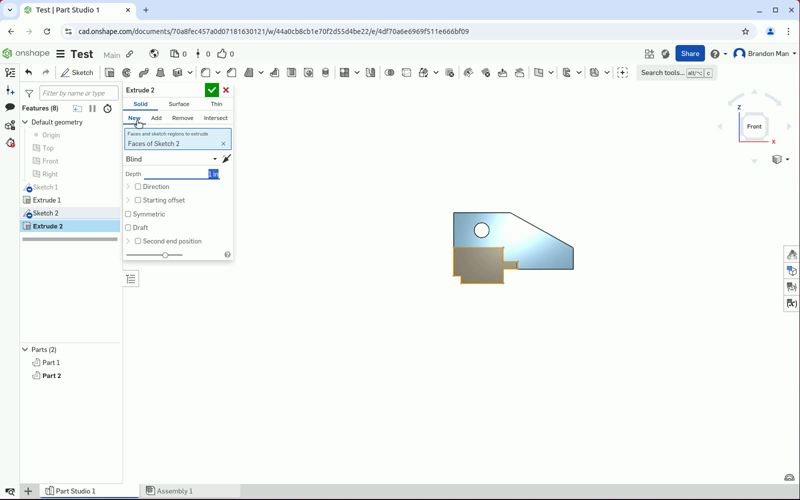
text(12.998)
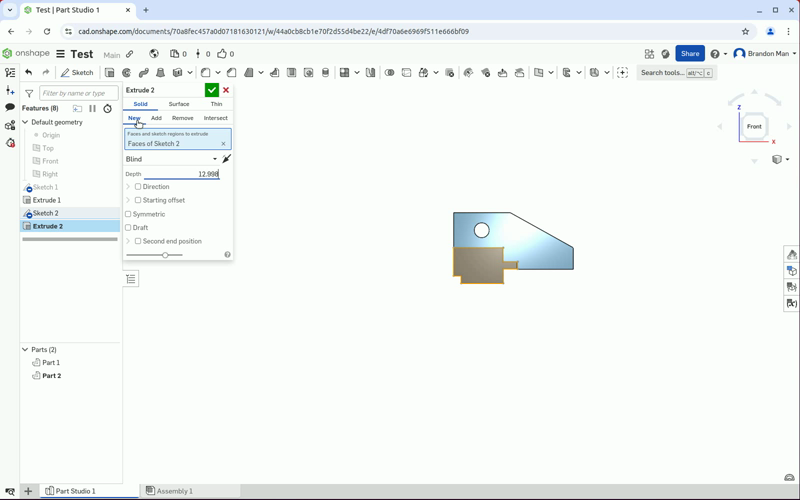
key(enter)
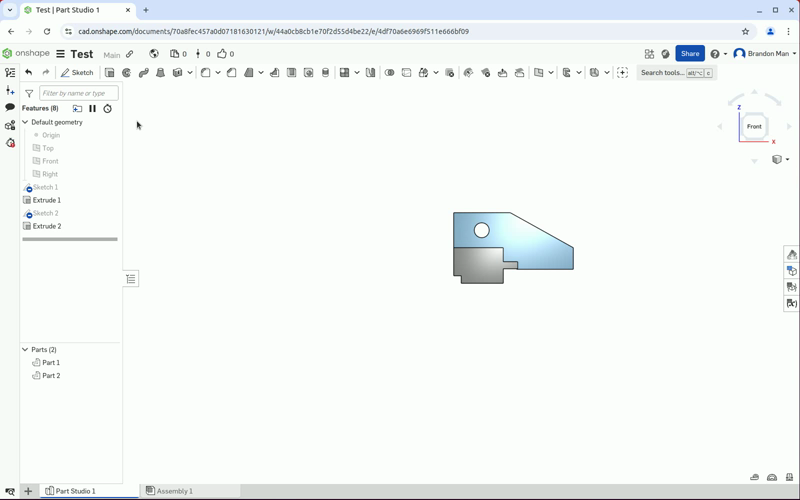
key(shift+h)
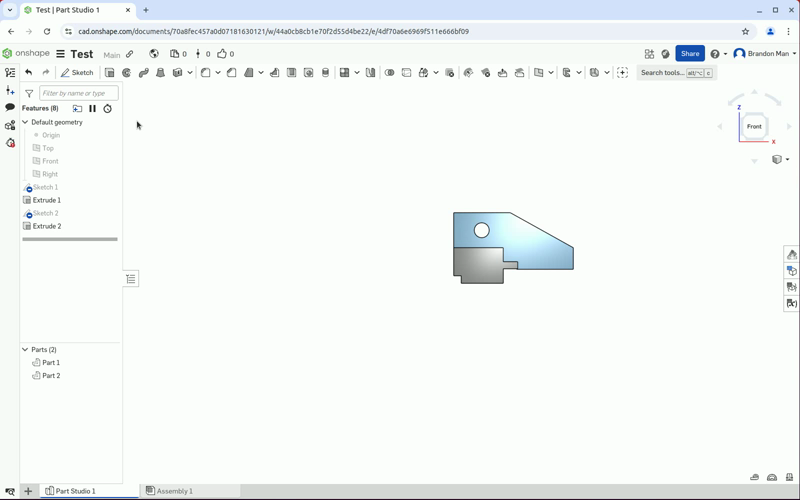
key(shift+h)
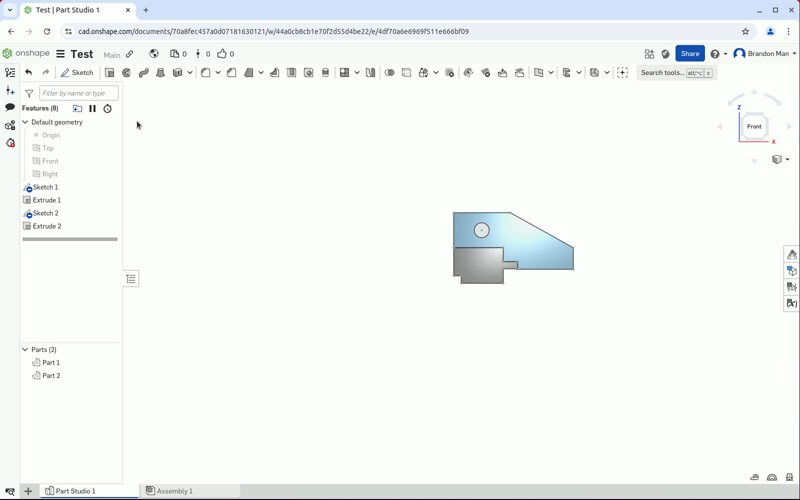
key(shift+7)
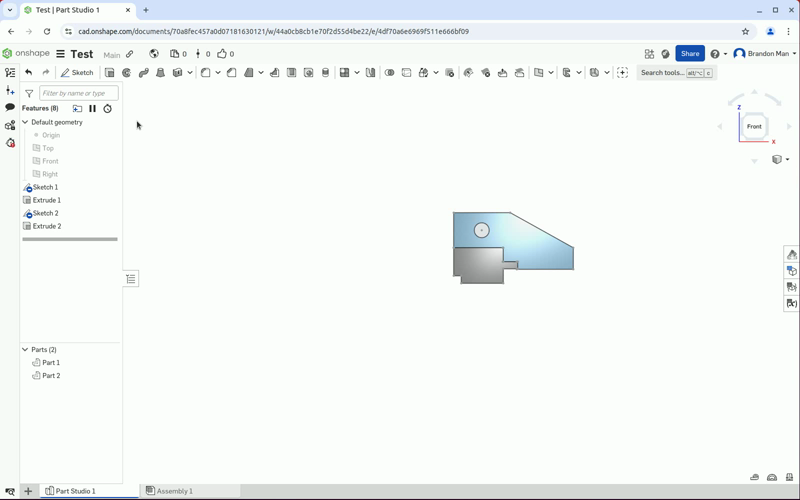
key(left, 2)
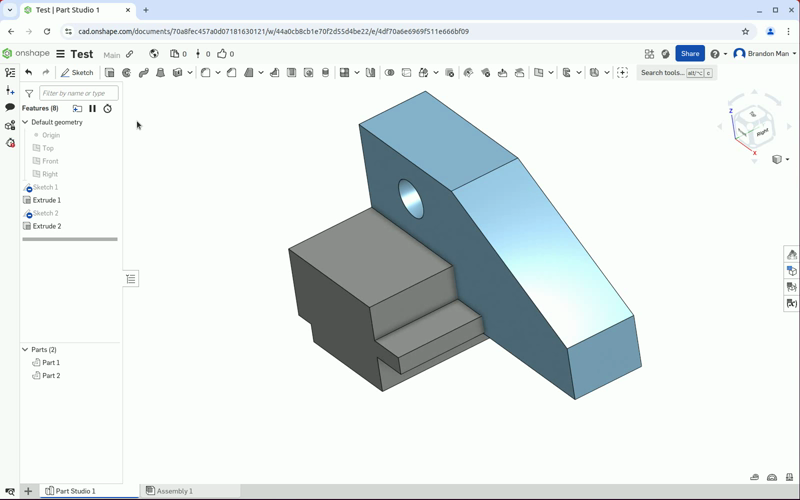
key(down, 2)
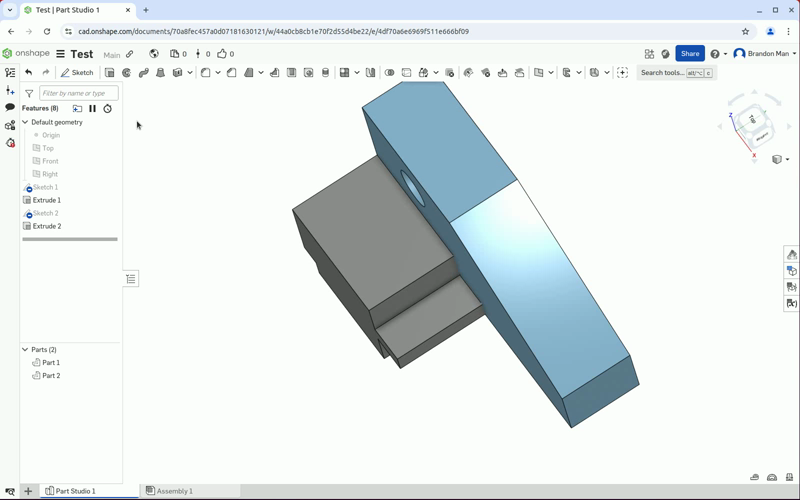
key(up, 2)
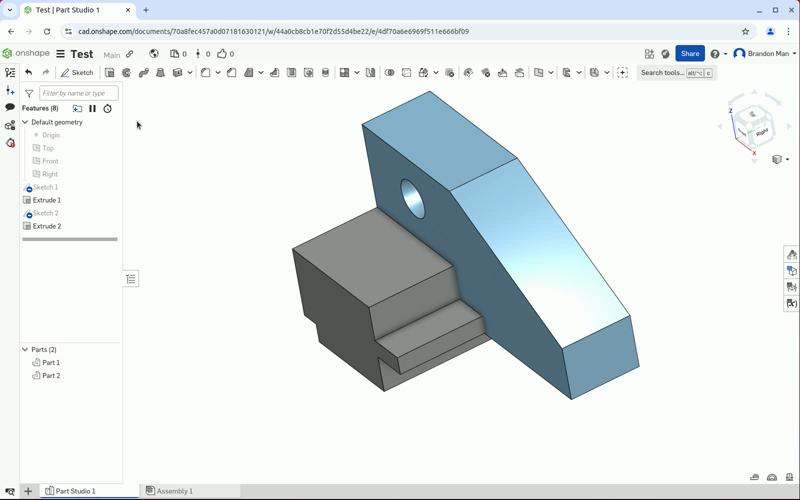
key(right, 2)
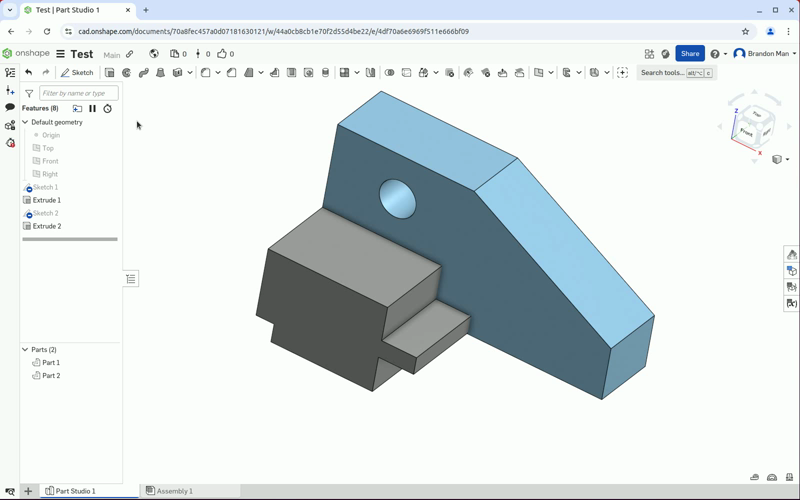
mouse_move(73, 189)
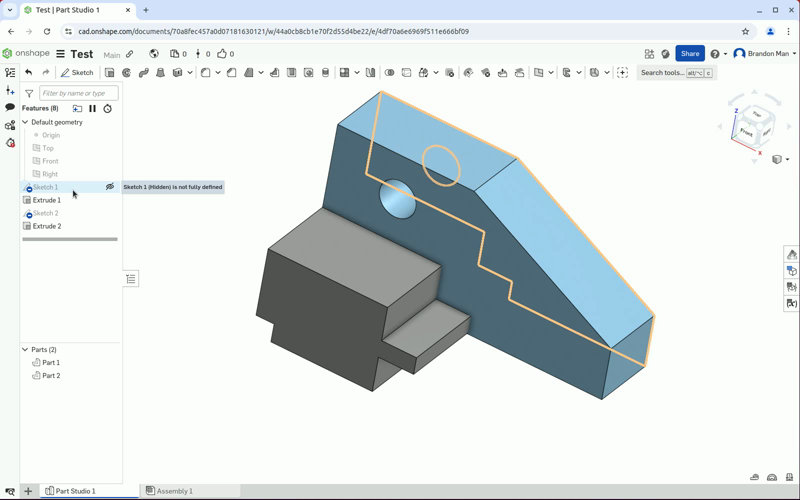
click(73, 189)